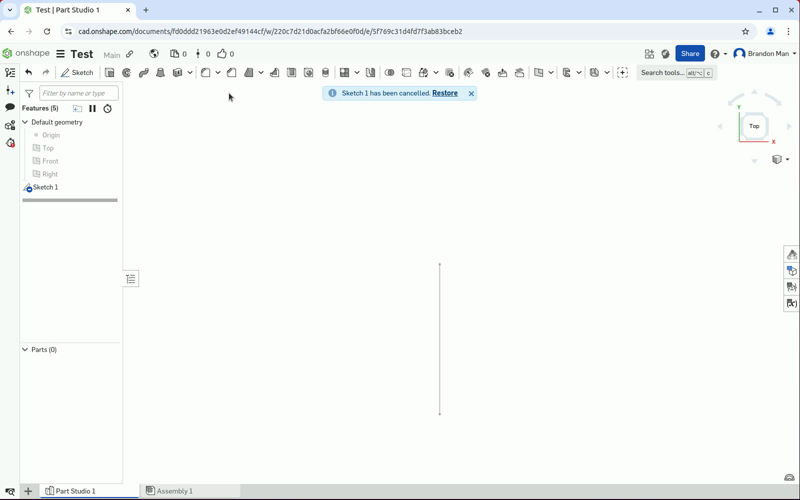
key(shift+h)
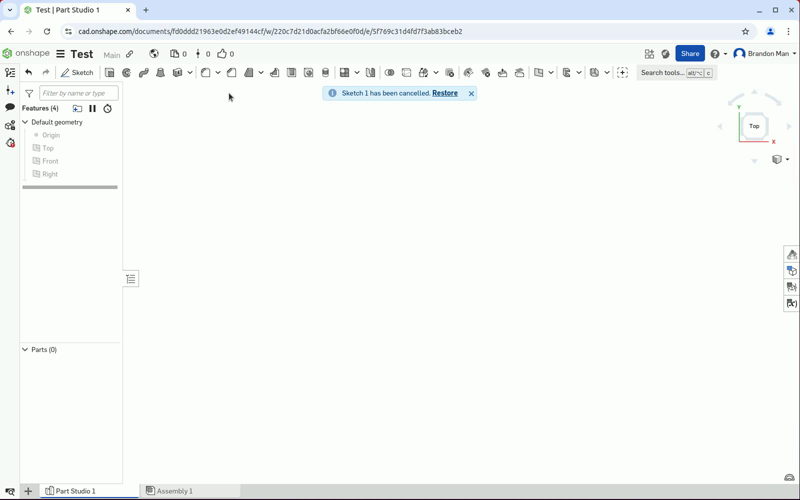
mouse_move(73, 352)
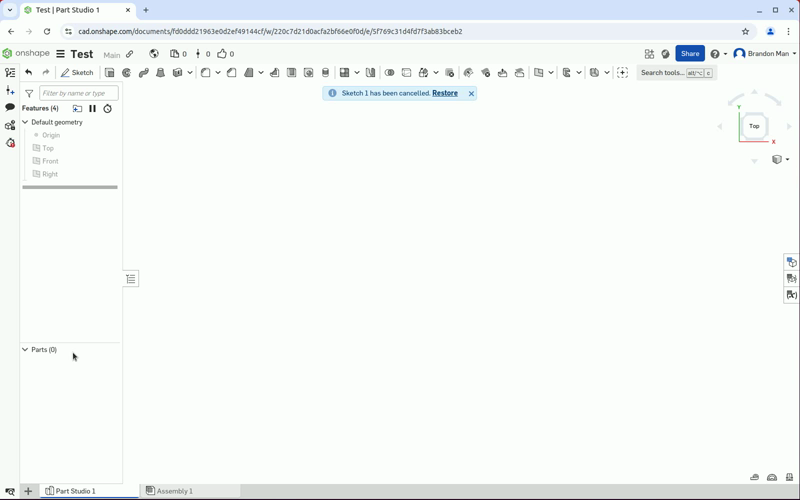
key(y)
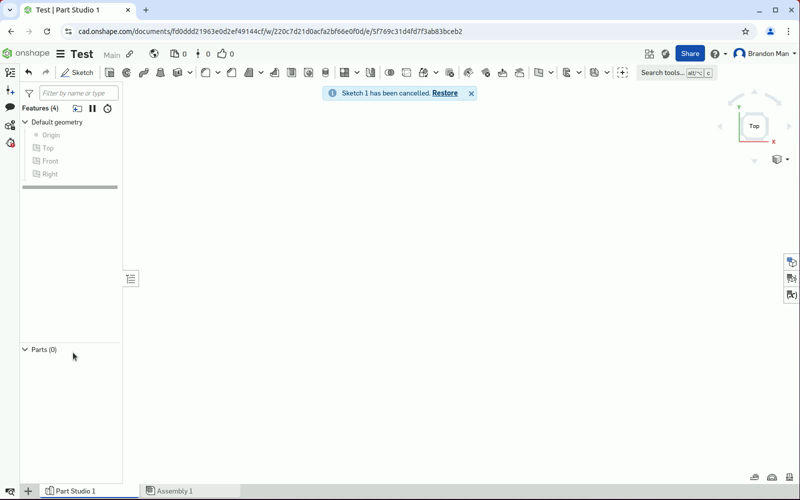
key(shift+p)
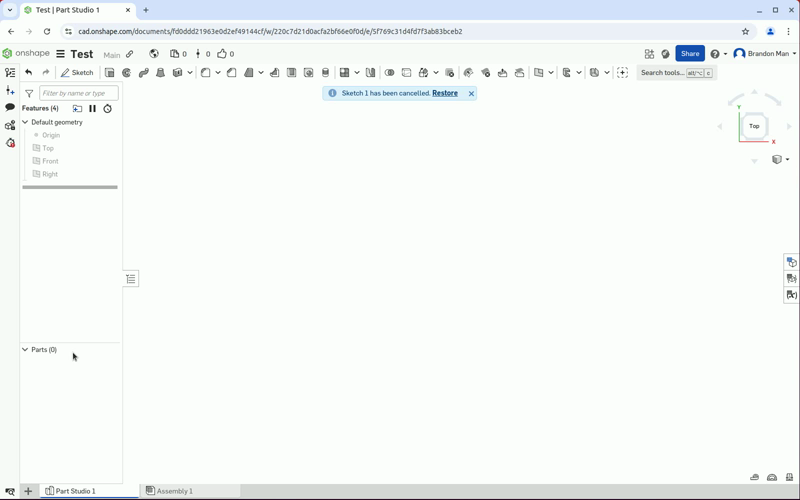
key(space)
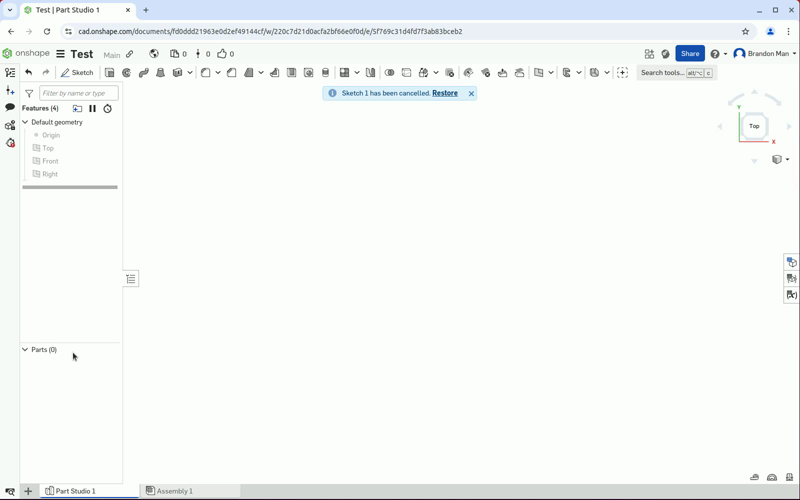
key_down(shift)
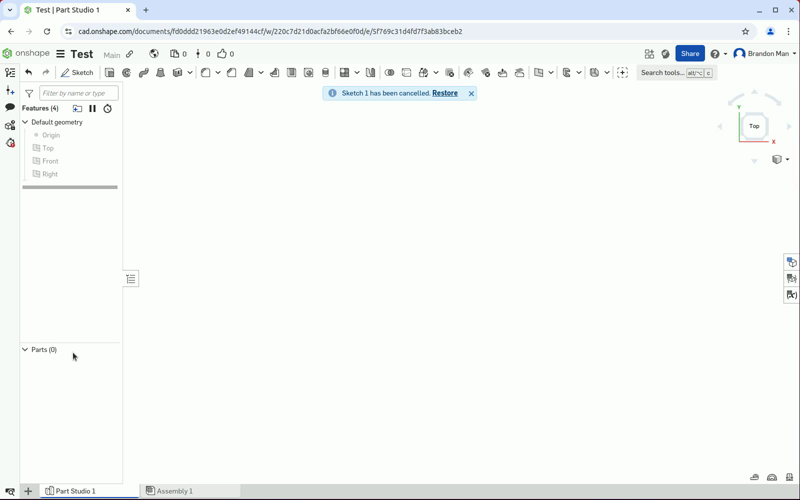
key(up)
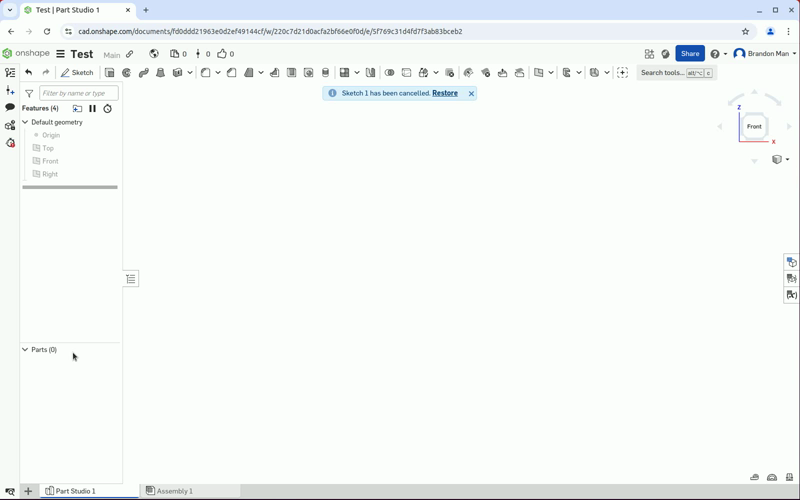
key_up(shift)
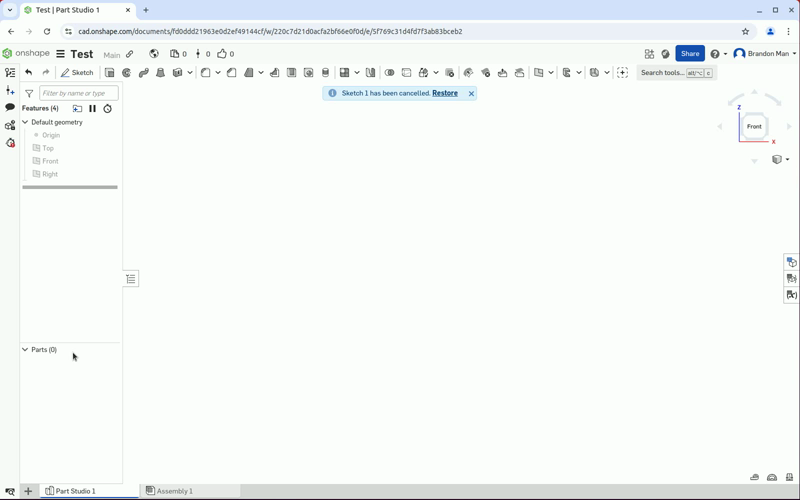
mouse_move(73, 352)
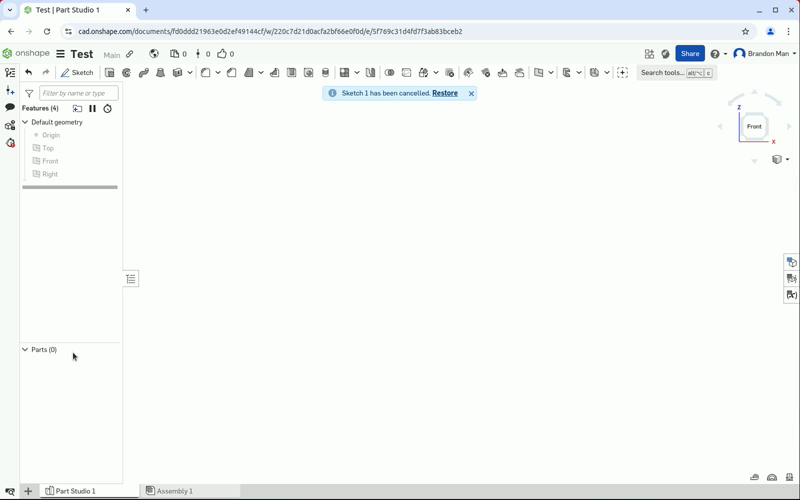
key(shift+y)
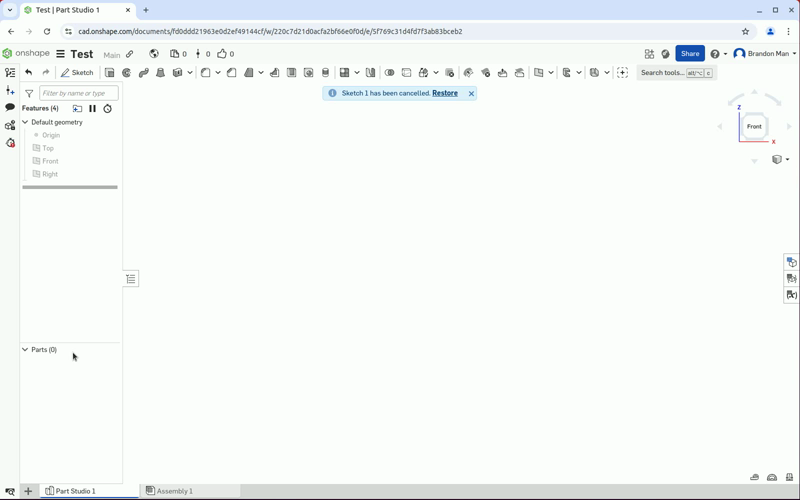
key(shift+s)
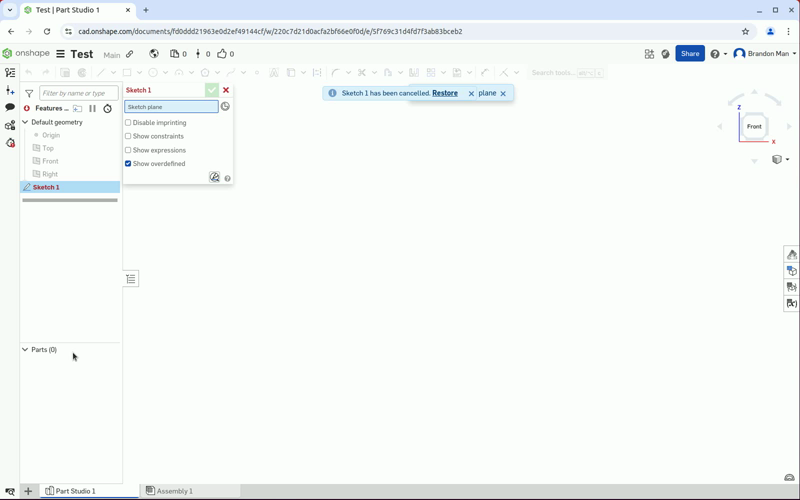
mouse_move(73, 163)
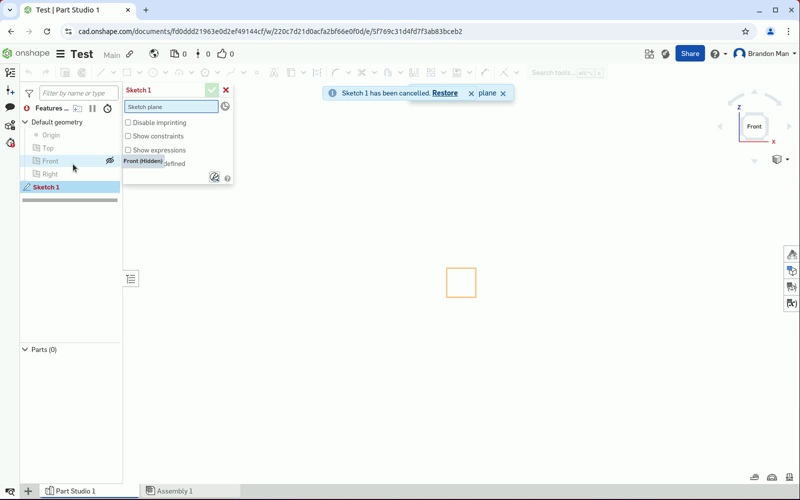
click(73, 163)
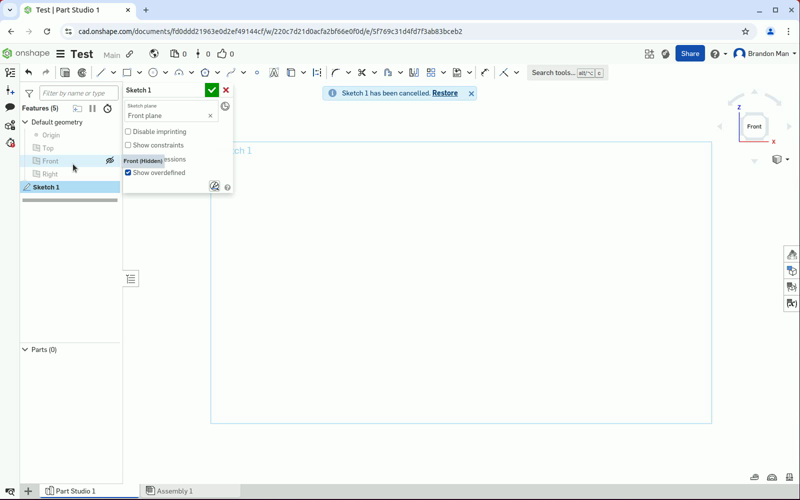
mouse_move(73, 352)
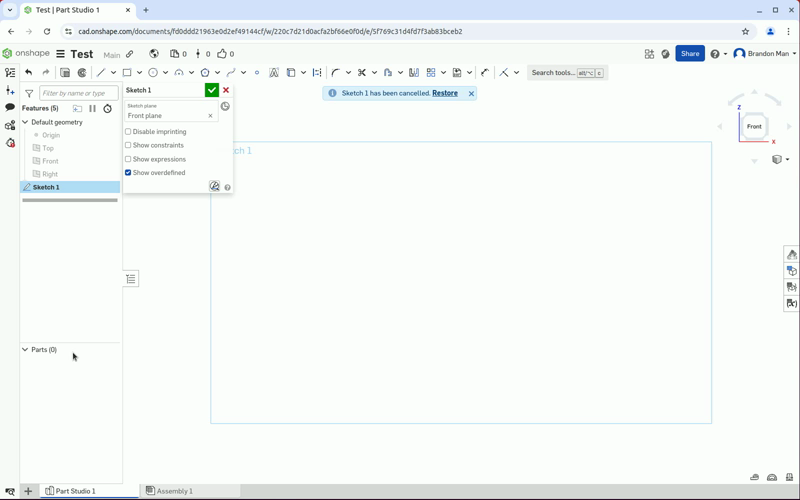
key(y)
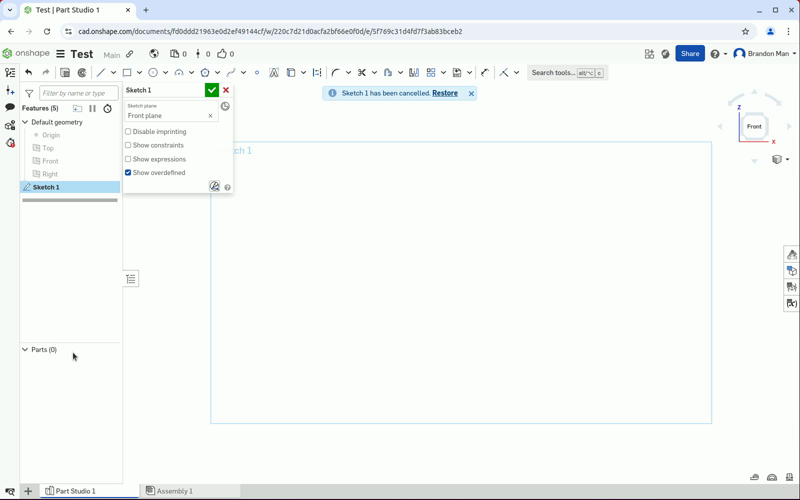
key(l)
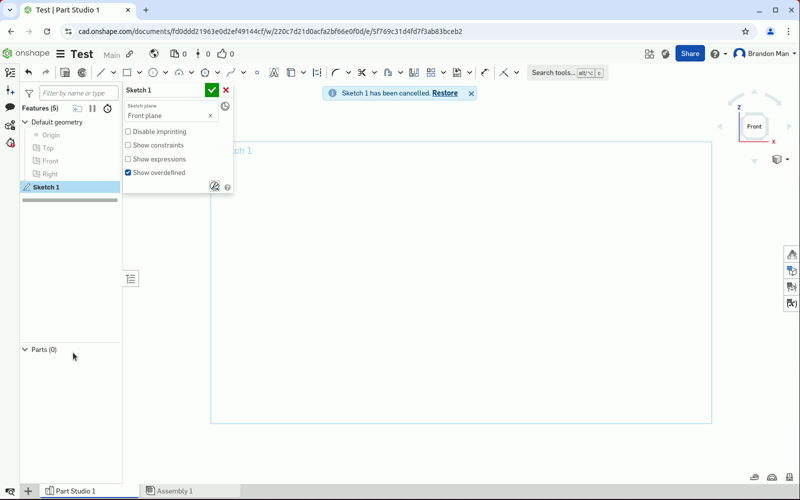
key_down(shift)
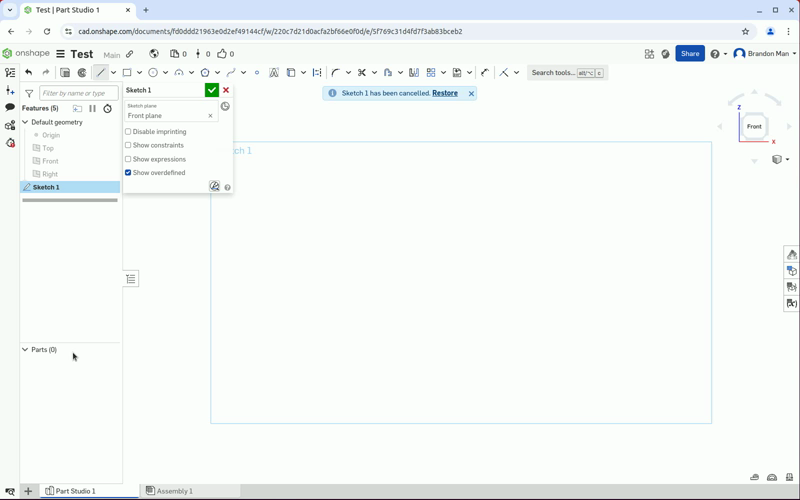
mouse_move(401, 282)
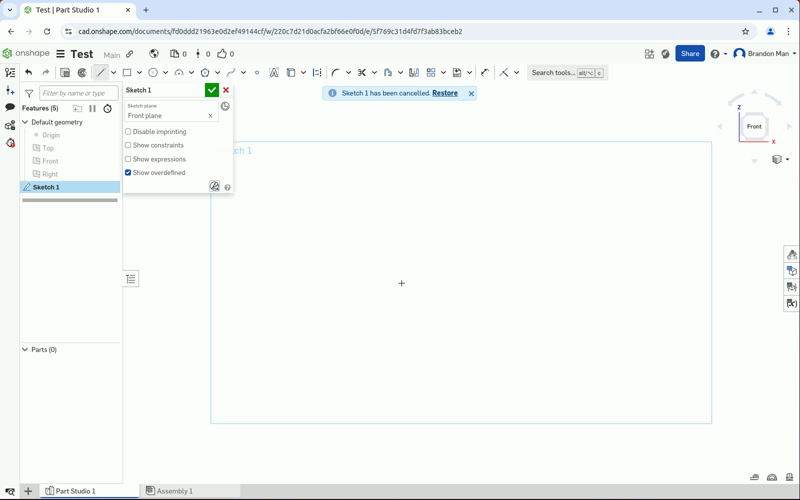
click(401, 282)
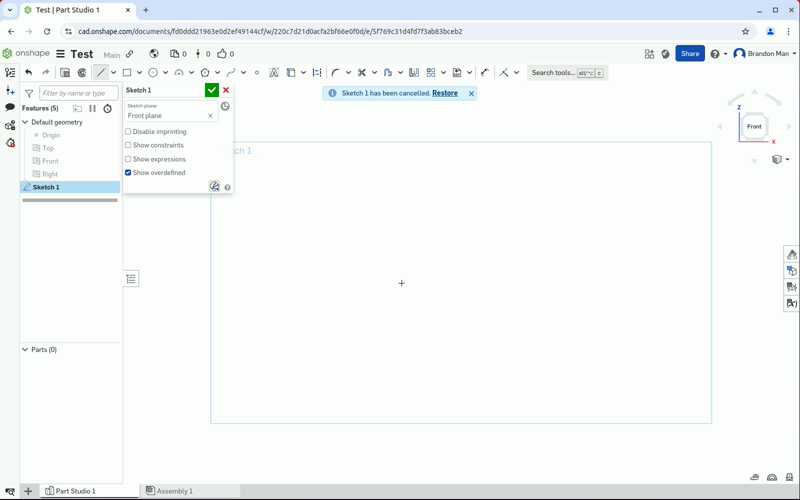
key_up(shift)
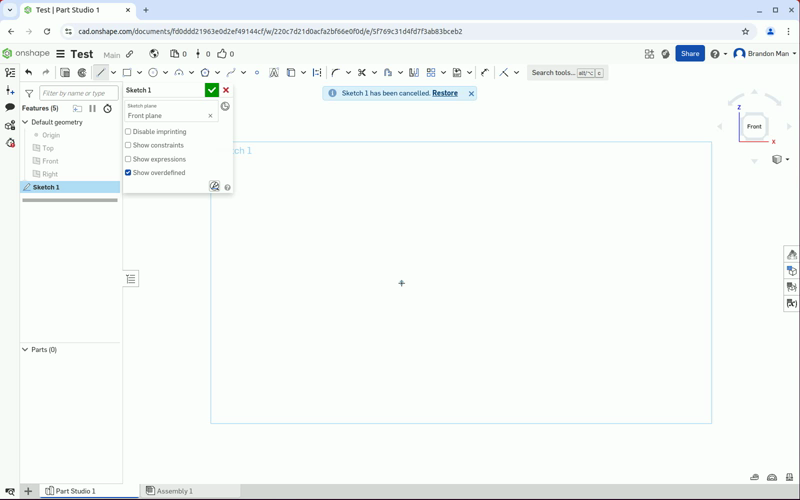
key_down(shift)
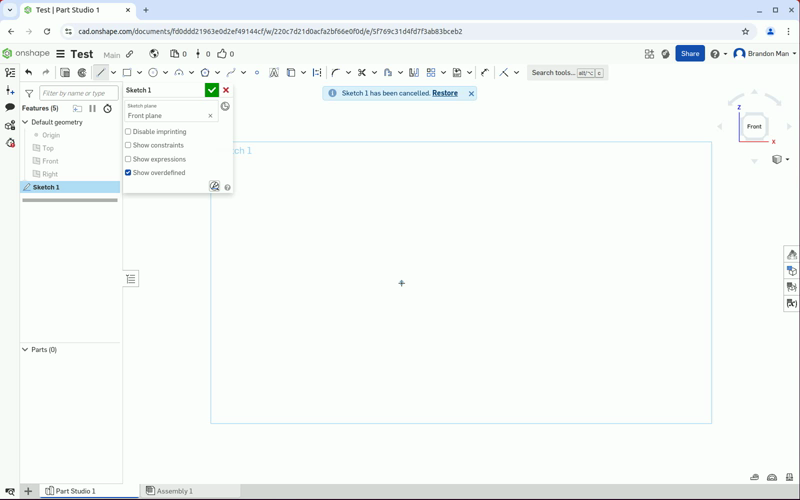
mouse_move(431, 282)
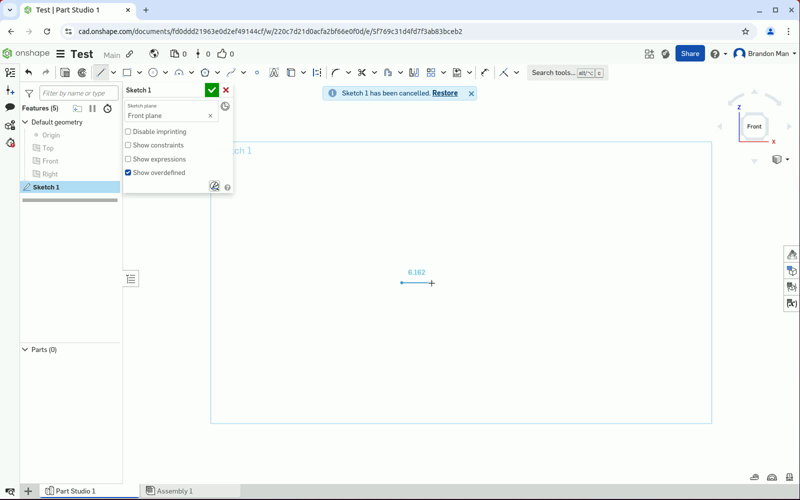
mouse_move(414, 282)
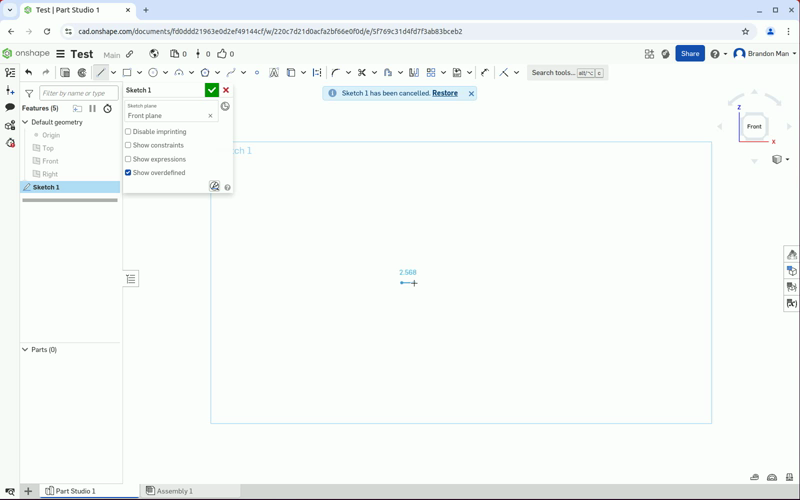
click(414, 282)
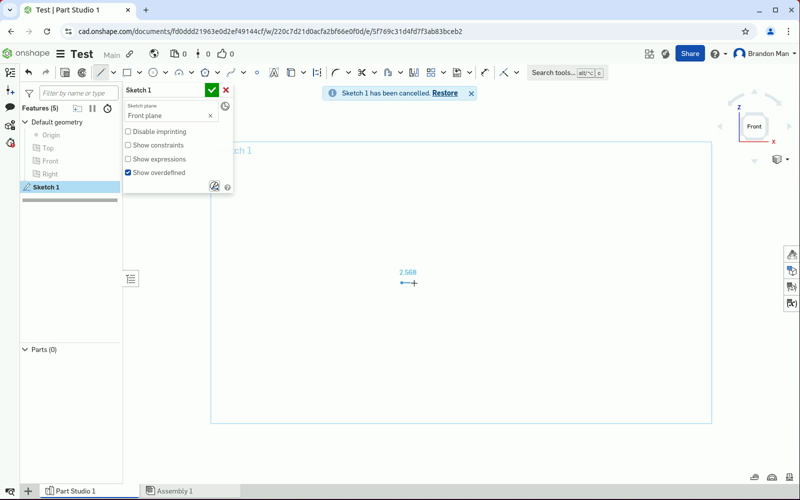
key_up(shift)
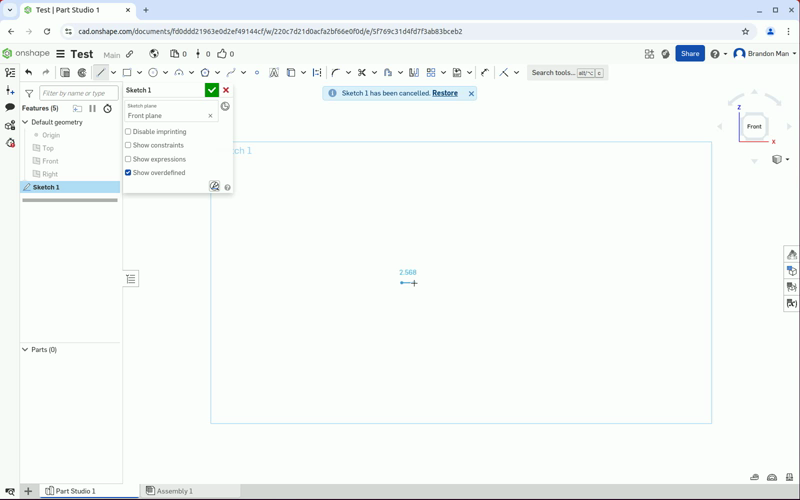
key_down(shift)
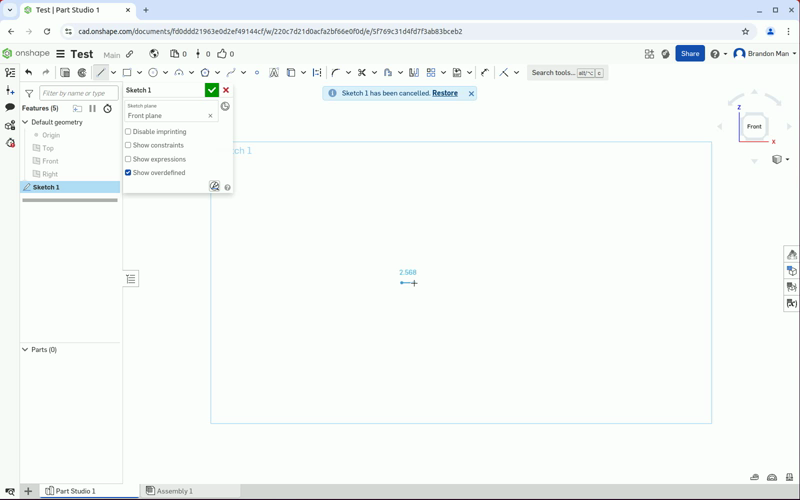
mouse_move(444, 282)
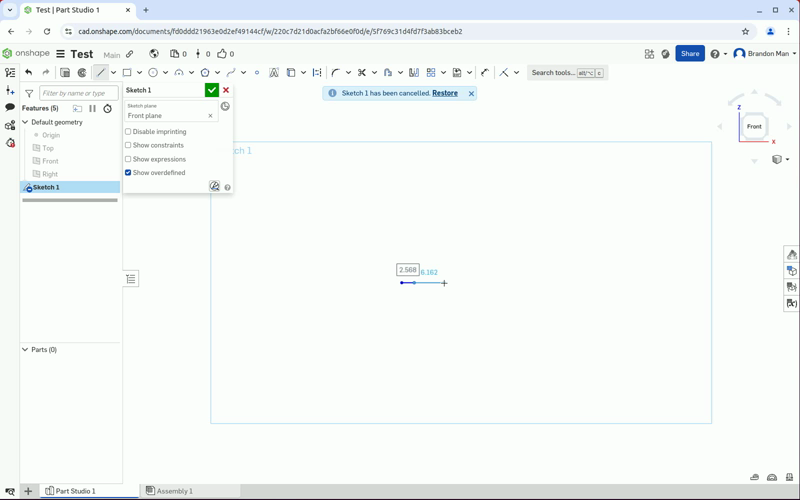
mouse_move(414, 244)
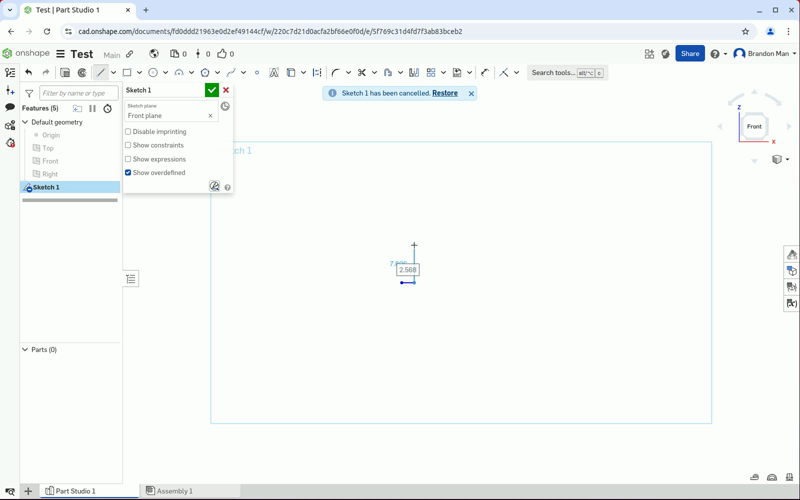
click(414, 244)
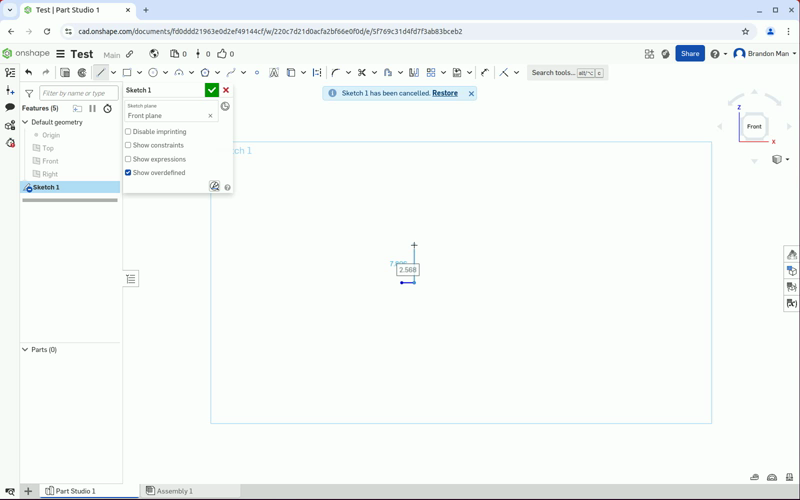
key_up(shift)
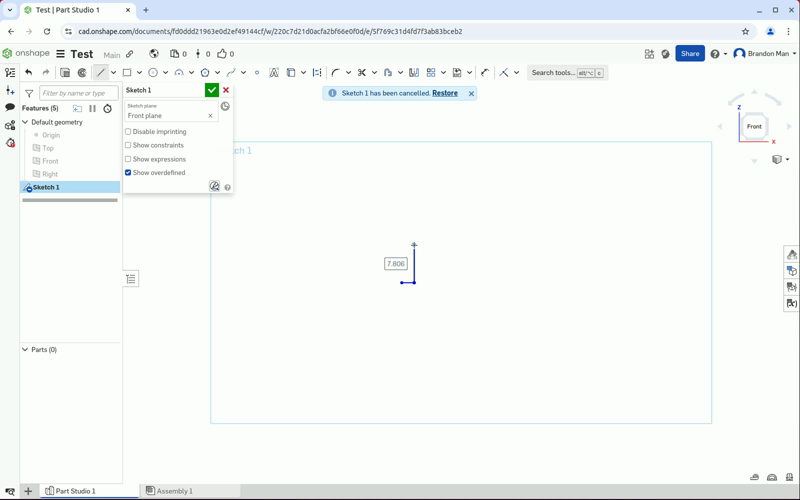
key_down(shift)
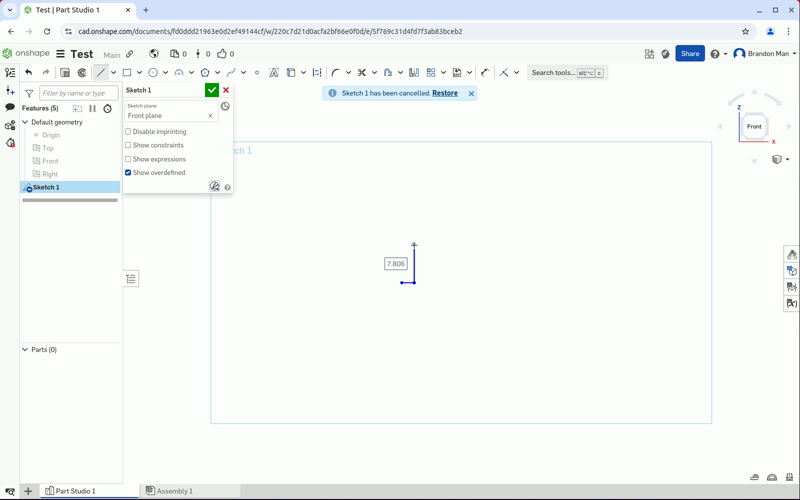
mouse_move(444, 244)
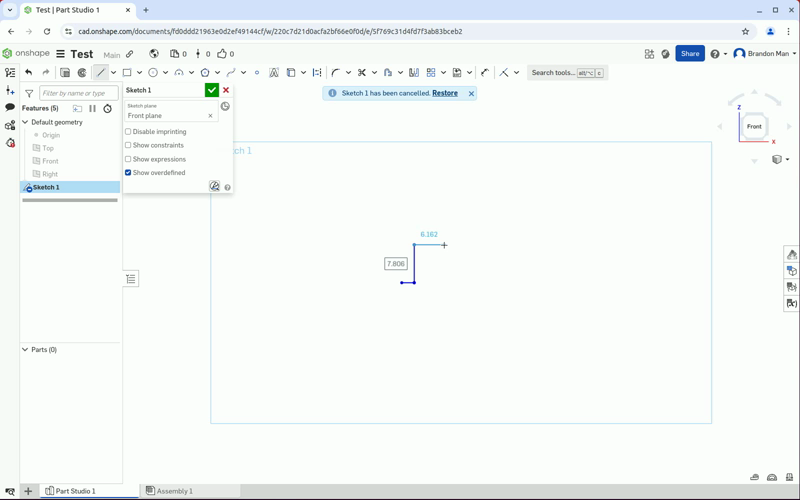
mouse_move(401, 244)
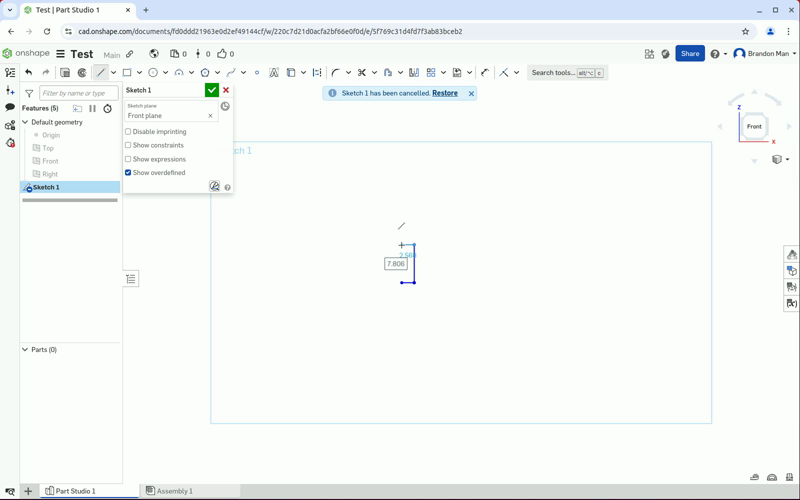
click(401, 244)
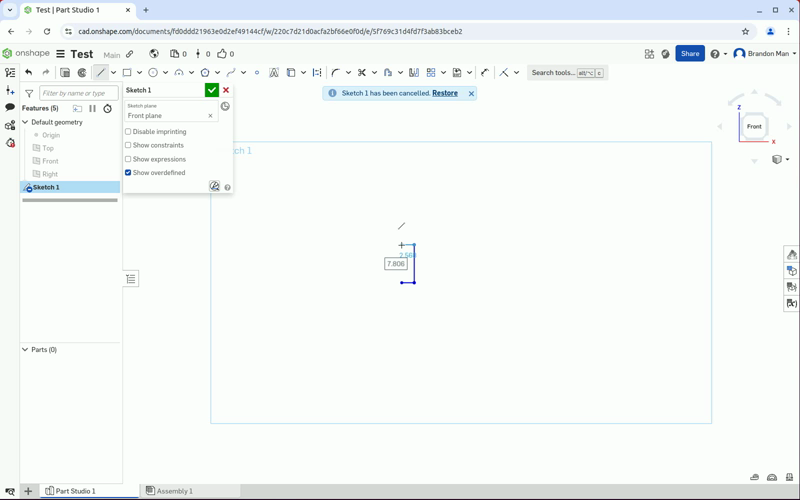
key_up(shift)
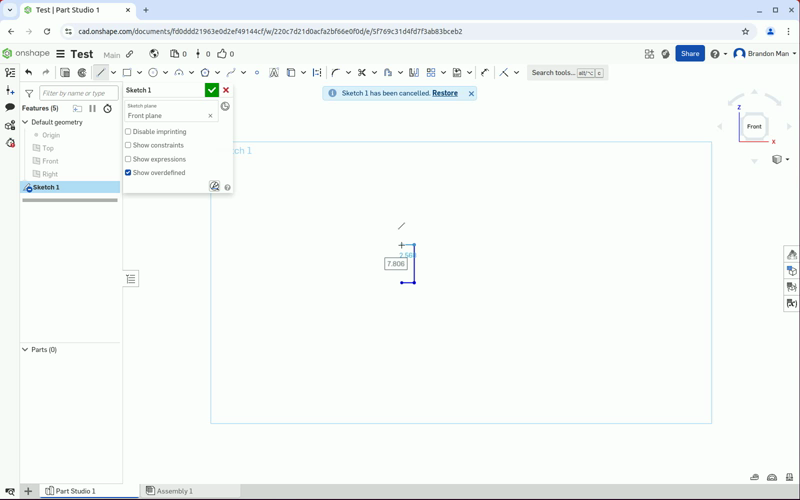
mouse_move(431, 244)
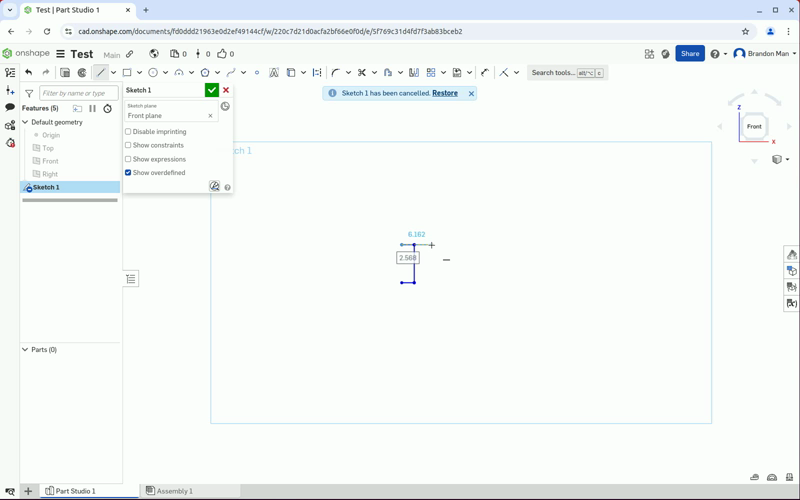
key_down(shift)
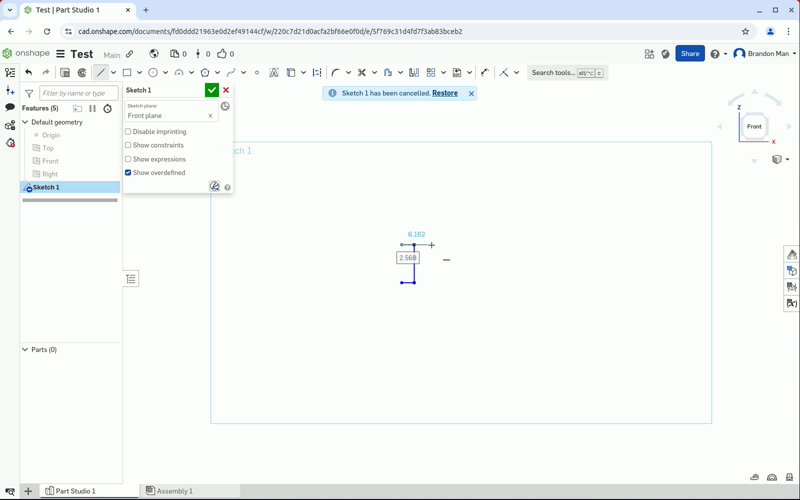
mouse_move(401, 282)
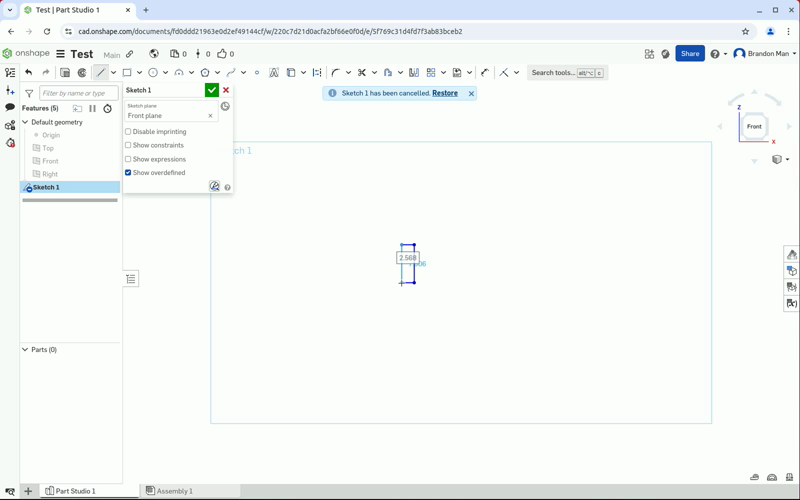
key_up(shift)
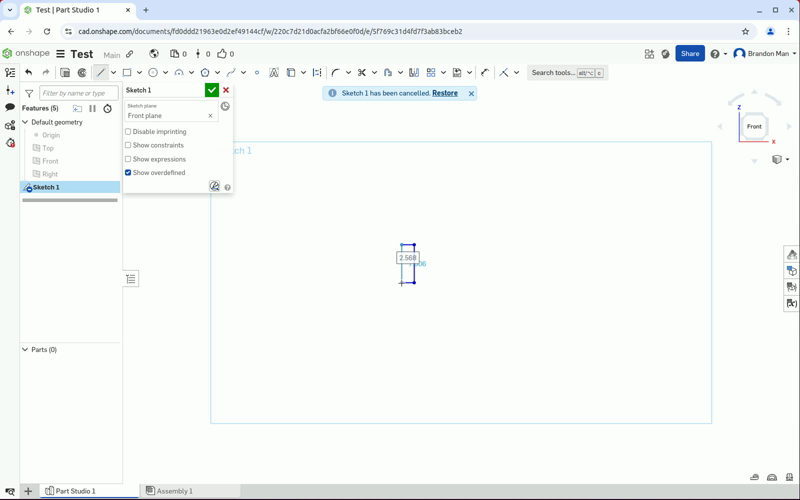
click(401, 282)
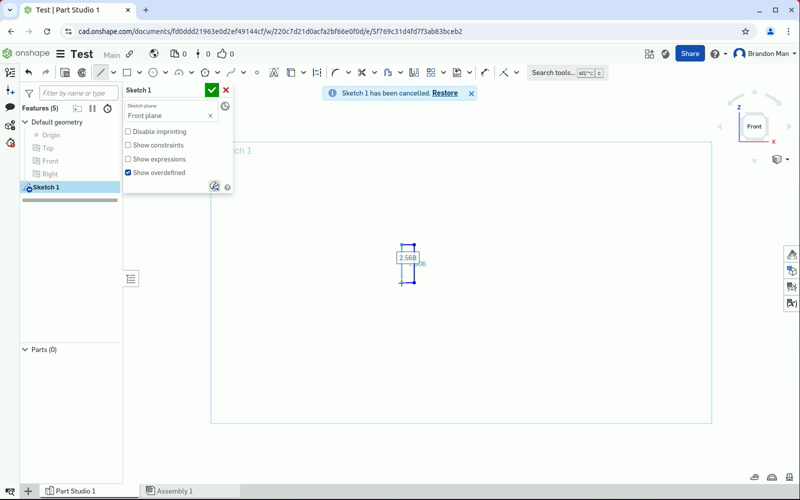
key(esc)
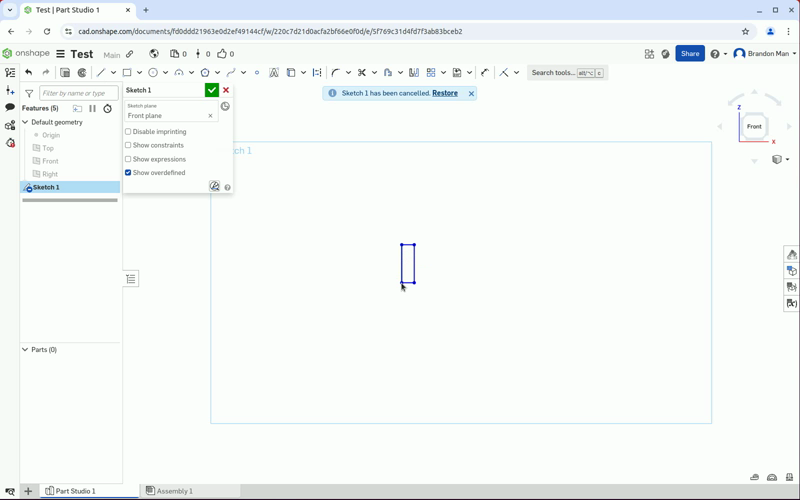
mouse_move(404, 249)
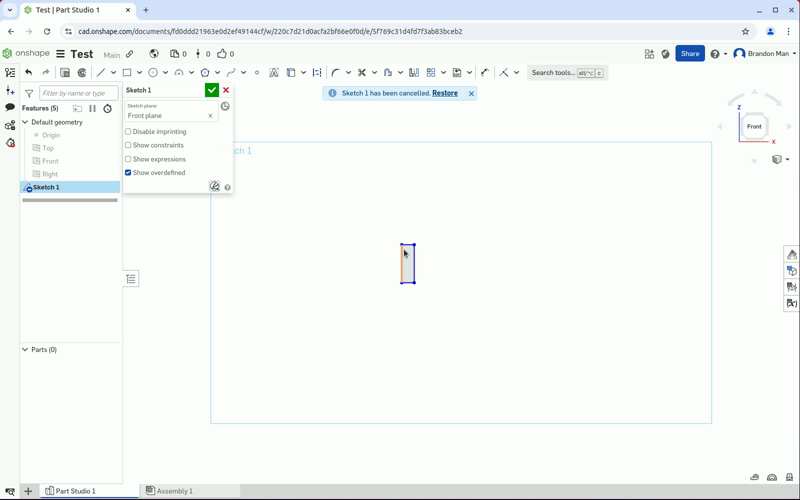
scroll(6)
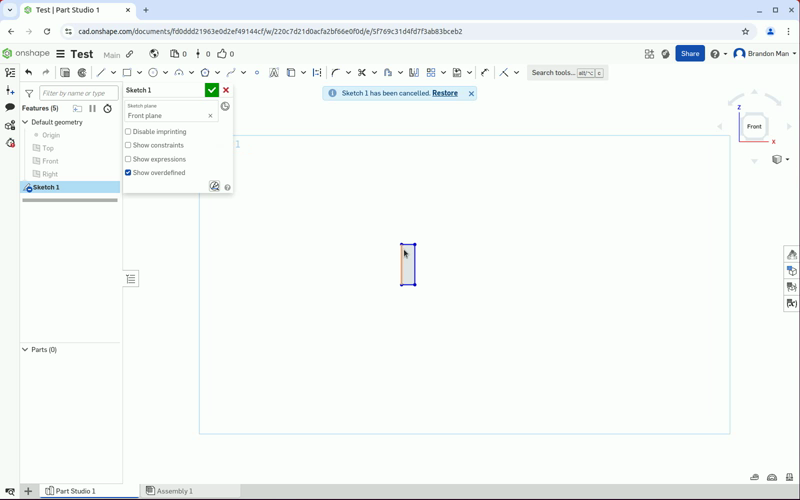
scroll(6)
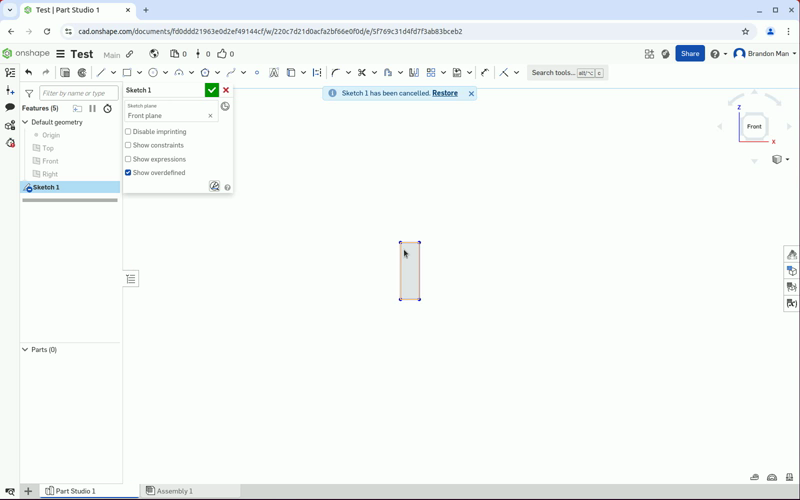
scroll(6)
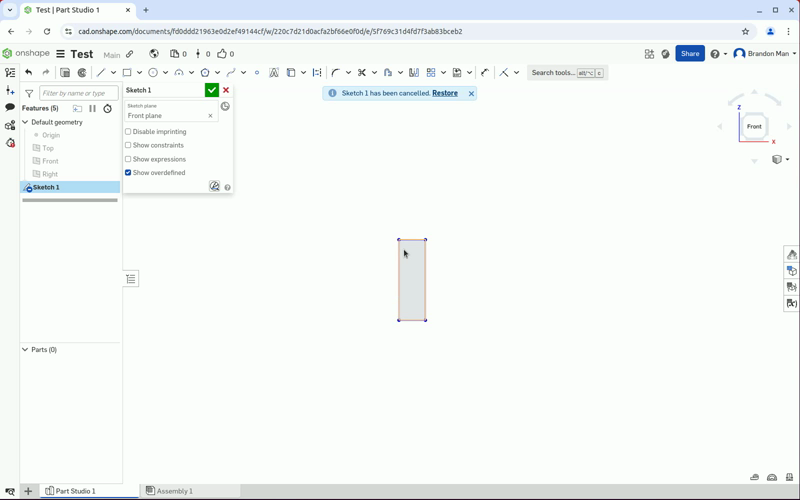
scroll(6)
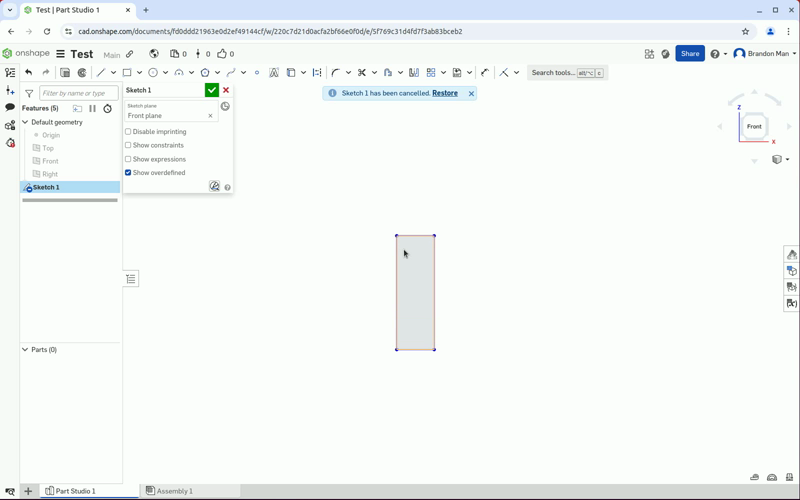
scroll(6)
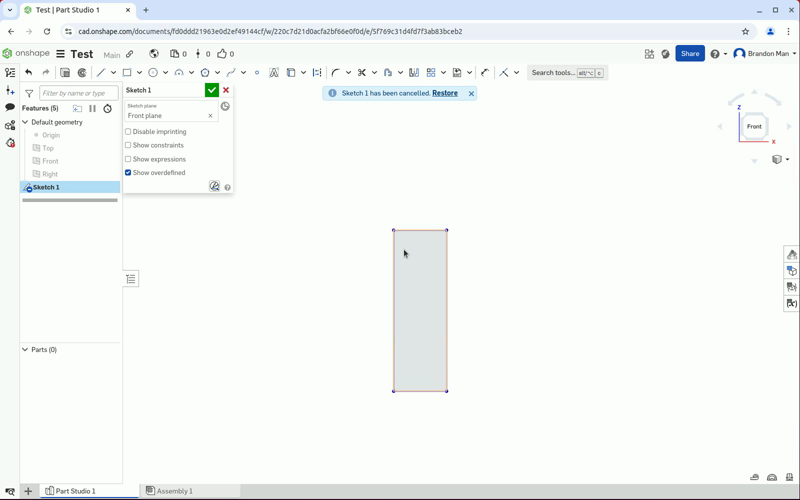
scroll(6)
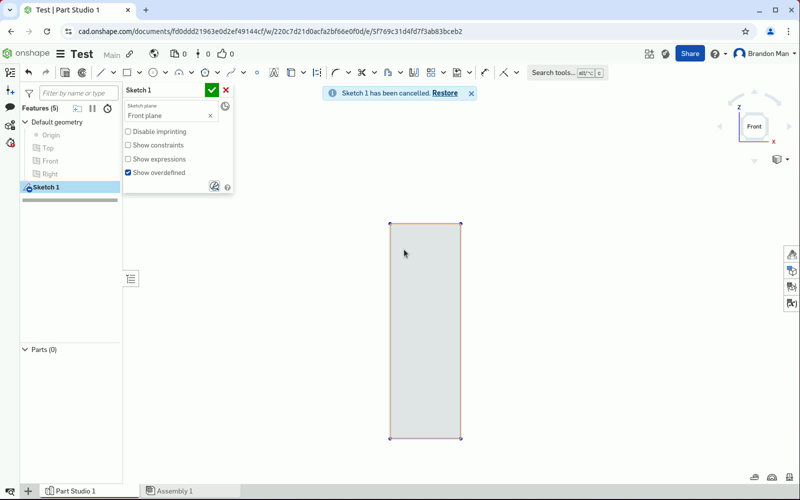
scroll(6)
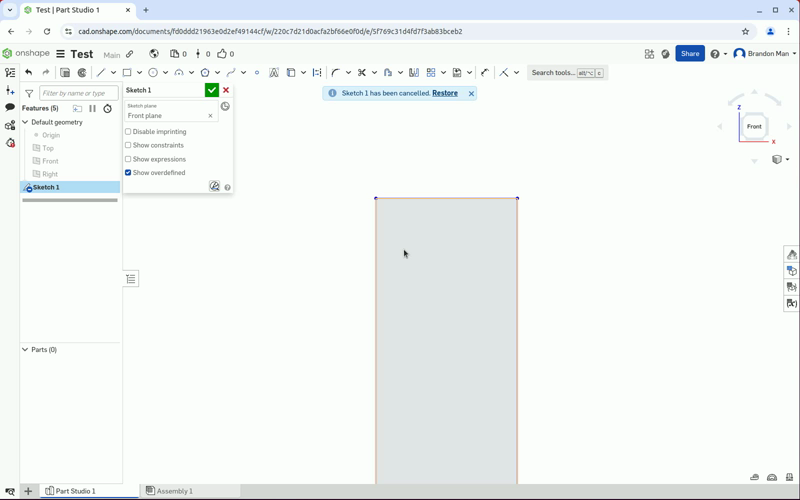
click(404, 249)
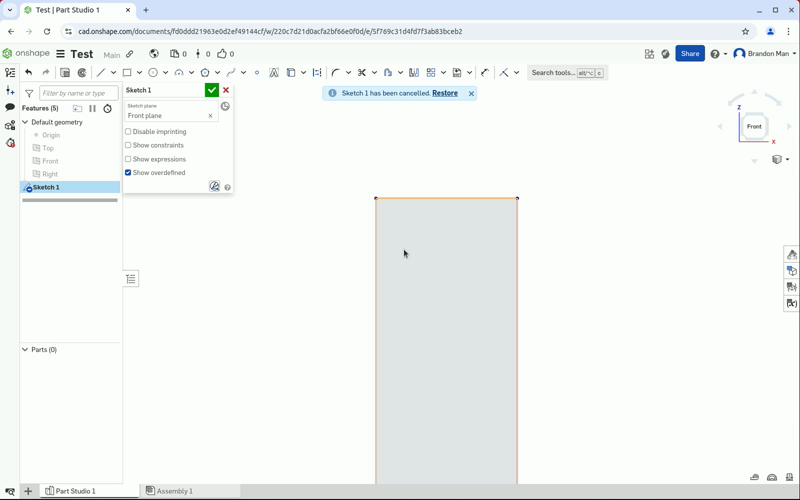
scroll(-6)
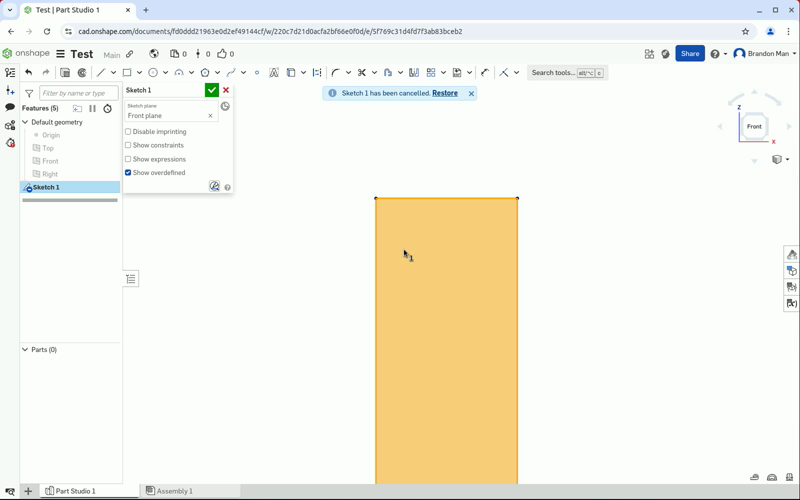
scroll(-6)
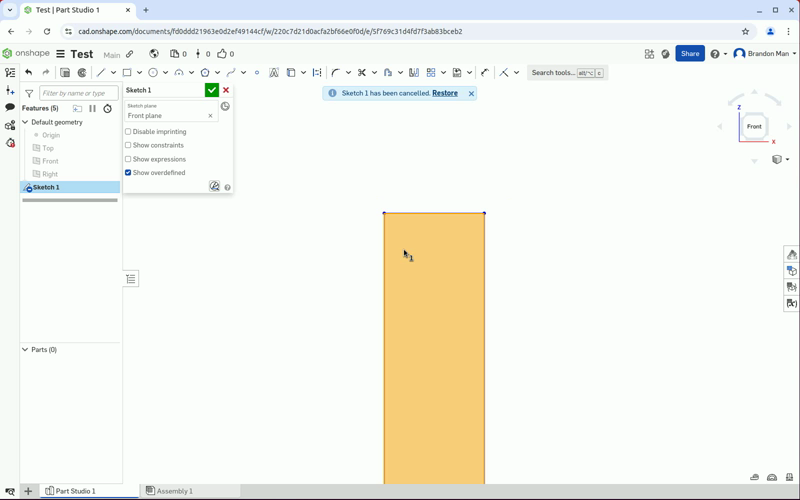
scroll(-6)
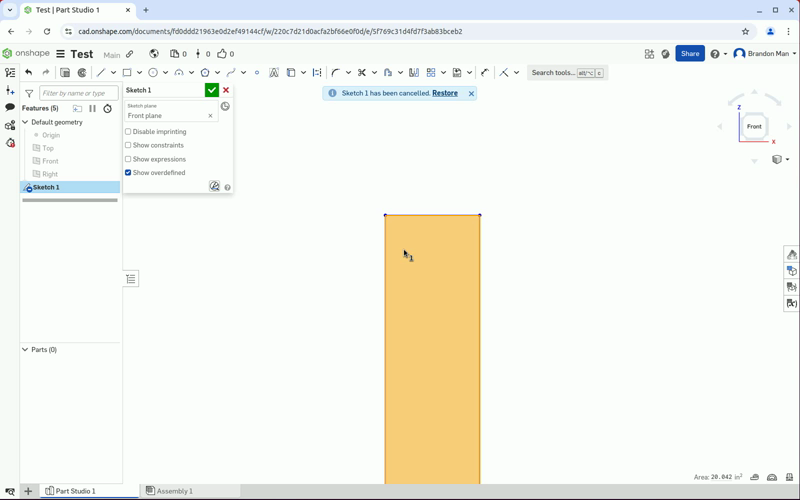
scroll(-6)
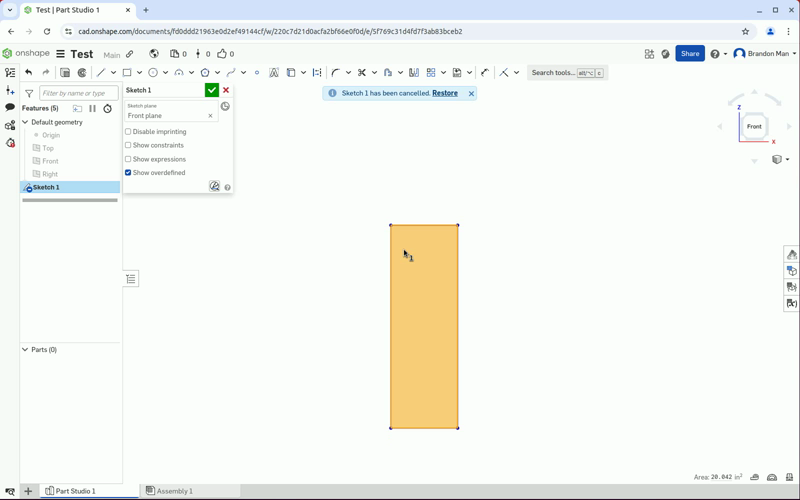
scroll(-6)
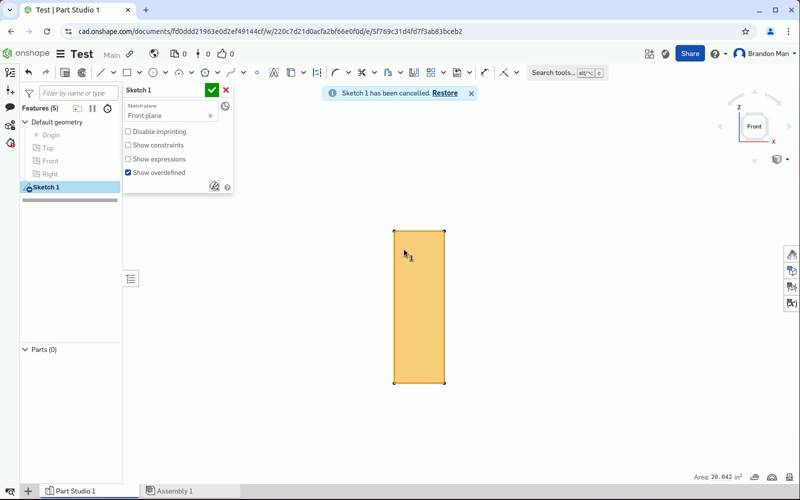
scroll(-6)
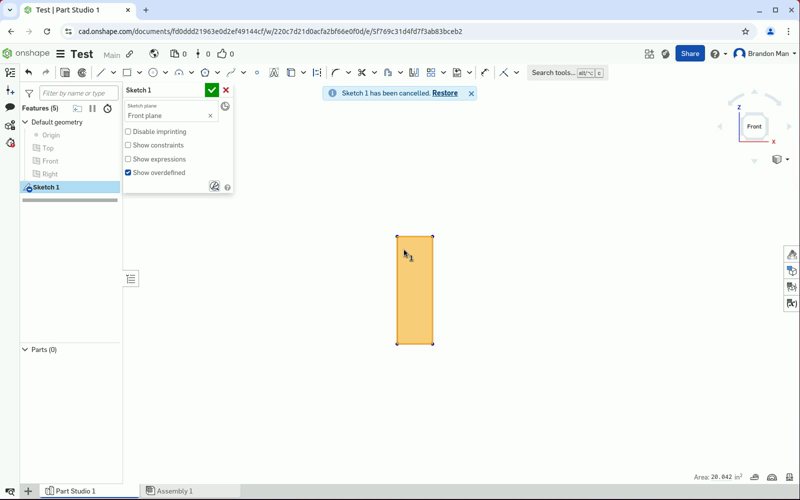
scroll(-6)
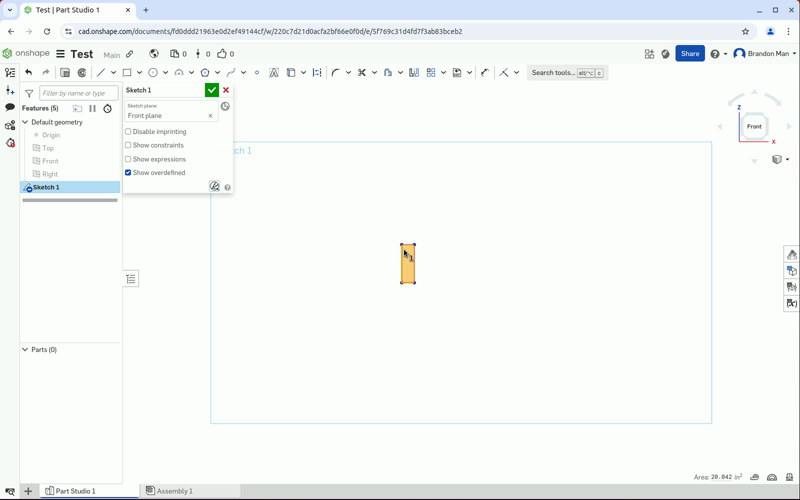
mouse_move(73, 352)
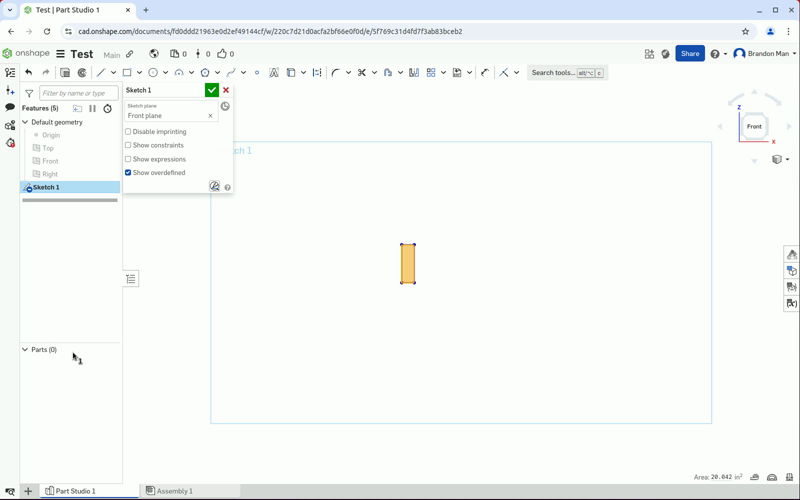
key(shift+y)
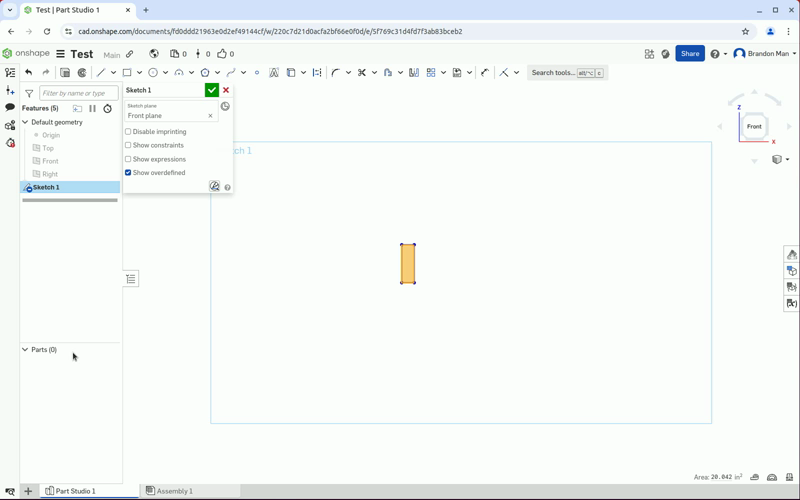
key(shift+e)
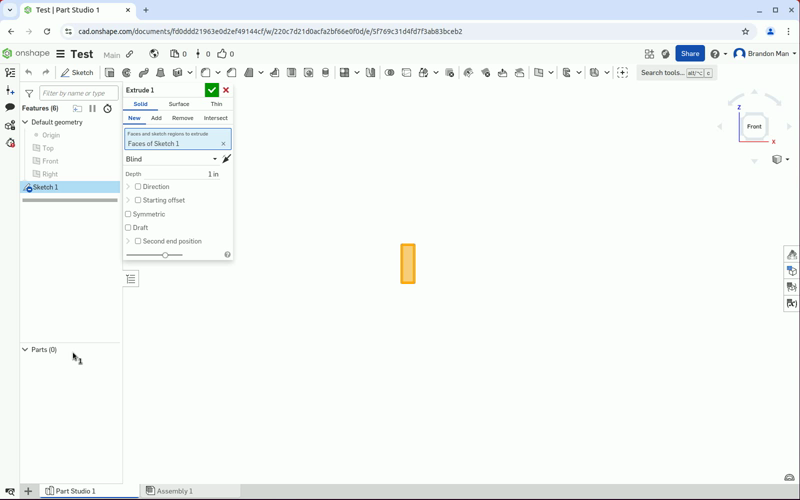
mouse_move(143, 106)
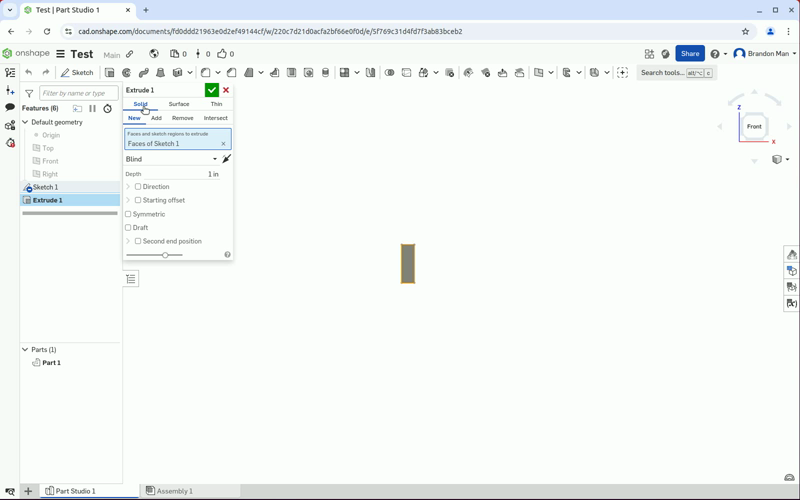
click(143, 106)
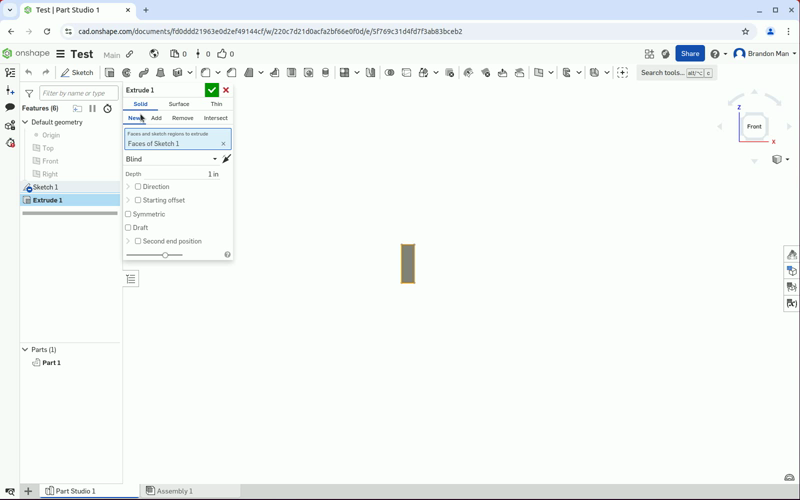
mouse_move(137, 120)
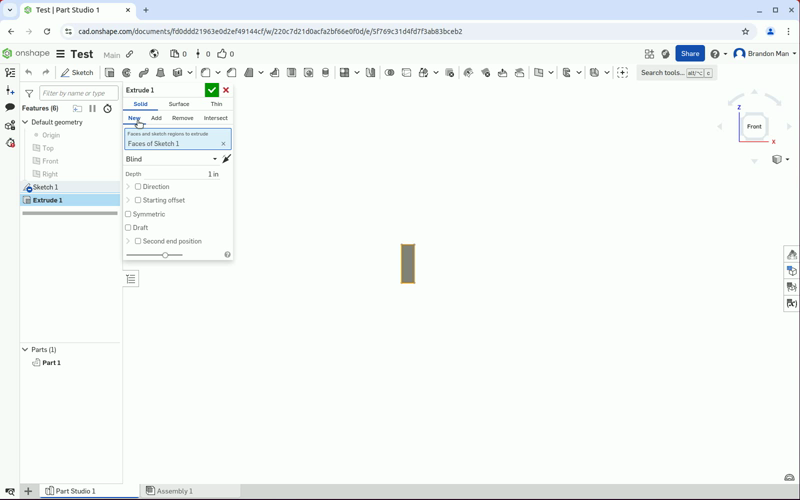
click(137, 120)
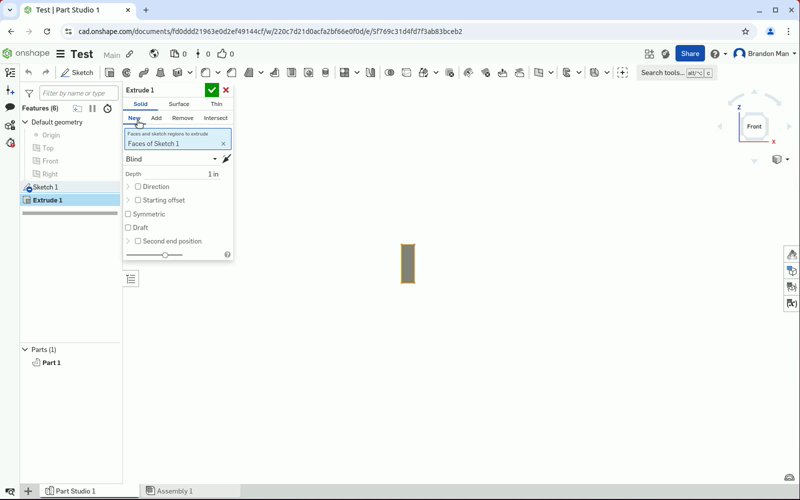
key(tab, 4)
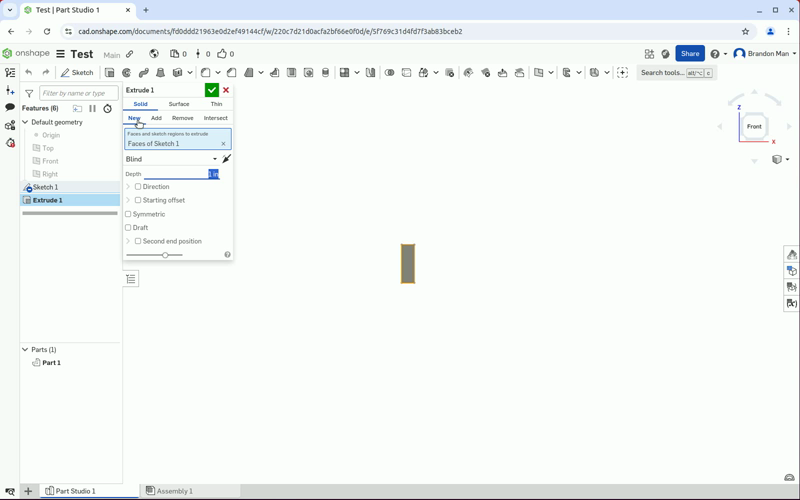
text(46.216)
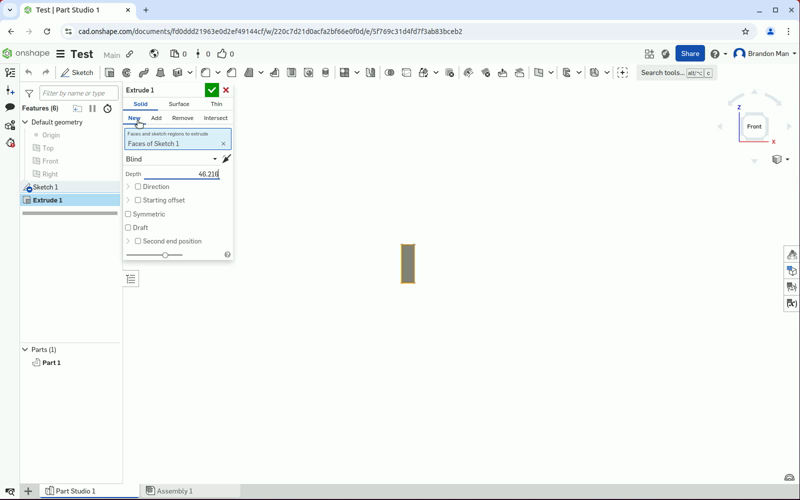
key(tab, 3)
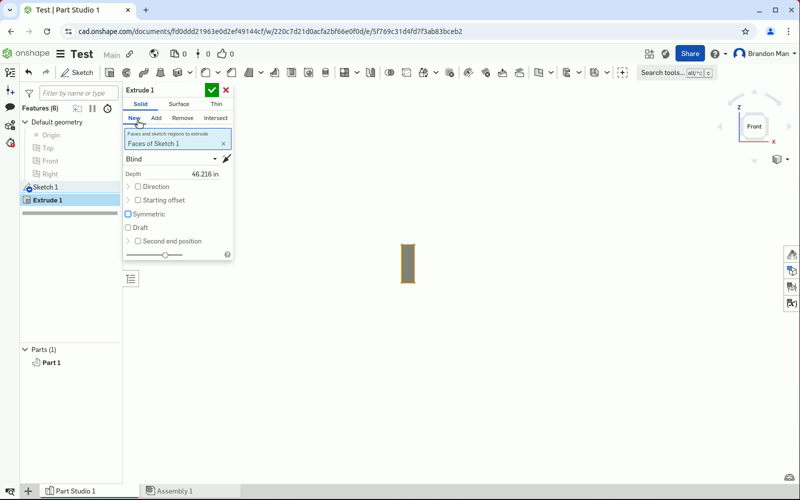
key(space)
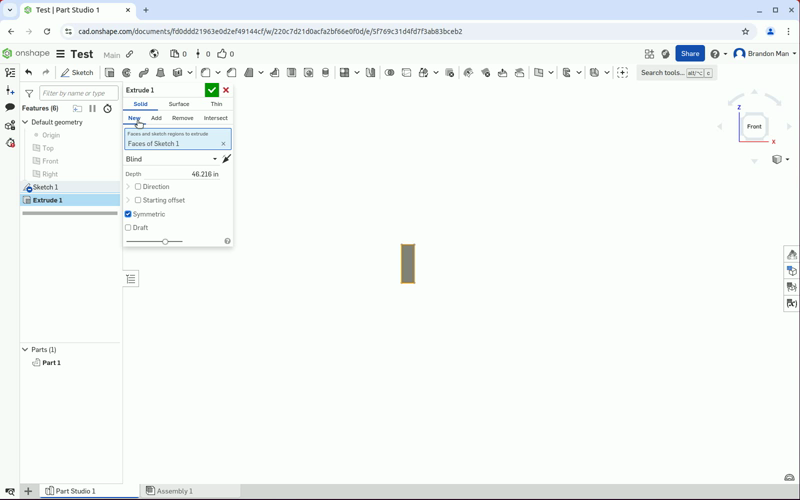
key(enter)
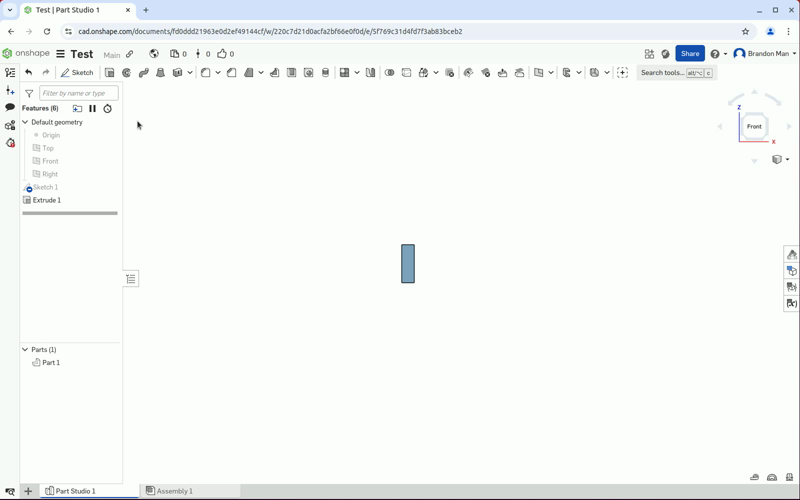
key(shift+h)
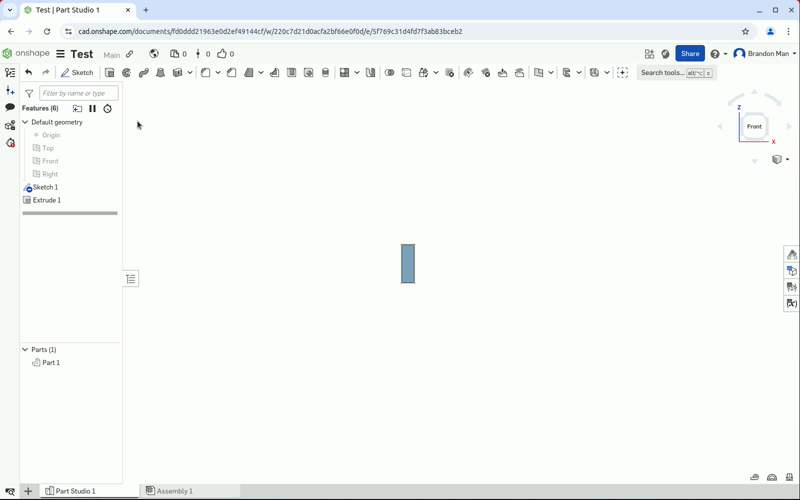
key(shift+h)
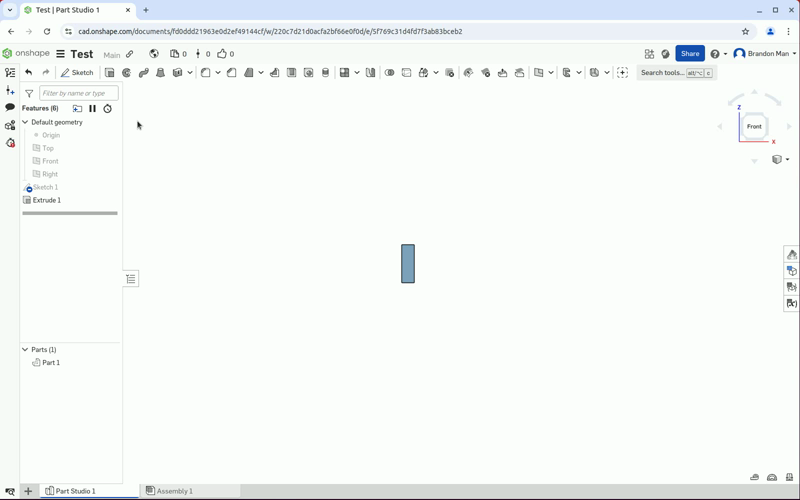
mouse_move(73, 189)
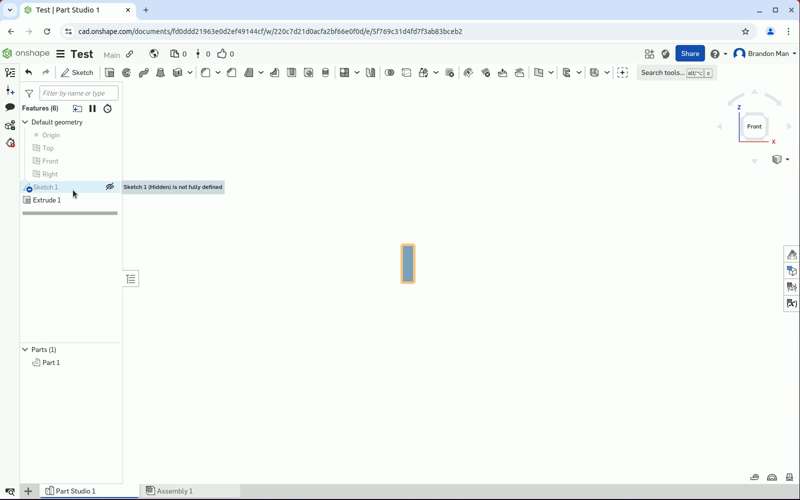
click(73, 189)
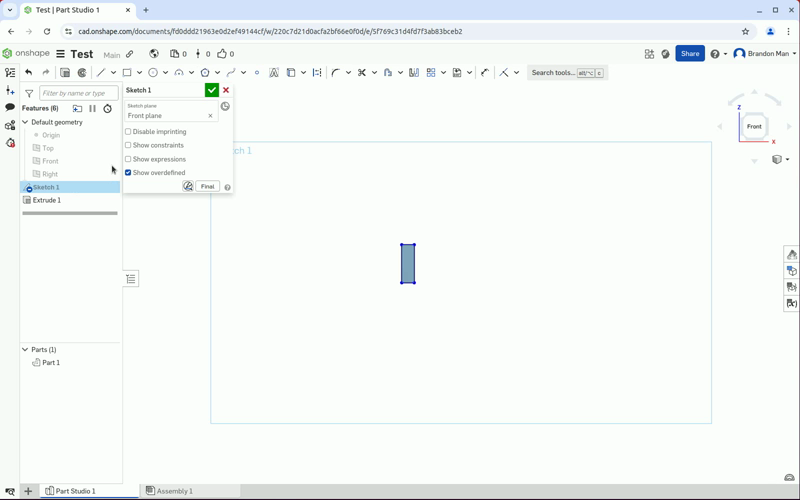
mouse_move(229, 92)
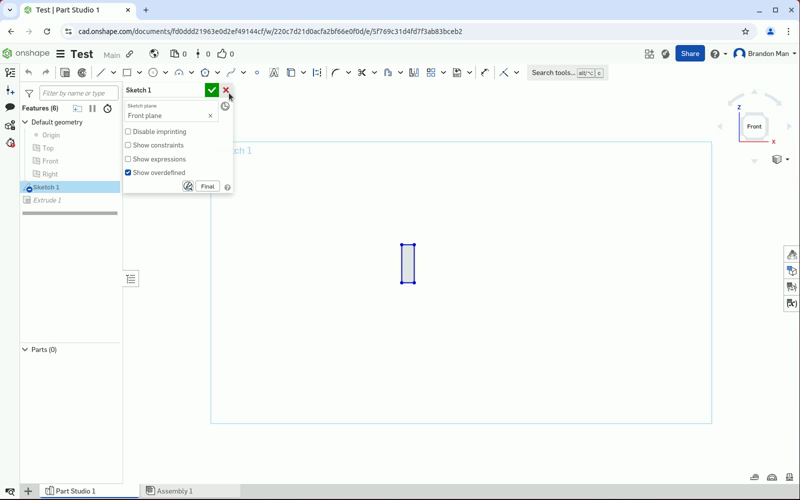
click(229, 92)
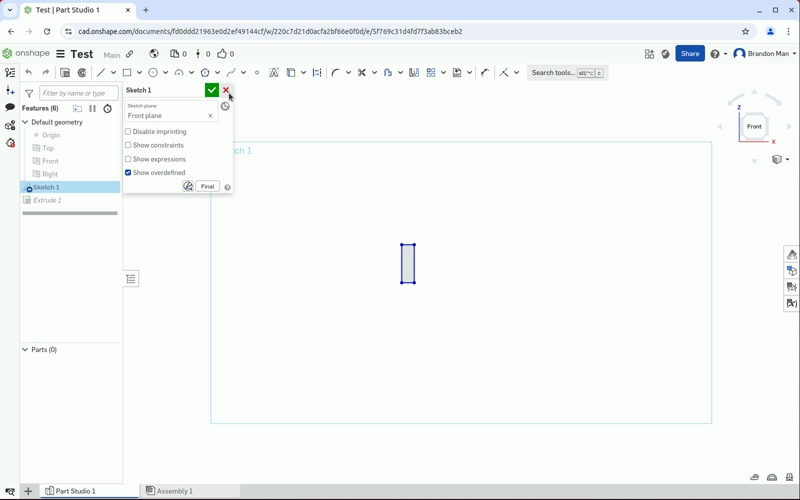
key(shift+s)
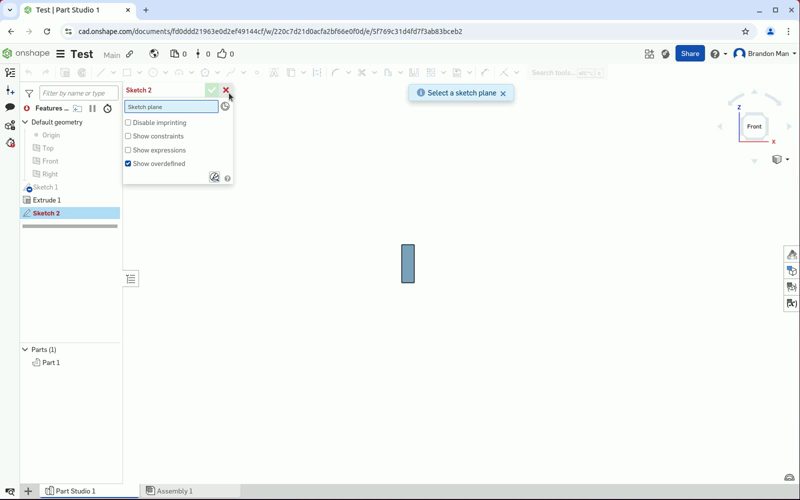
mouse_move(73, 163)
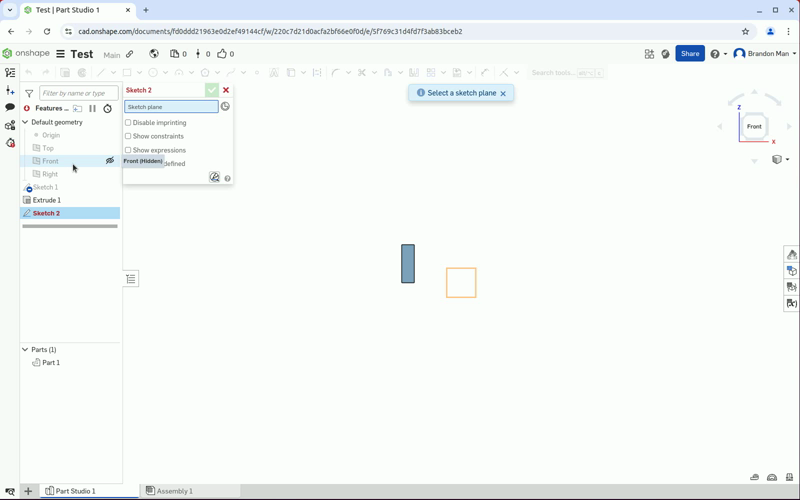
click(73, 163)
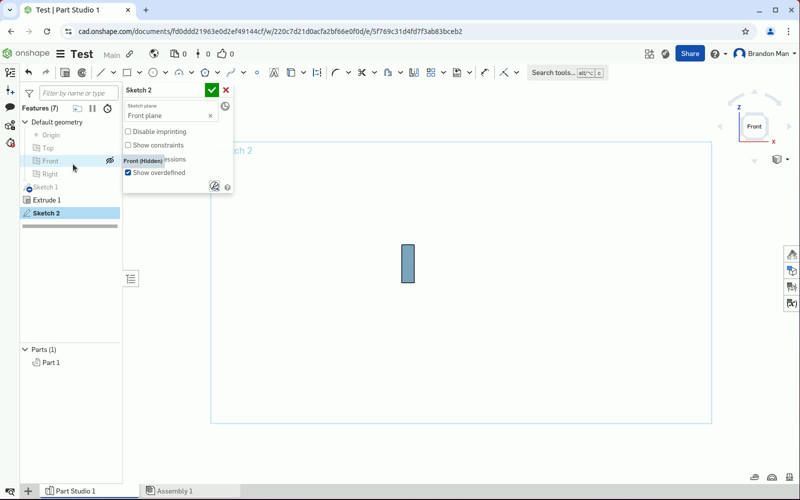
mouse_move(73, 352)
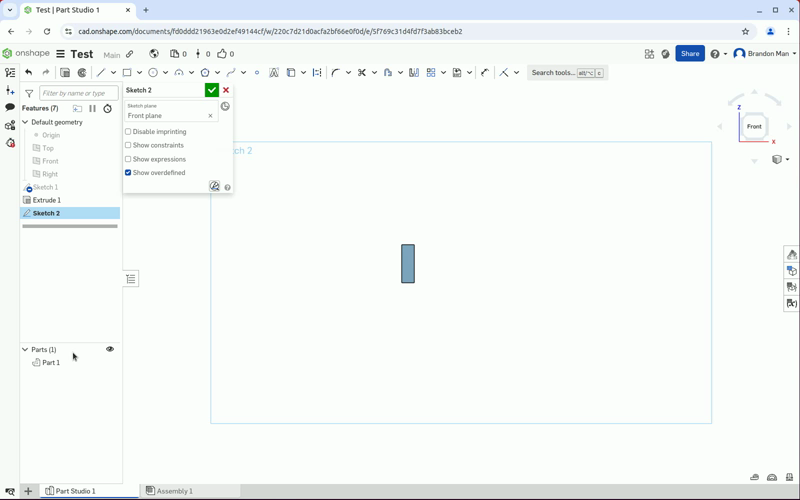
key(y)
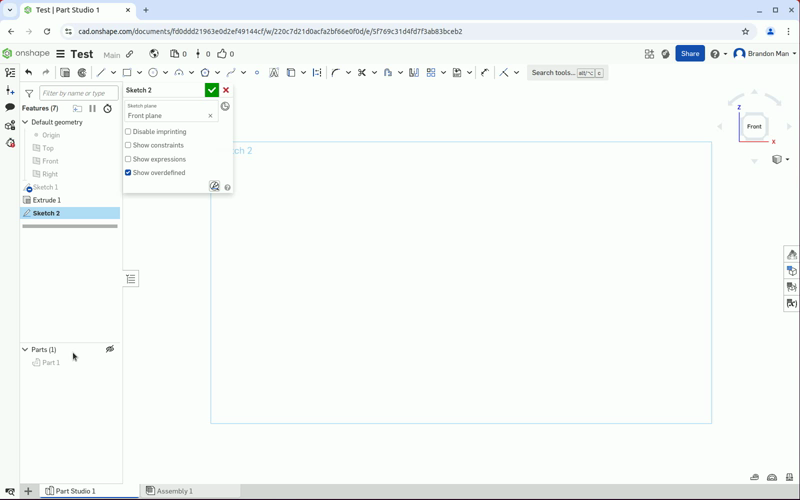
key(l)
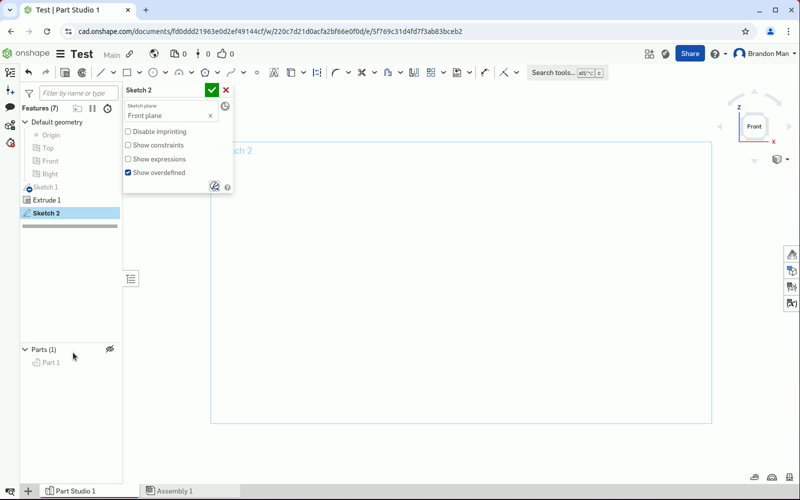
key_down(shift)
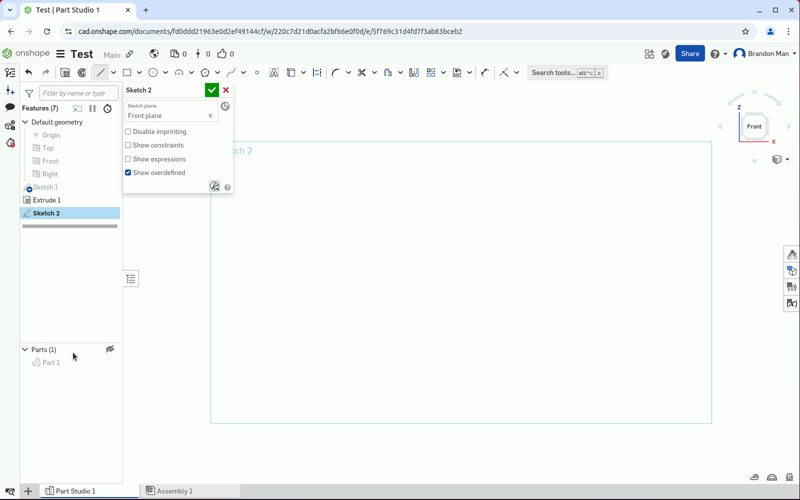
mouse_move(508, 282)
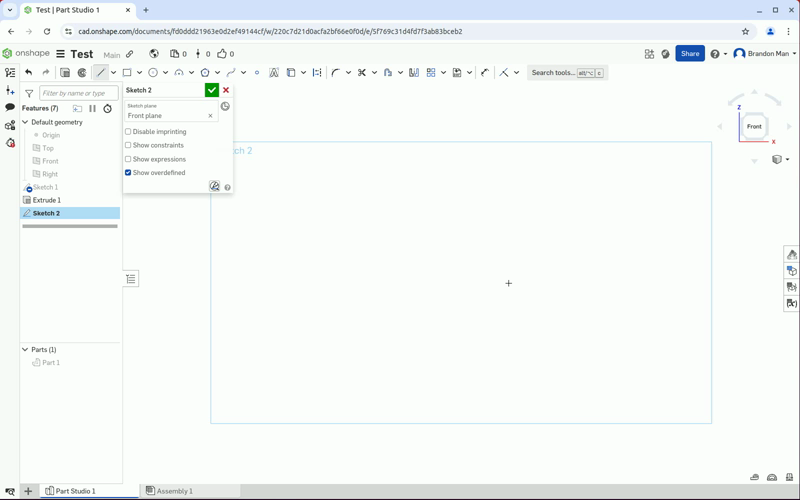
click(508, 282)
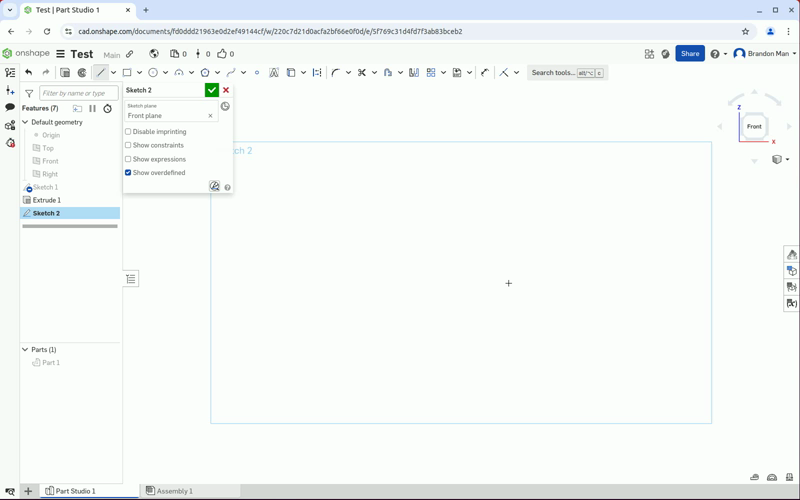
key_up(shift)
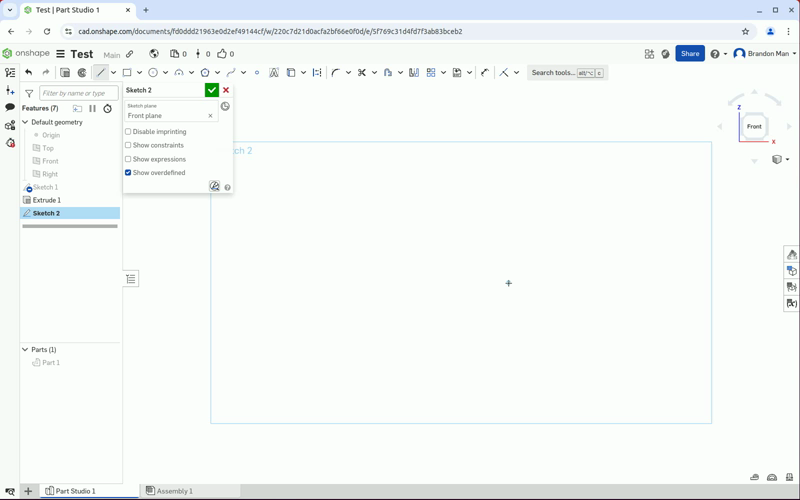
key_down(shift)
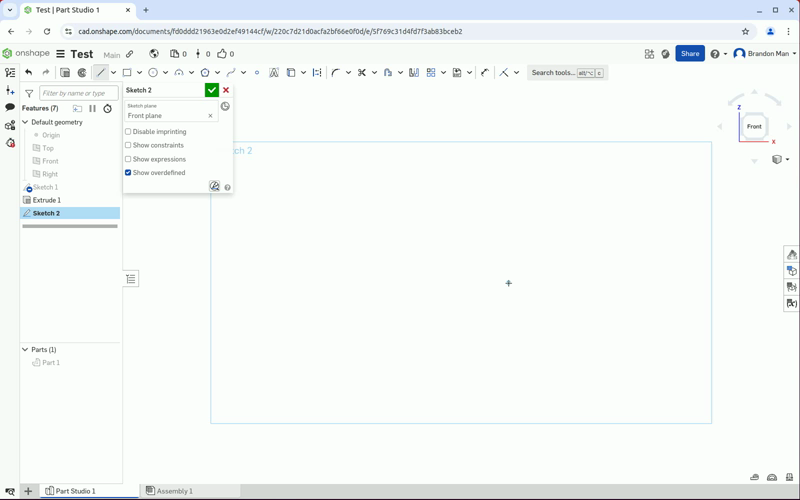
mouse_move(538, 282)
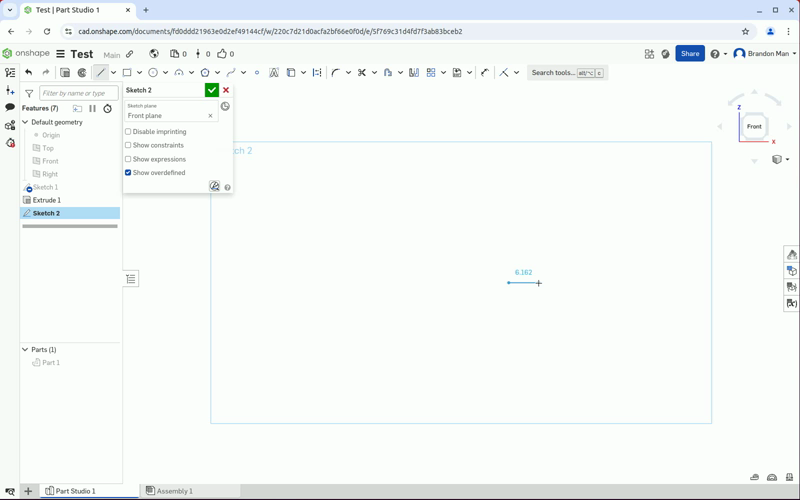
mouse_move(520, 282)
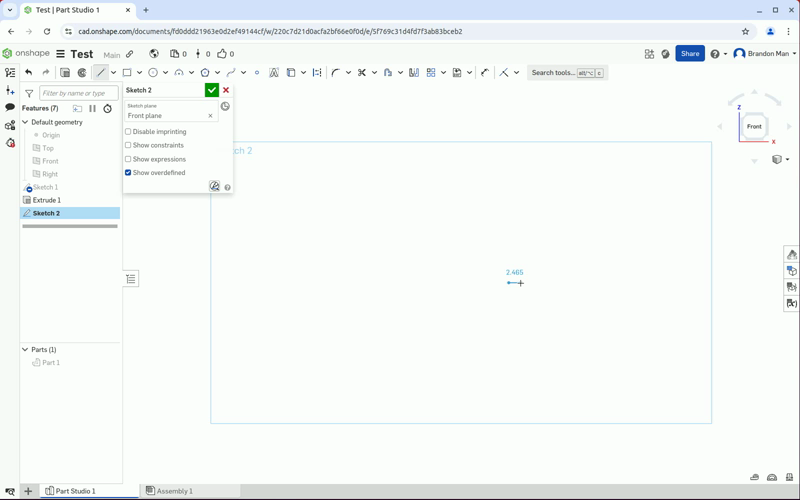
click(520, 282)
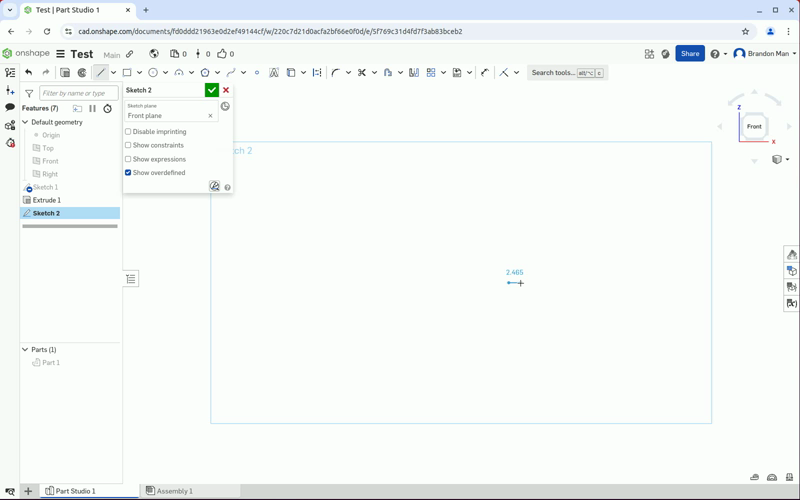
key_up(shift)
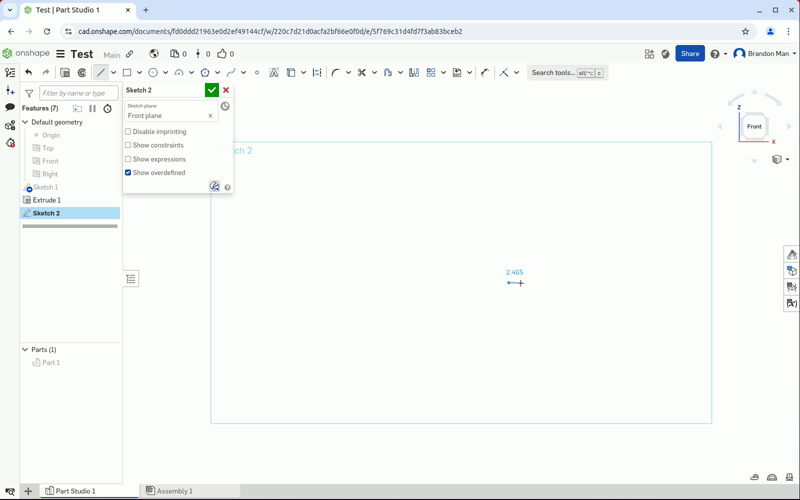
key_down(shift)
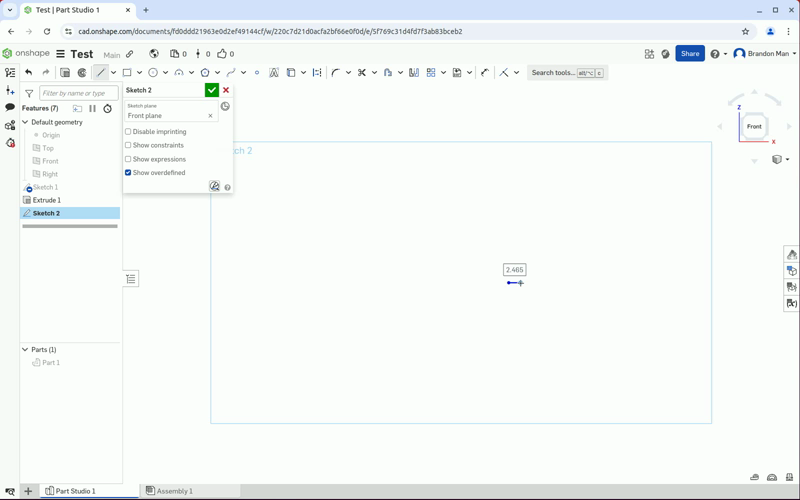
mouse_move(550, 282)
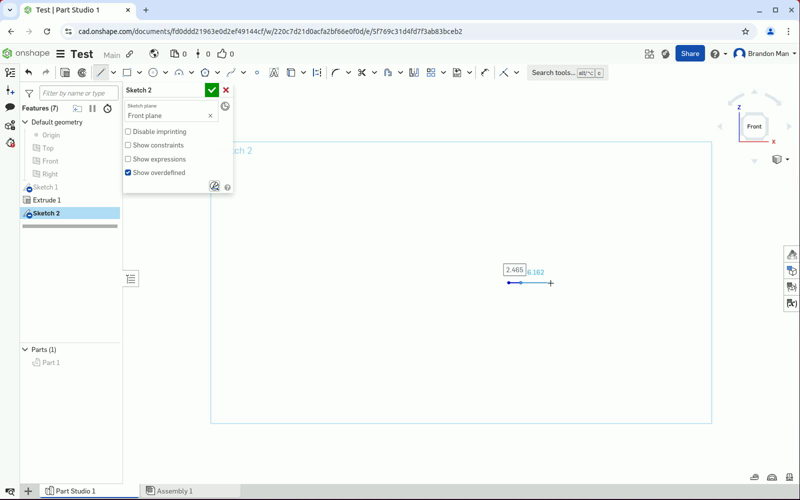
mouse_move(520, 244)
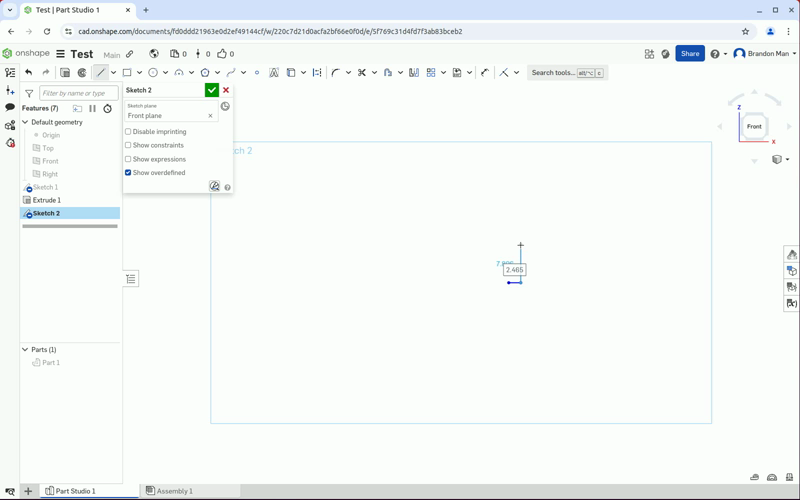
click(520, 244)
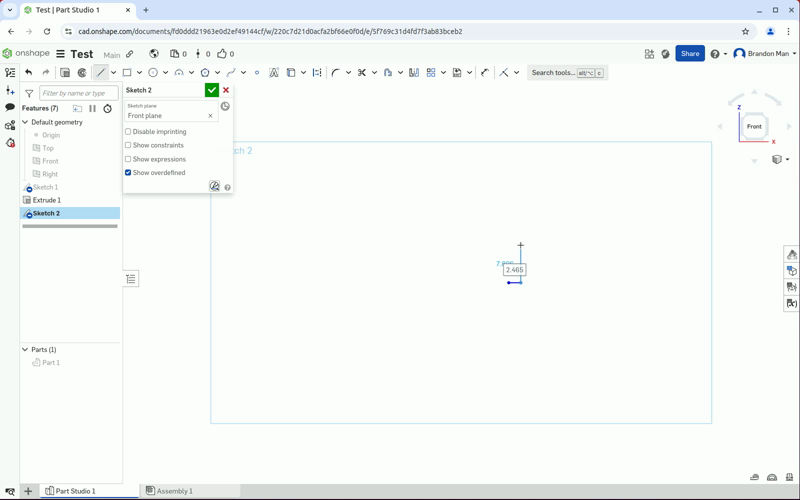
key_up(shift)
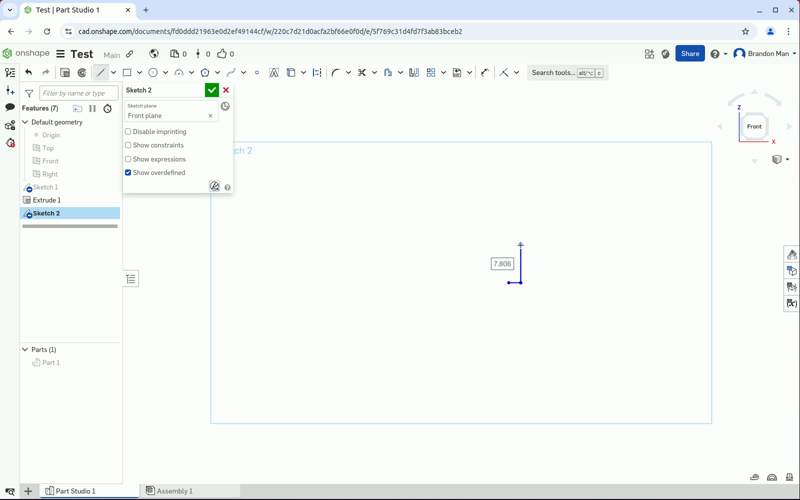
key_down(shift)
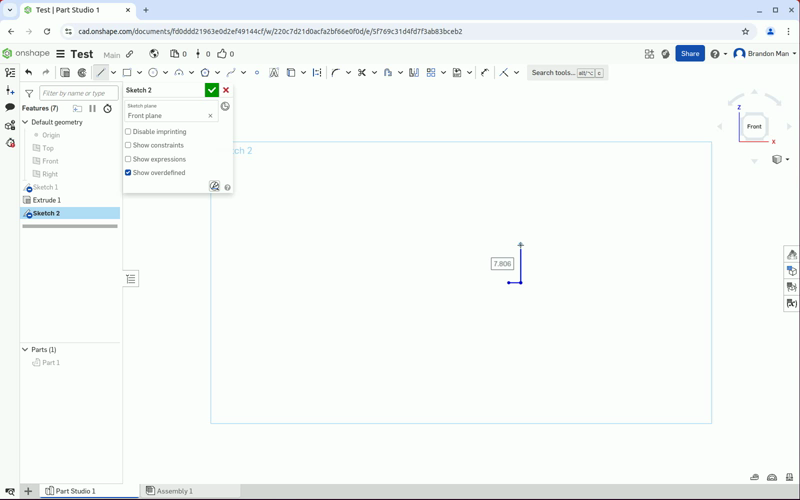
mouse_move(550, 244)
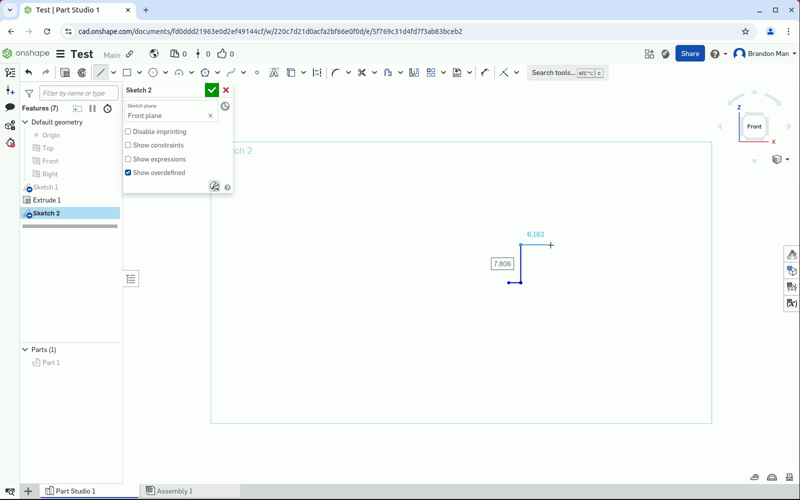
mouse_move(508, 244)
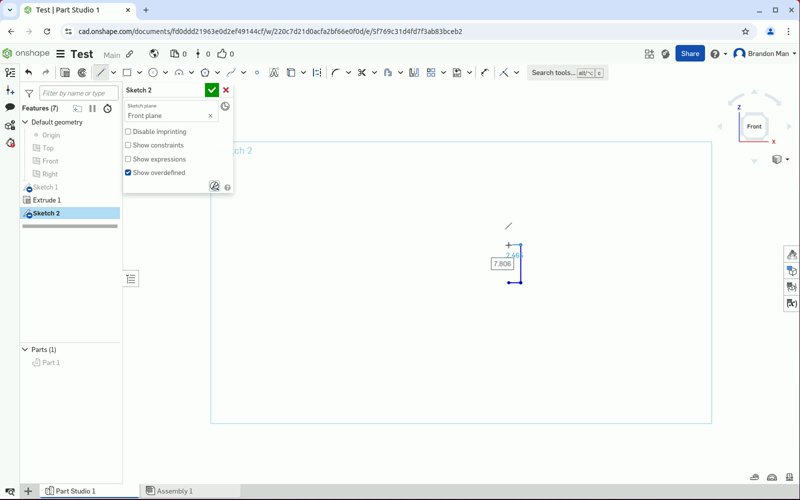
click(508, 244)
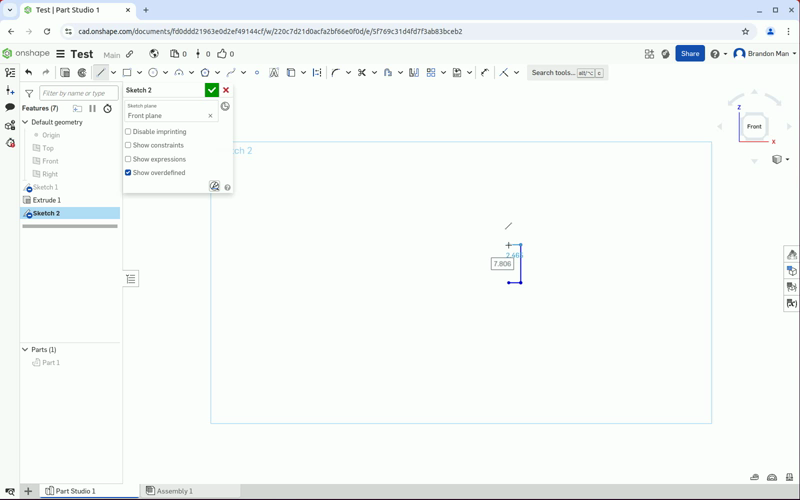
key_up(shift)
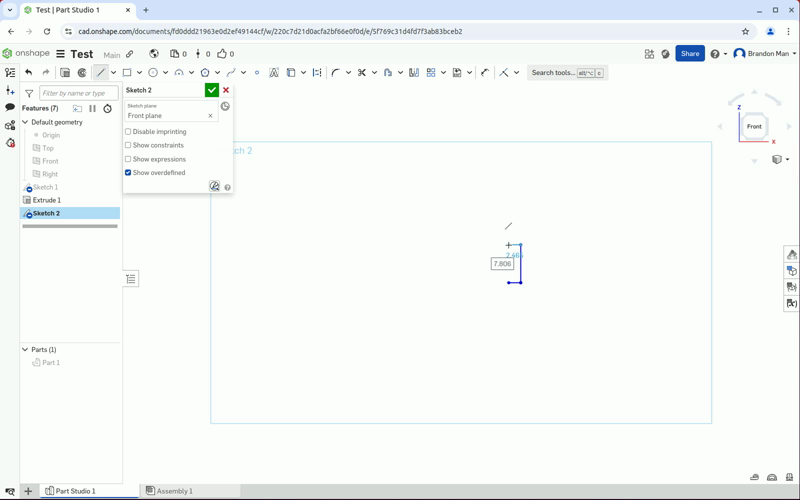
mouse_move(538, 244)
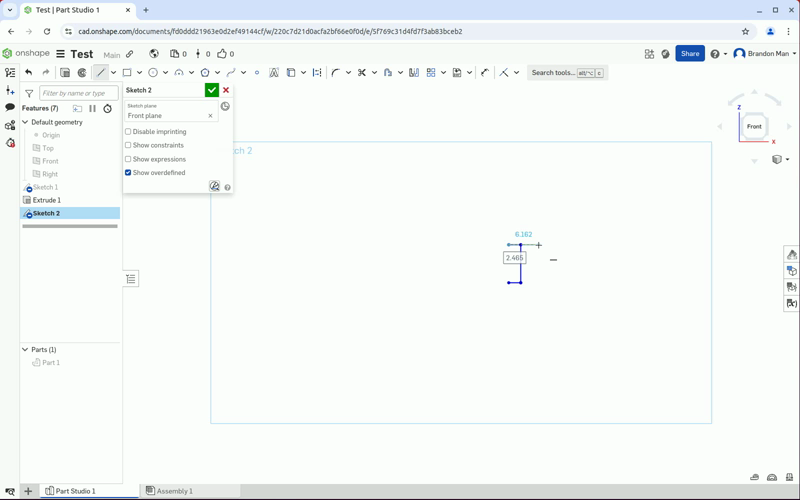
key_down(shift)
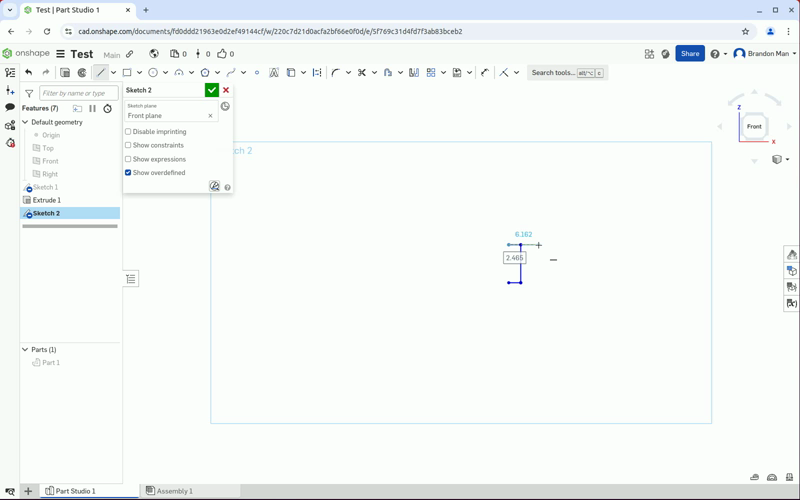
mouse_move(508, 282)
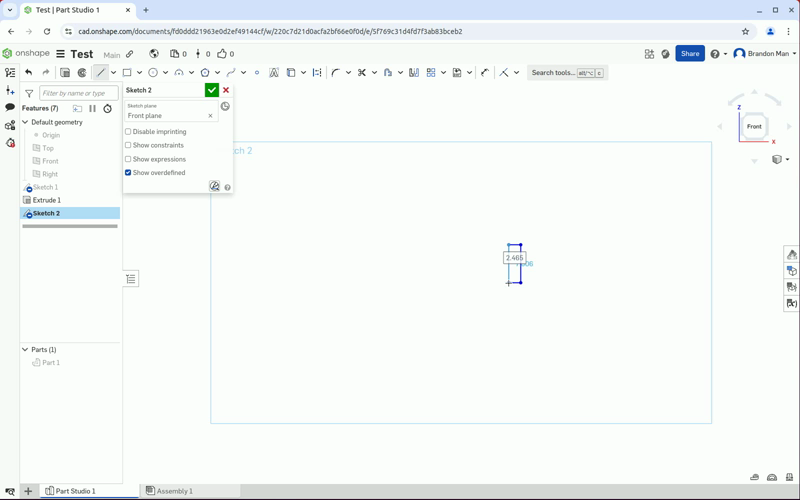
key_up(shift)
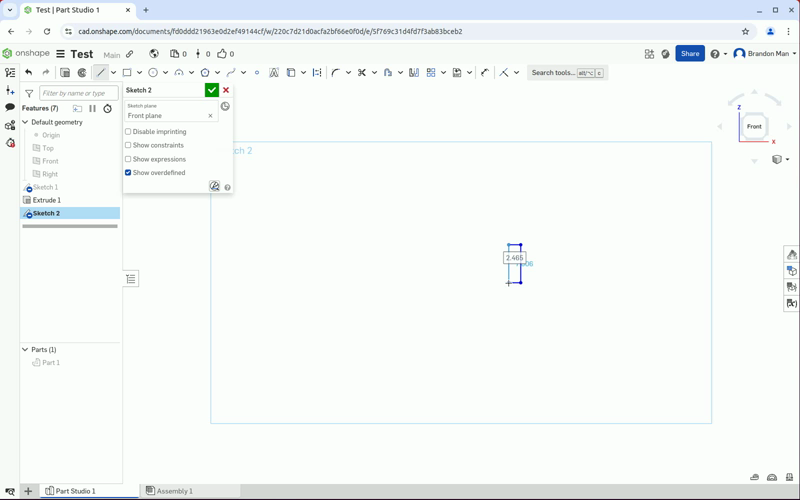
click(508, 282)
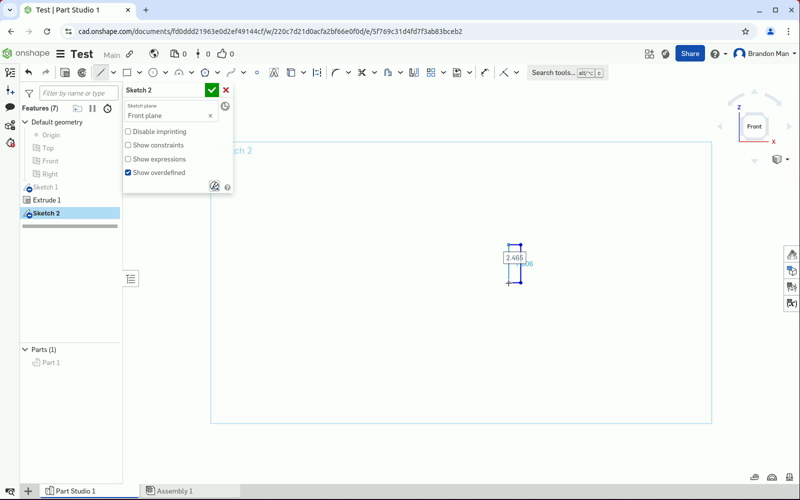
key(esc)
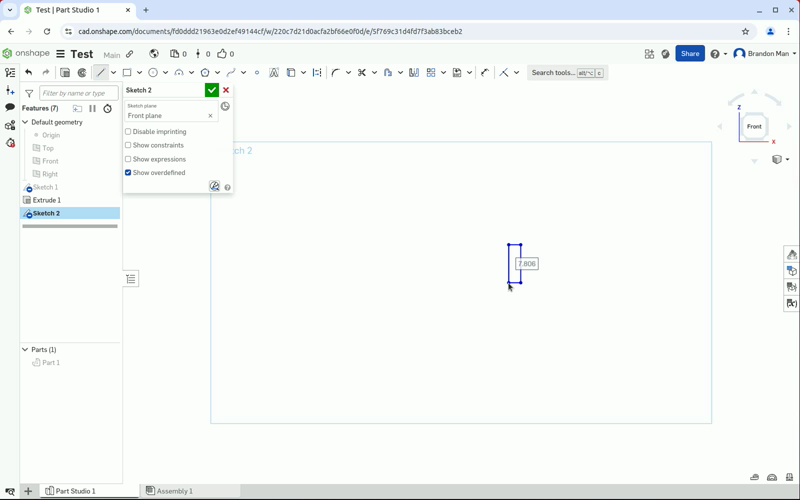
mouse_move(512, 252)
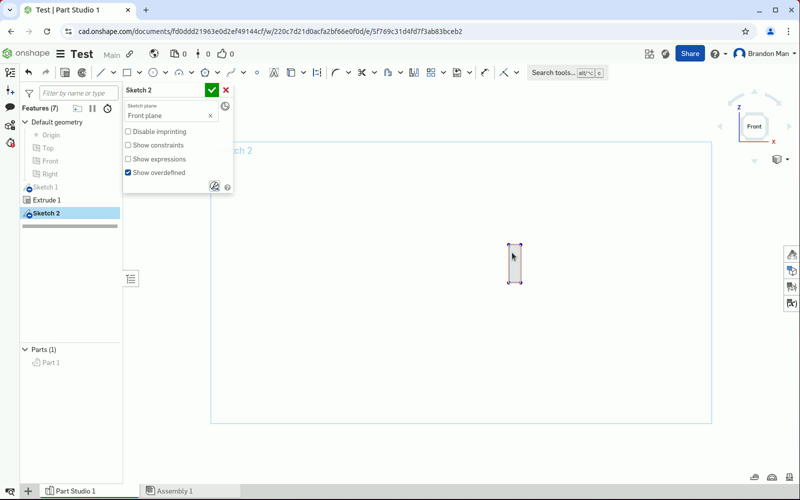
scroll(6)
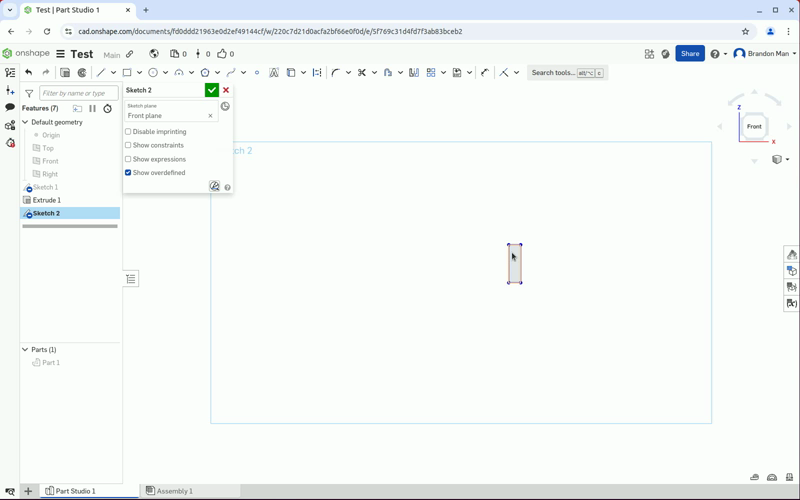
scroll(6)
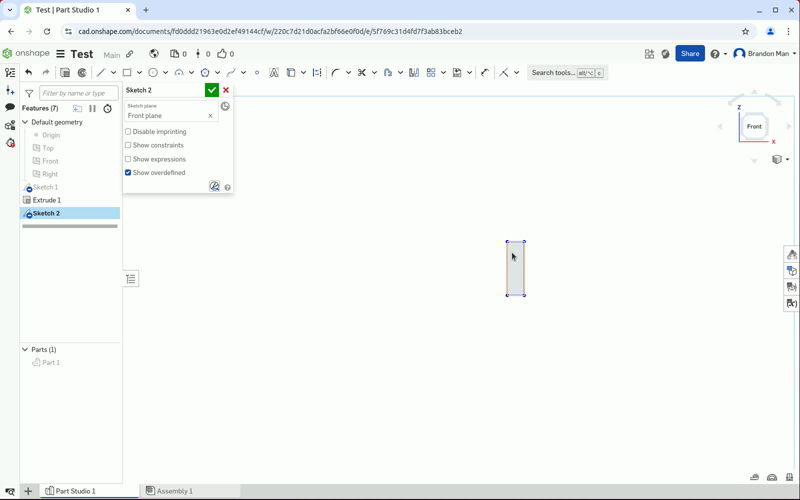
scroll(6)
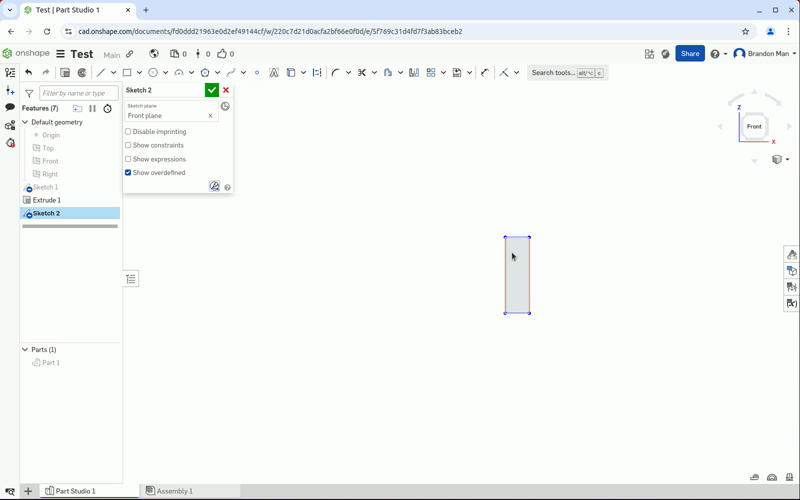
scroll(6)
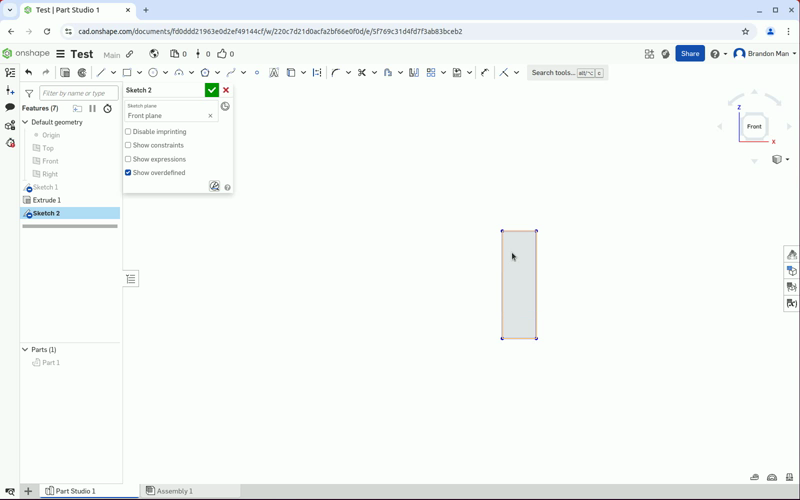
scroll(6)
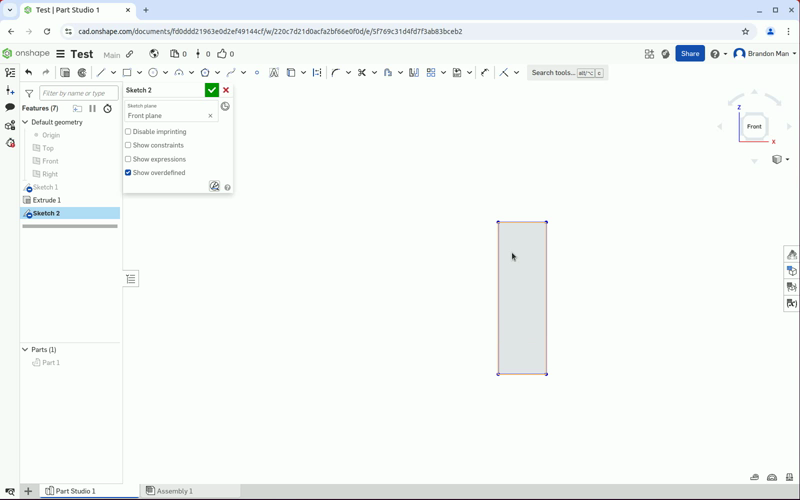
scroll(6)
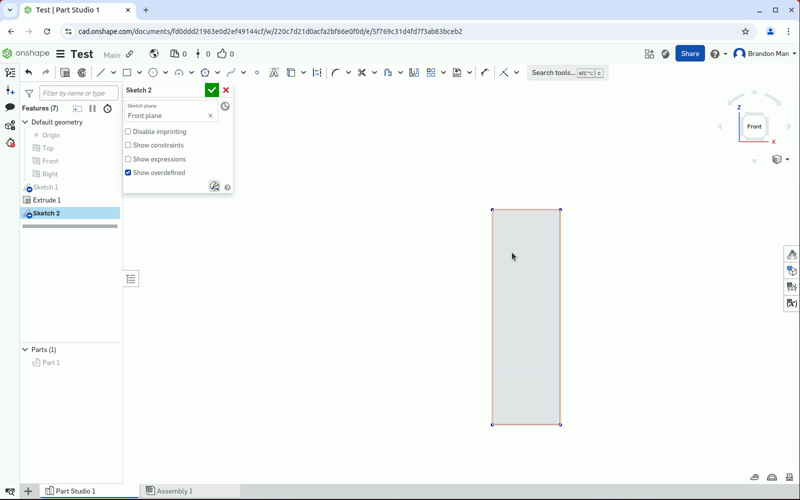
scroll(6)
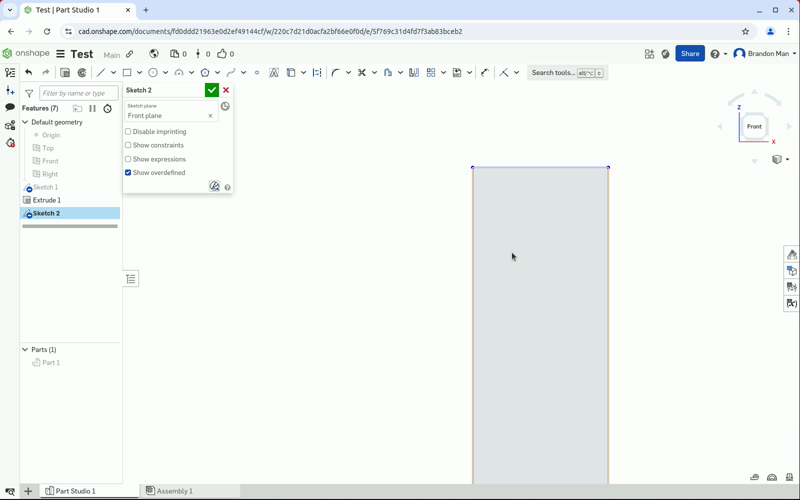
click(512, 252)
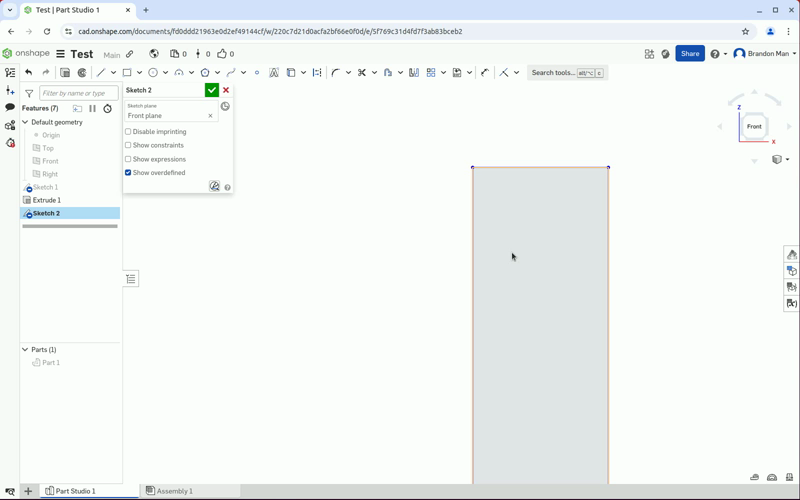
scroll(-6)
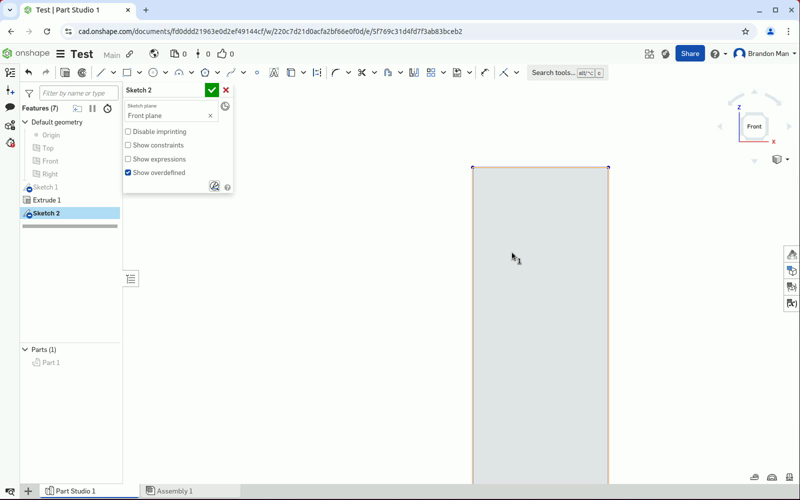
scroll(-6)
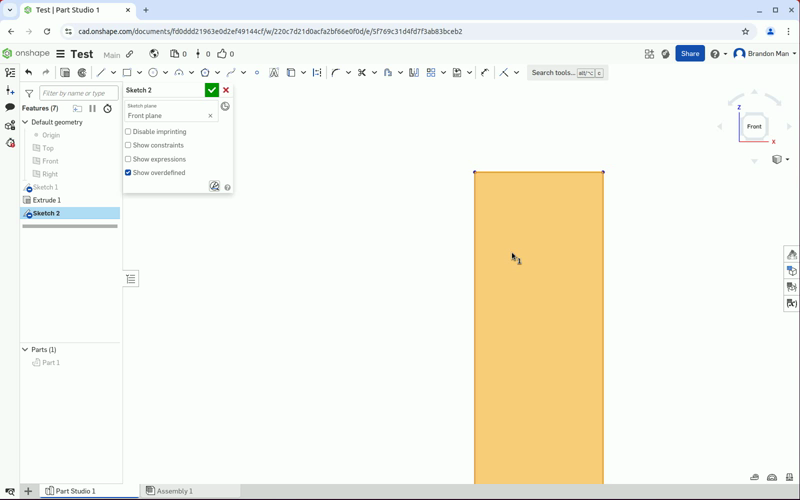
scroll(-6)
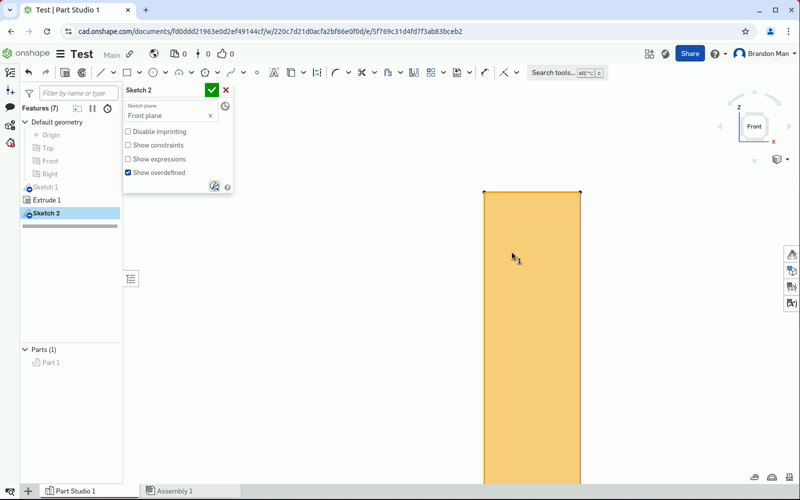
scroll(-6)
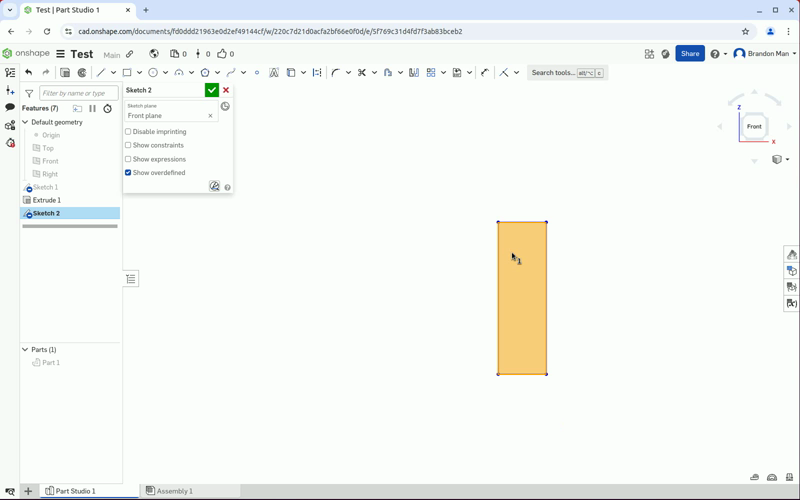
scroll(-6)
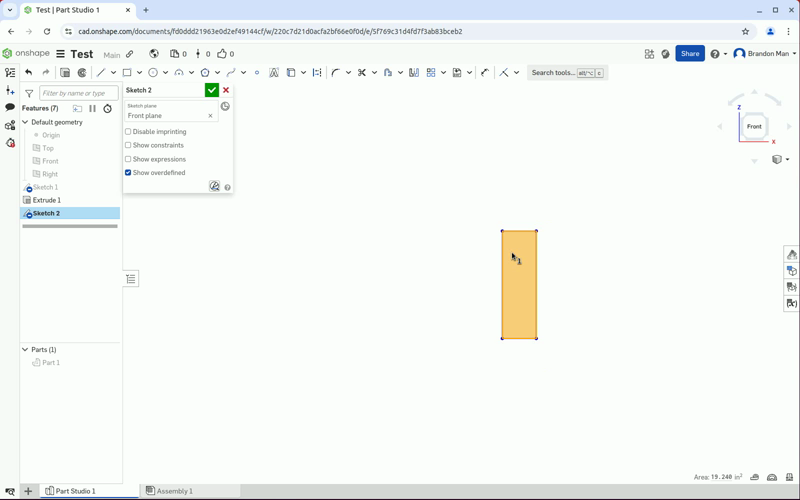
scroll(-6)
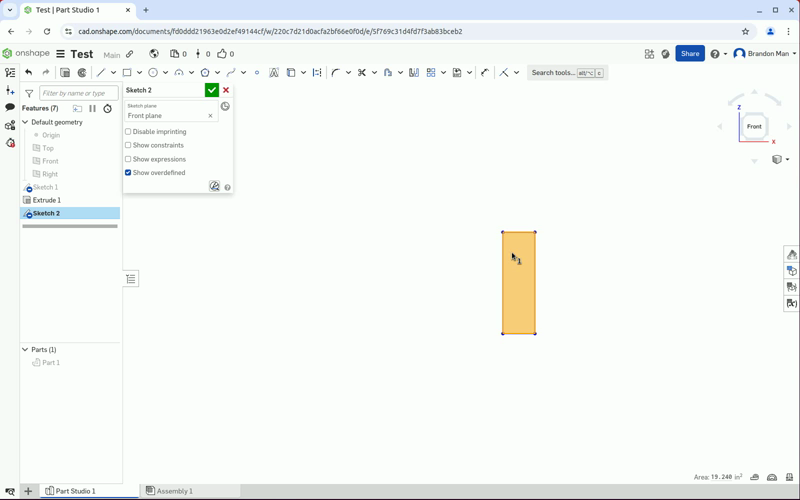
scroll(-6)
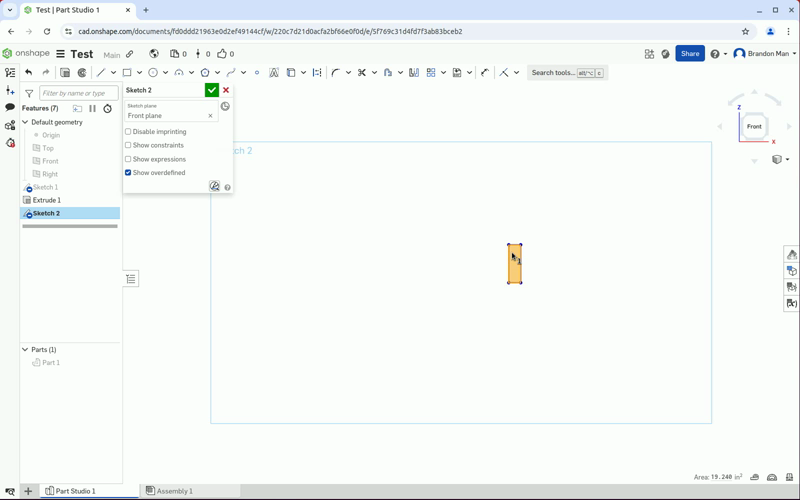
mouse_move(73, 352)
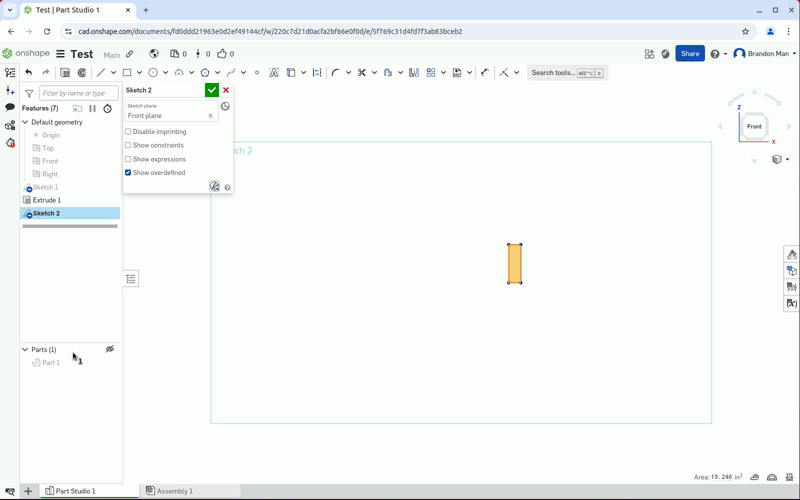
key(shift+y)
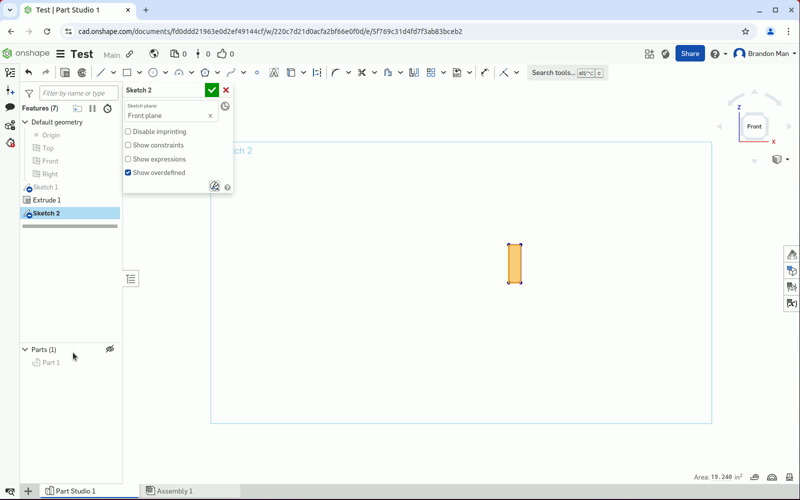
key(shift+e)
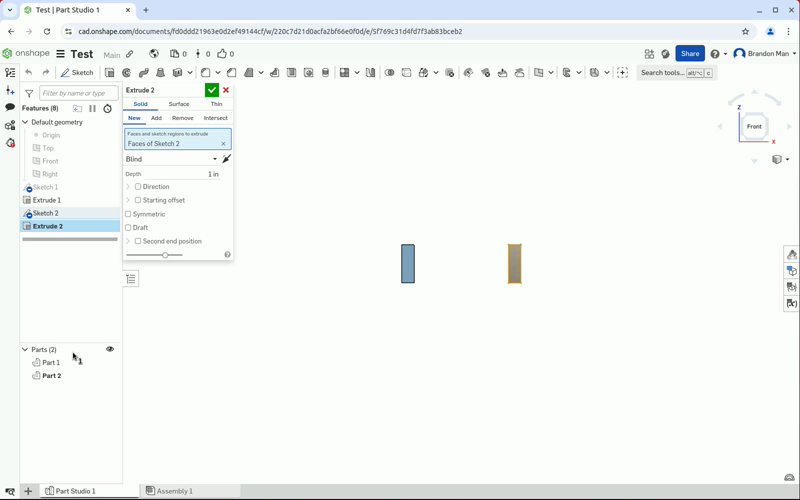
mouse_move(143, 106)
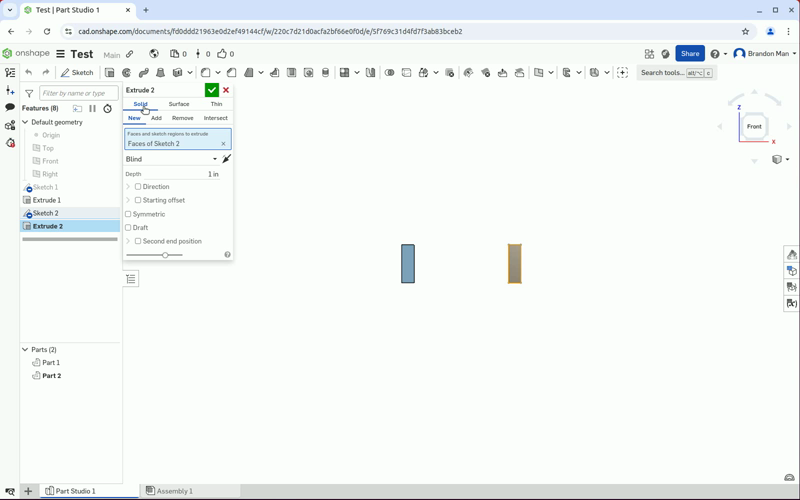
click(143, 106)
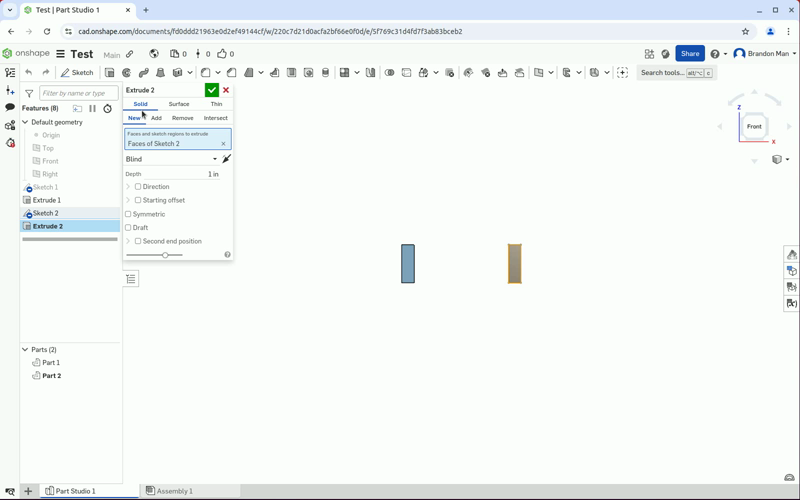
mouse_move(137, 120)
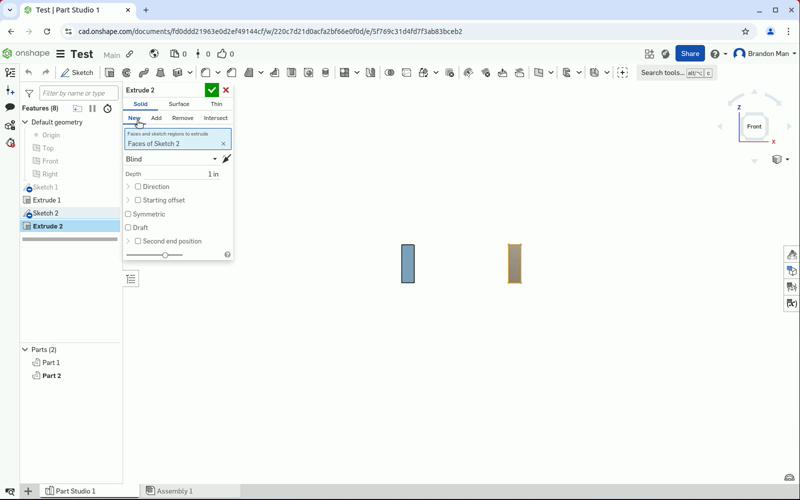
click(137, 120)
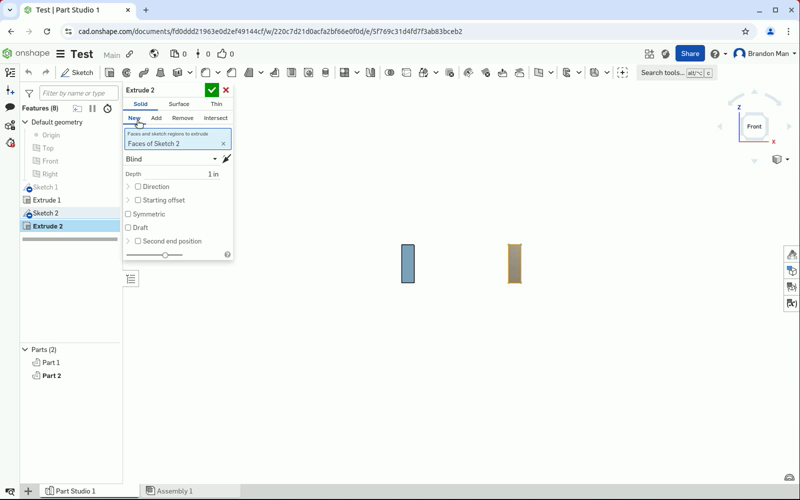
key(tab, 4)
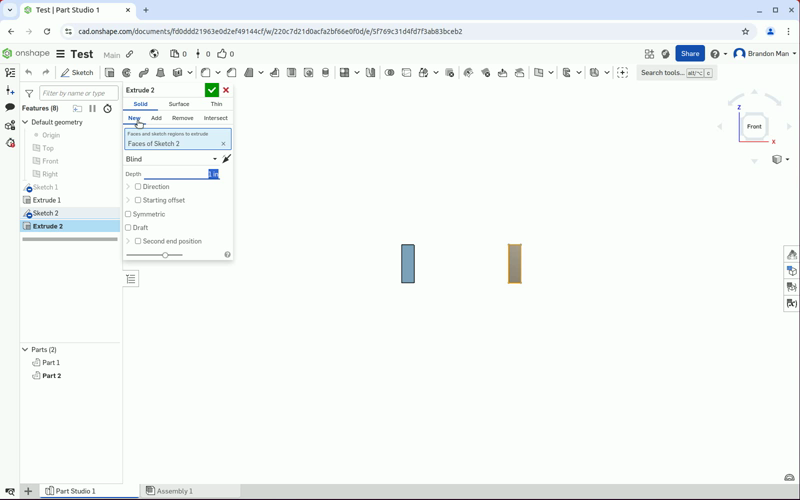
text(46.216)
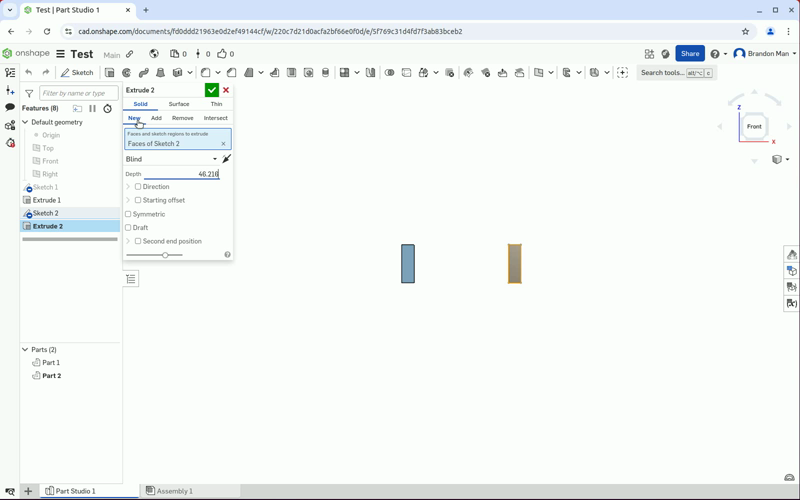
key(tab, 3)
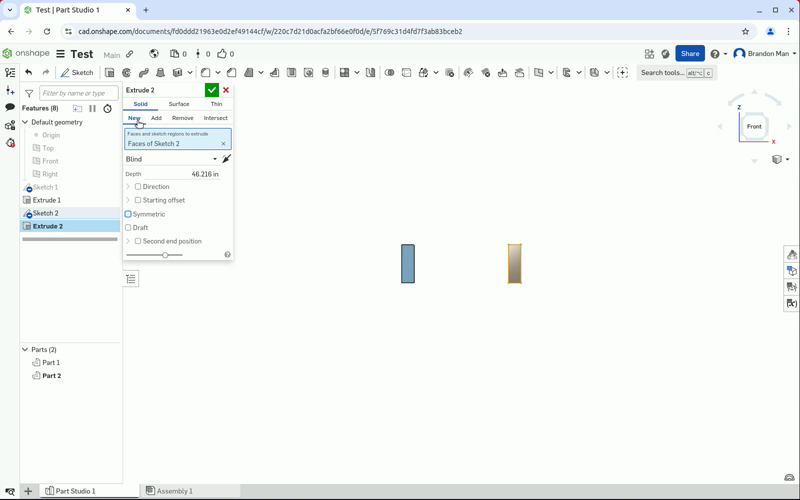
key(space)
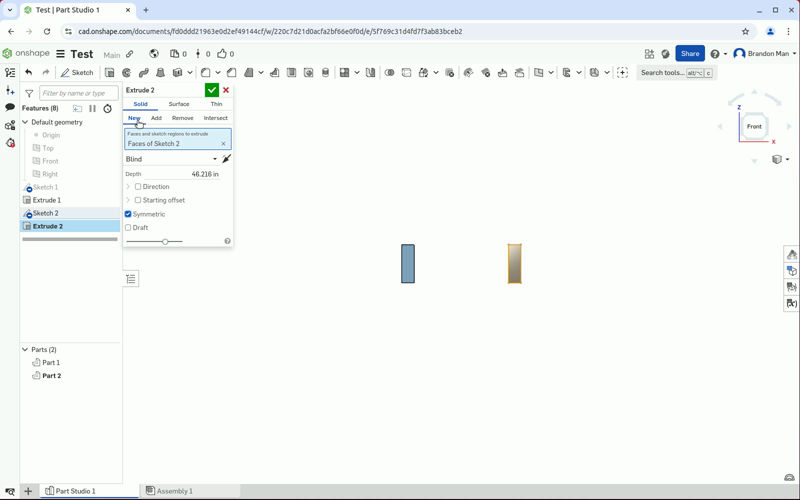
key(enter)
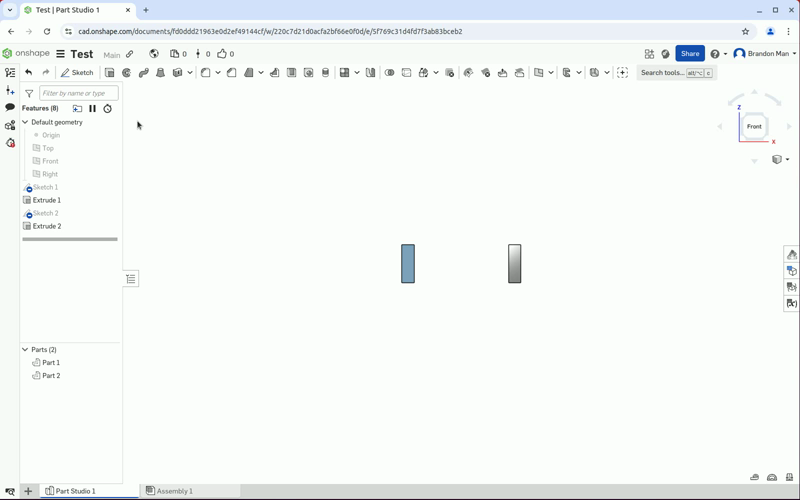
key(shift+h)
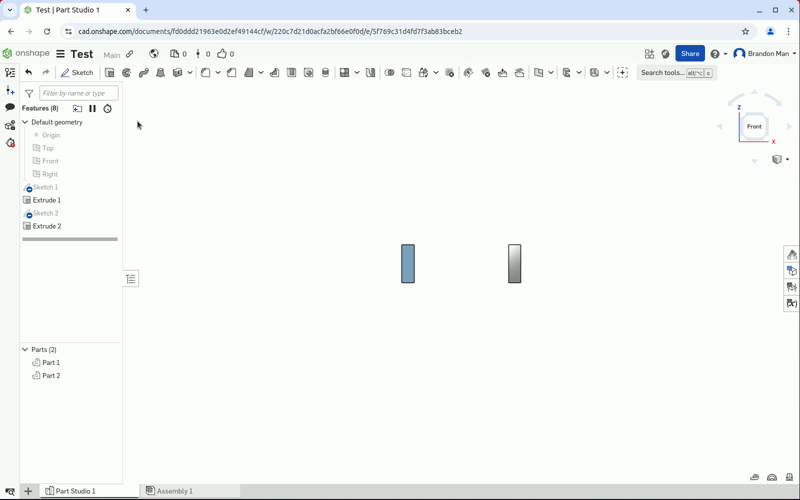
key(shift+h)
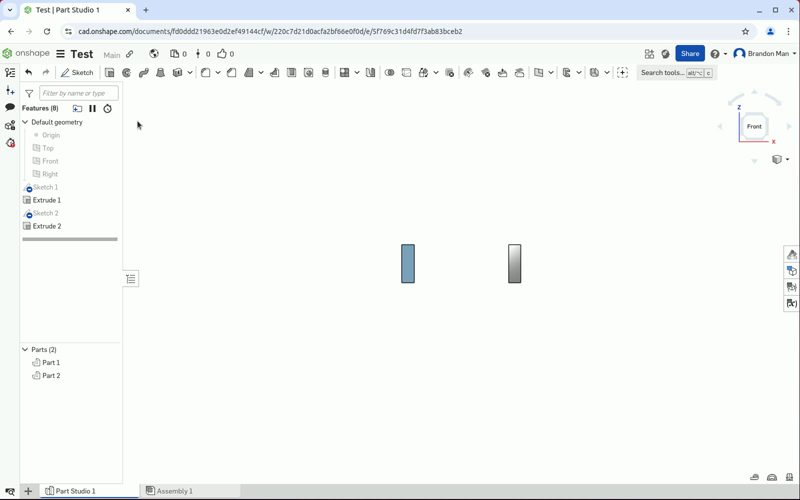
mouse_move(73, 189)
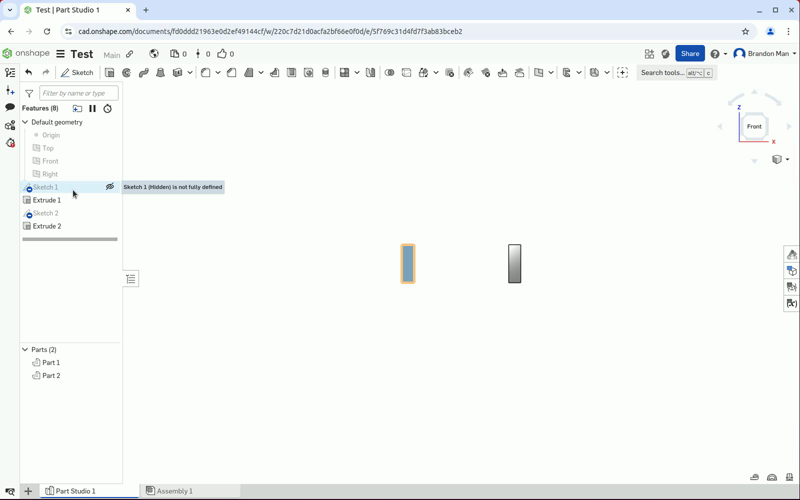
click(73, 189)
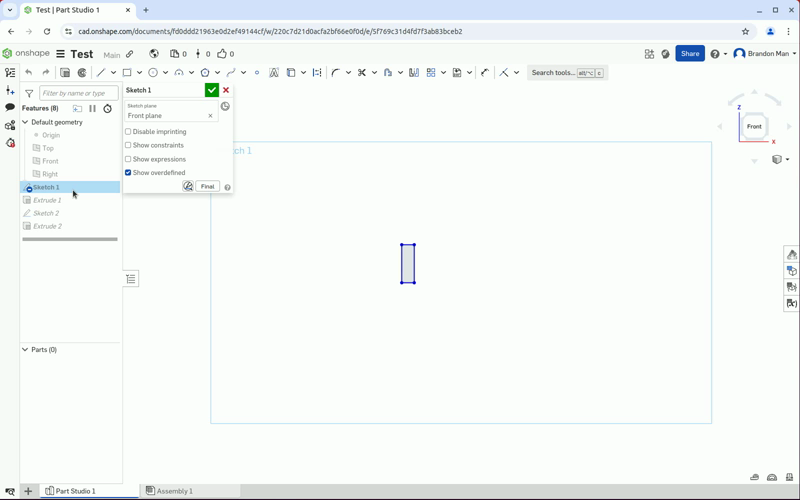
mouse_move(229, 92)
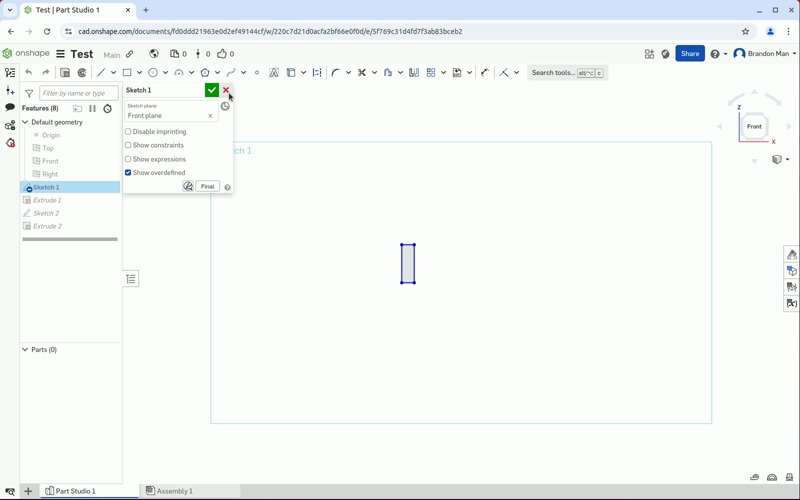
click(229, 92)
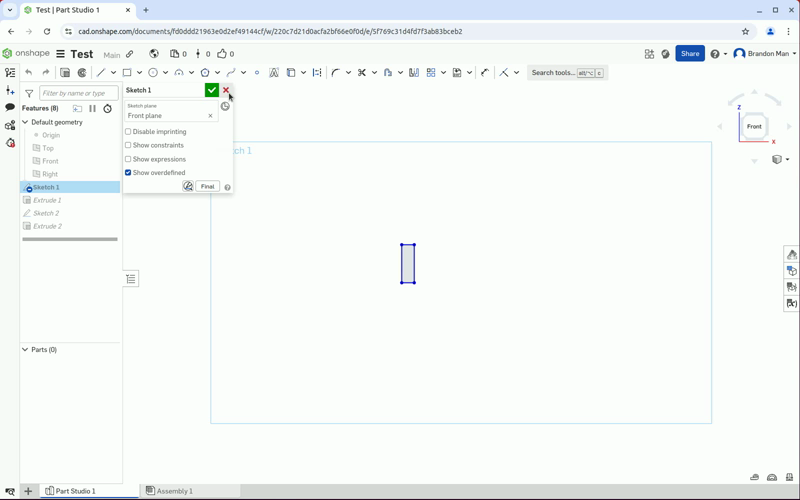
key(shift+s)
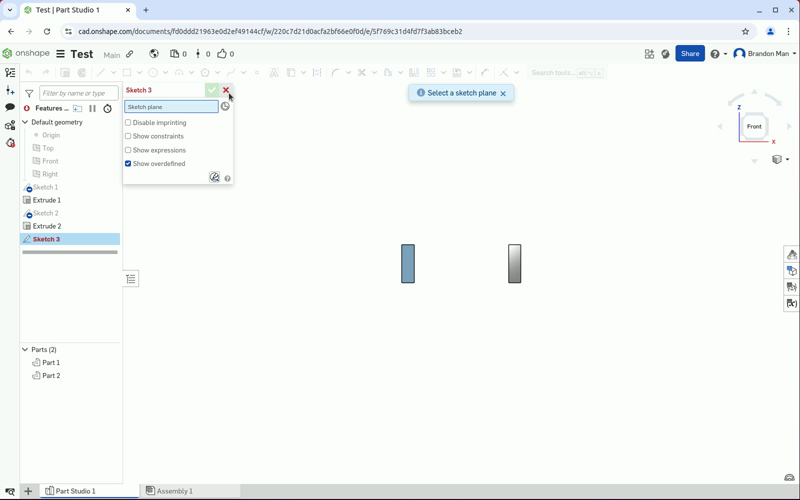
mouse_move(73, 163)
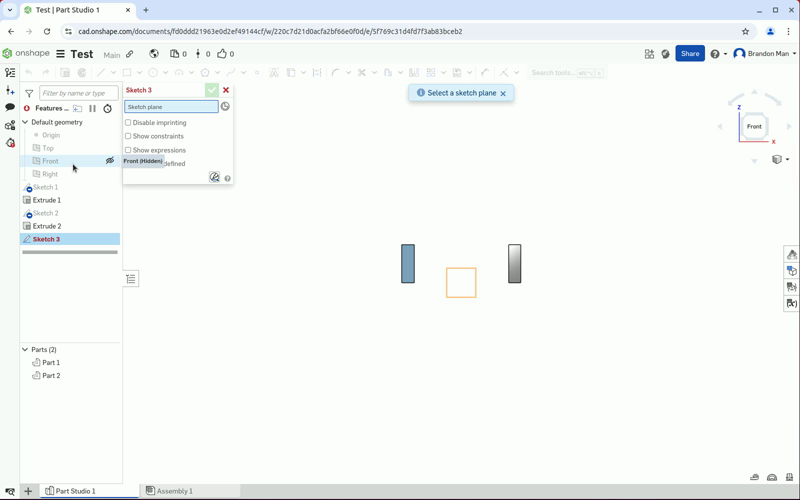
click(73, 163)
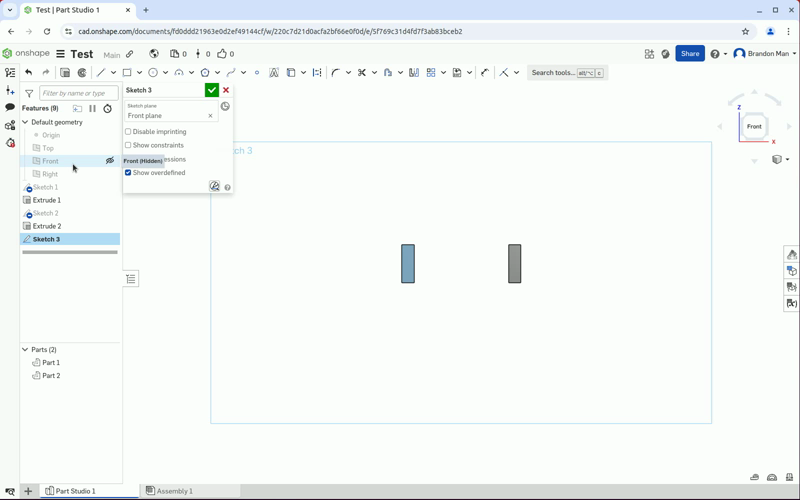
mouse_move(73, 352)
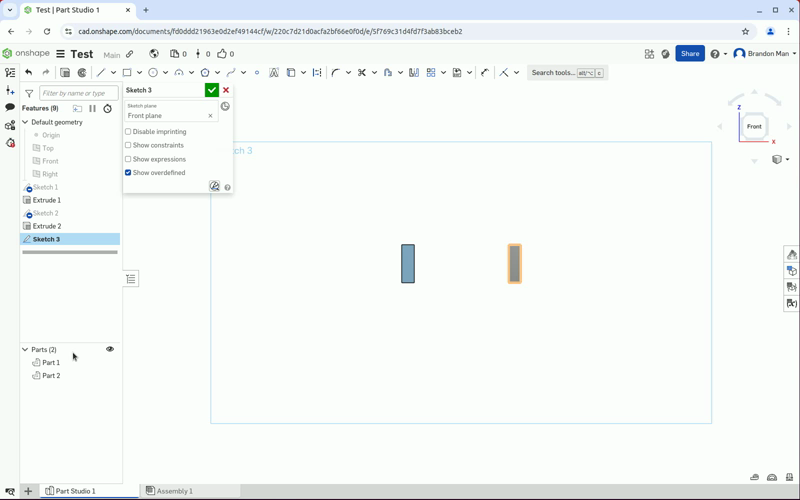
key(y)
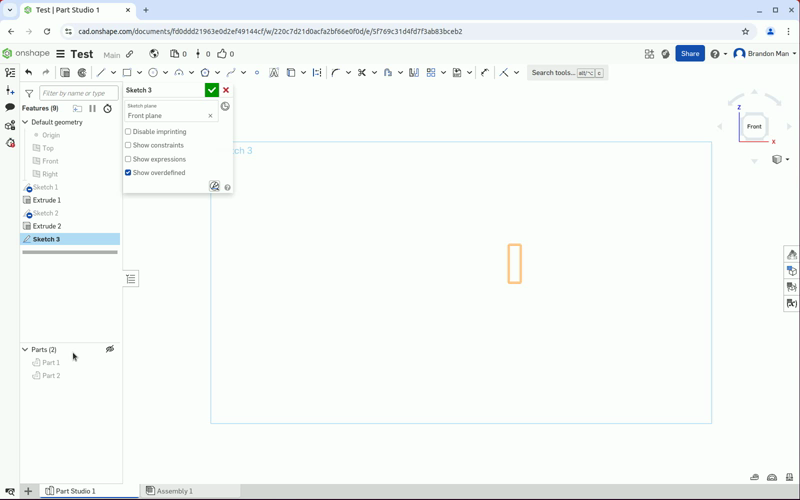
key(l)
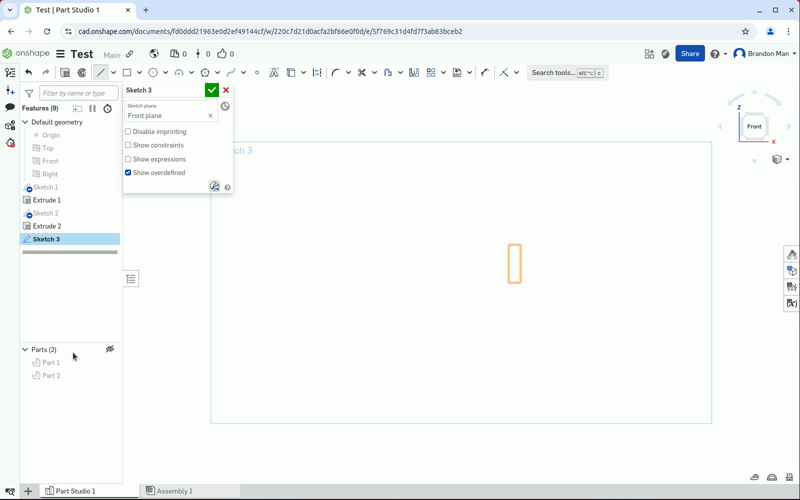
key_down(shift)
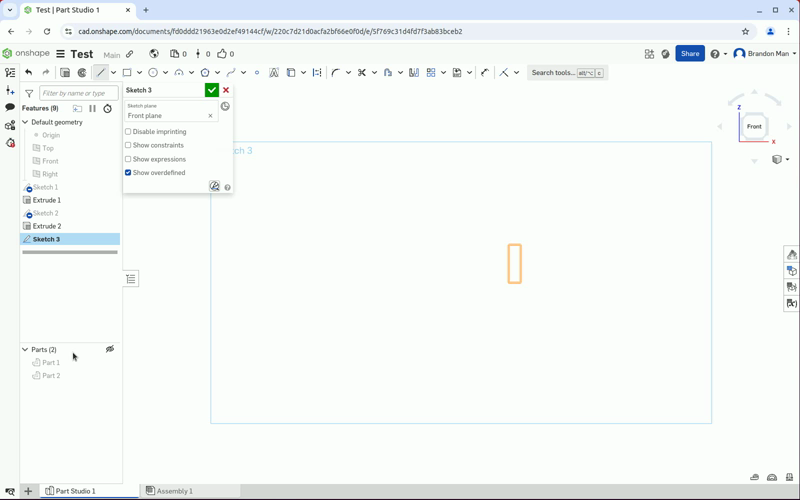
mouse_move(401, 245)
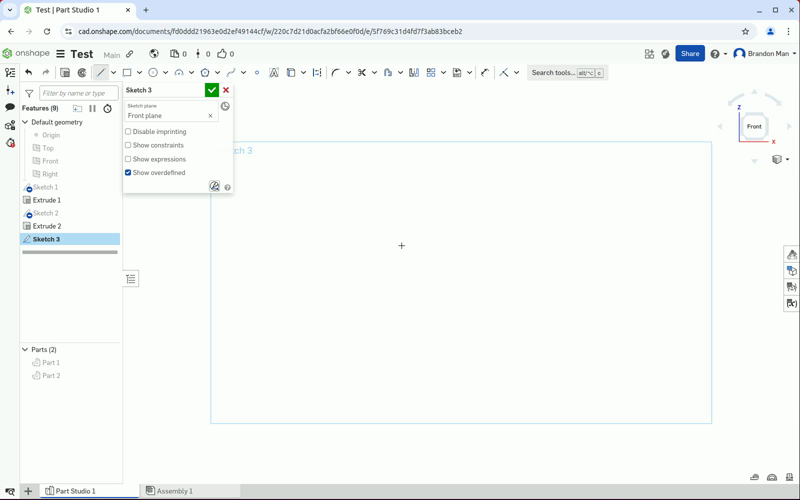
click(401, 245)
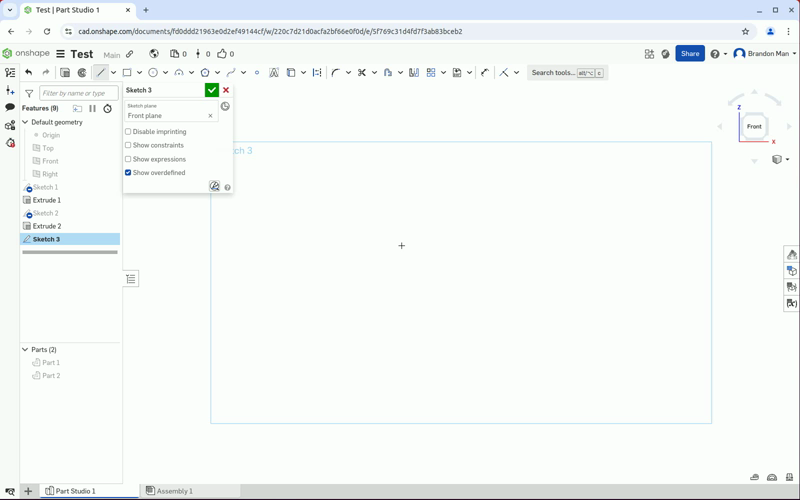
key_up(shift)
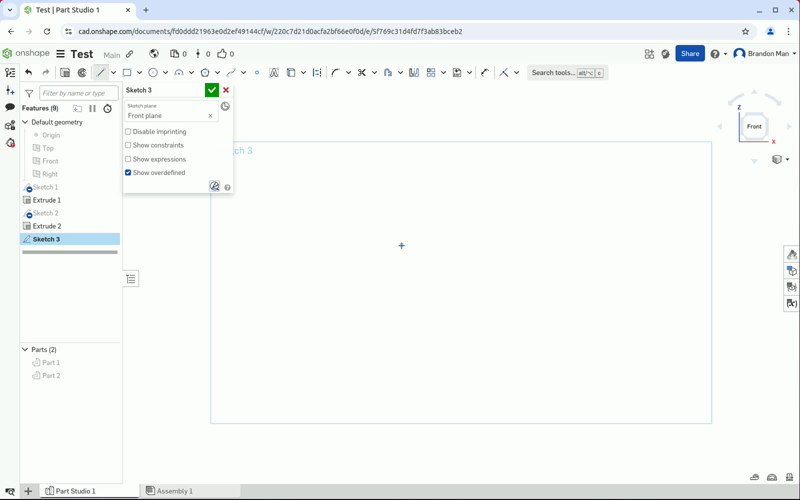
key_down(shift)
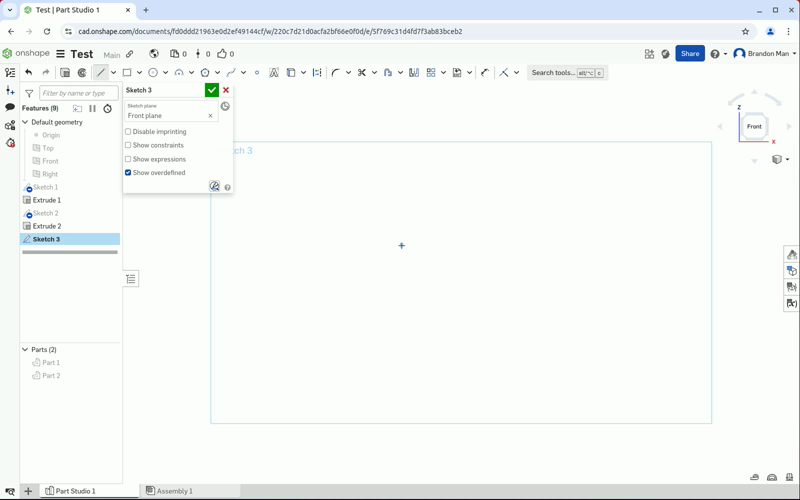
mouse_move(431, 245)
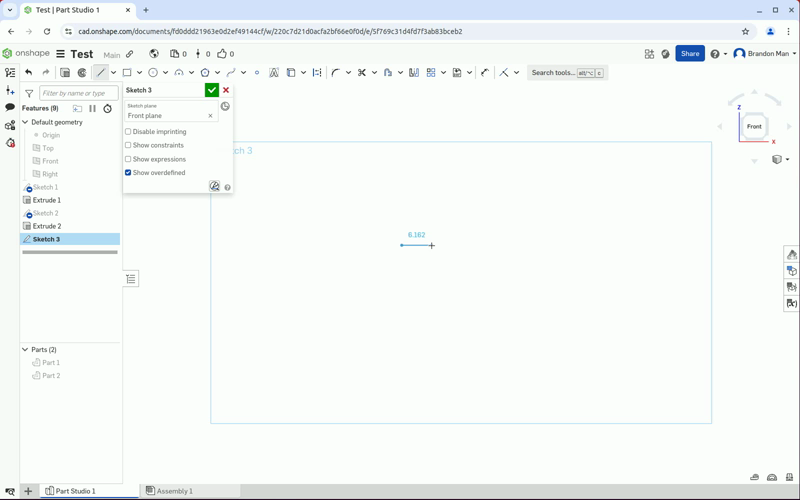
mouse_move(413, 245)
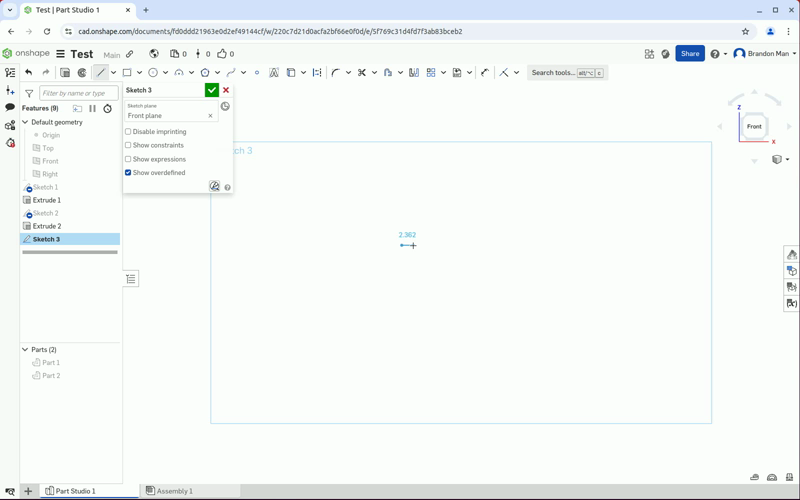
click(413, 245)
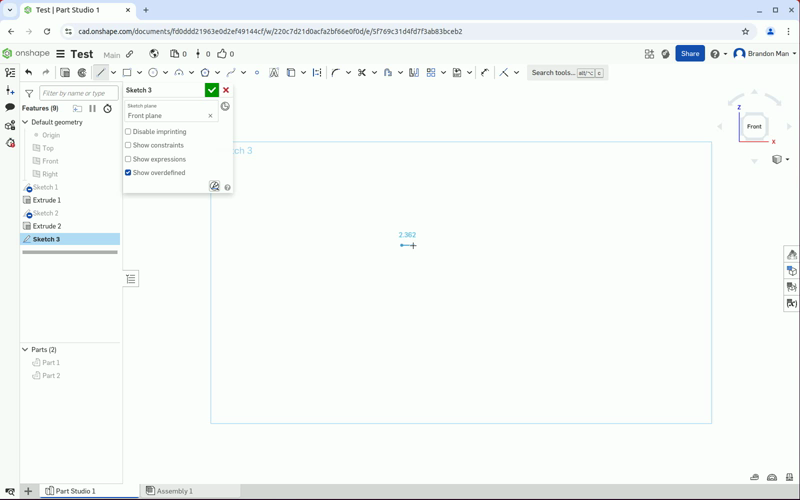
key_up(shift)
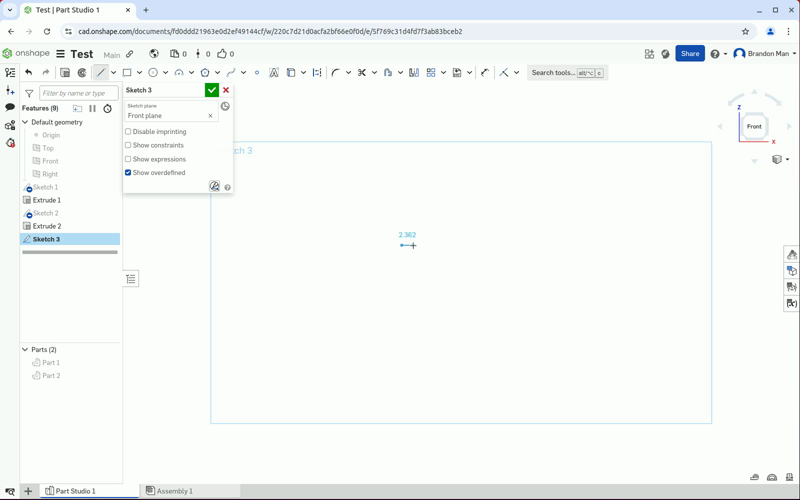
key_down(shift)
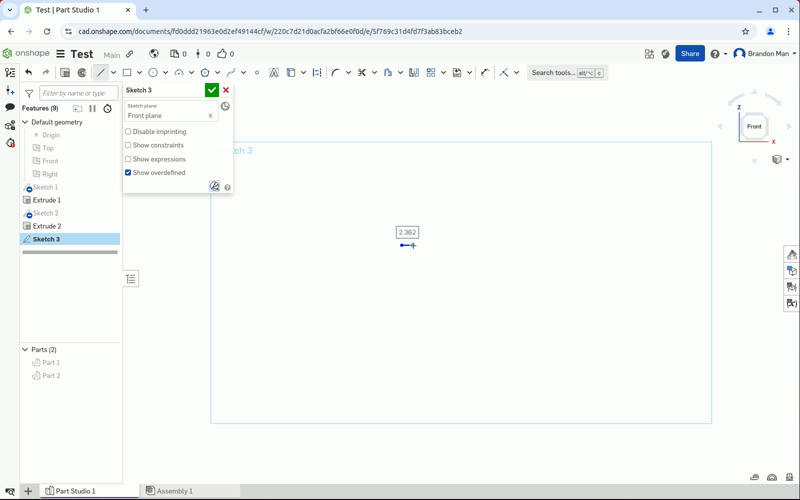
mouse_move(509, 245)
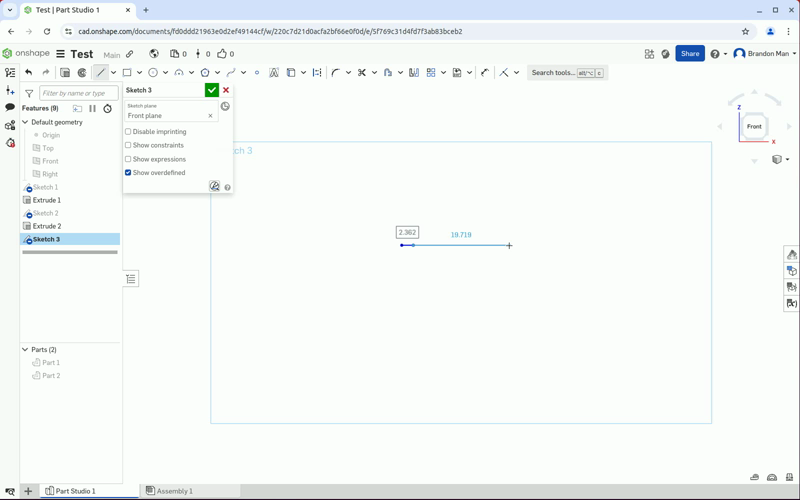
click(509, 245)
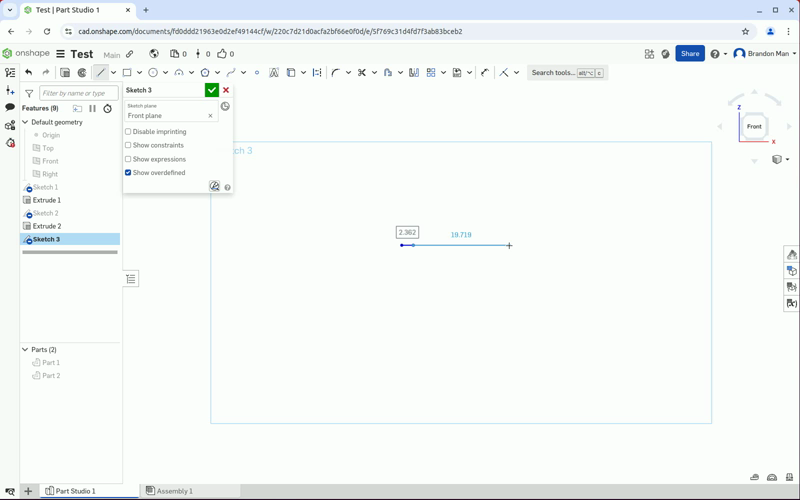
key_up(shift)
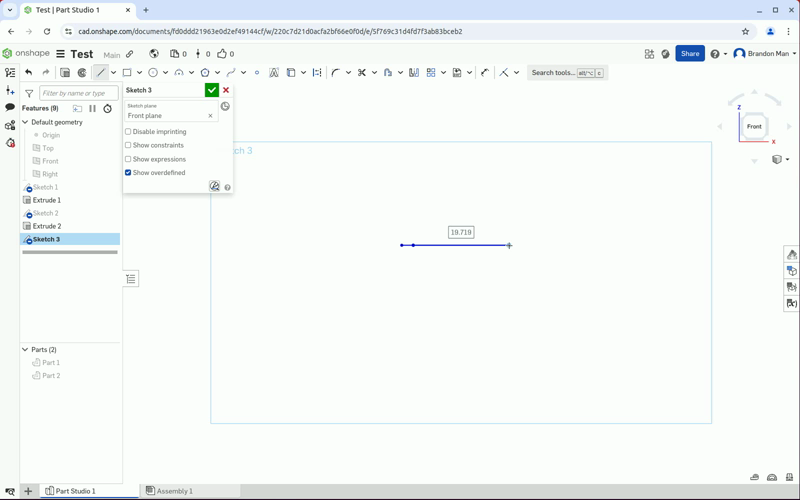
key_down(shift)
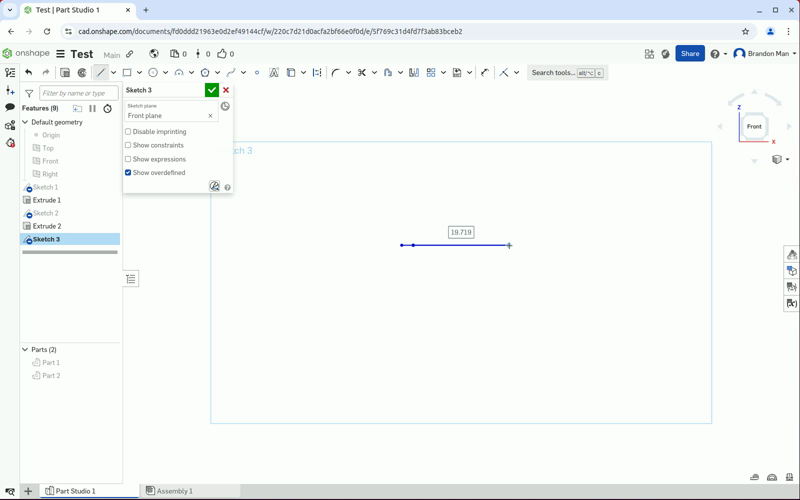
mouse_move(539, 245)
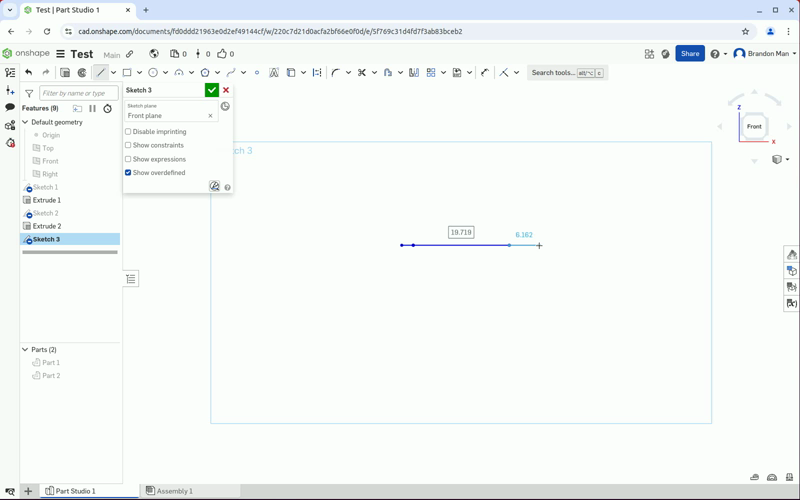
mouse_move(520, 245)
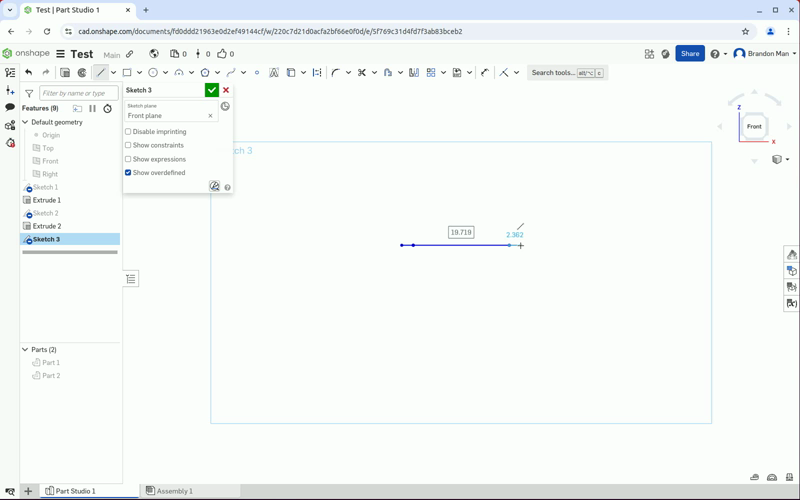
click(520, 245)
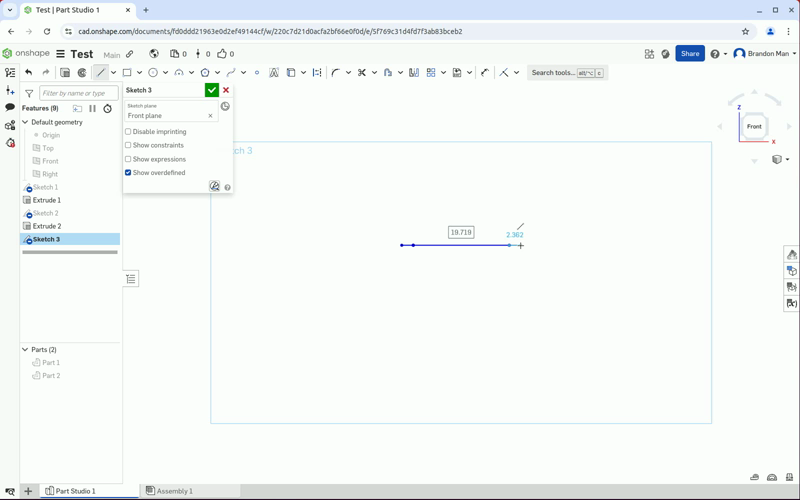
key_up(shift)
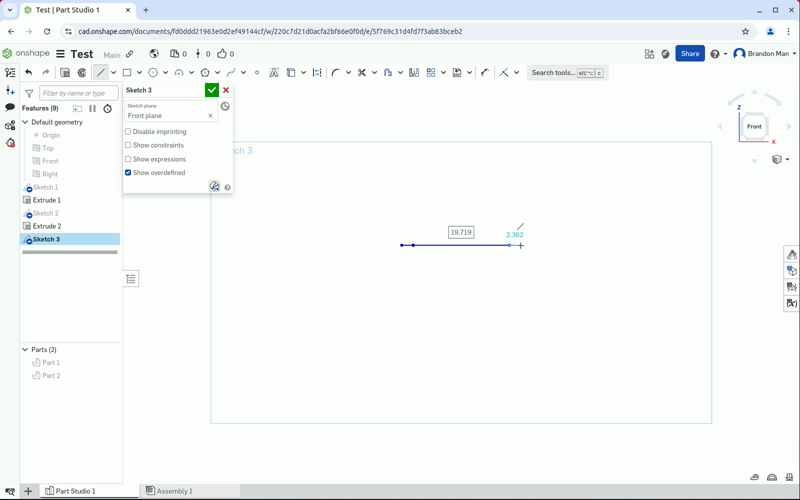
key_down(shift)
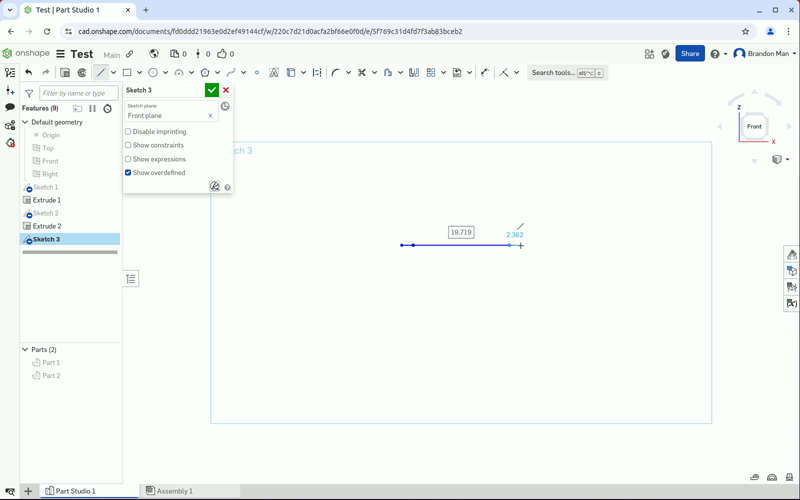
mouse_move(550, 245)
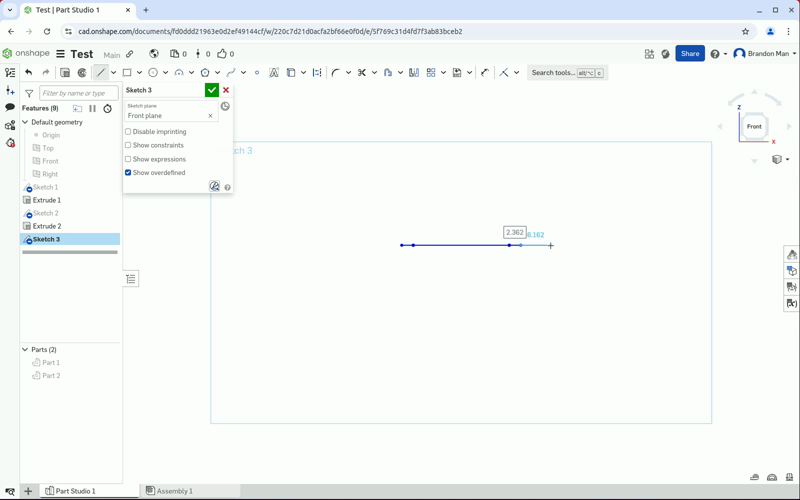
mouse_move(520, 224)
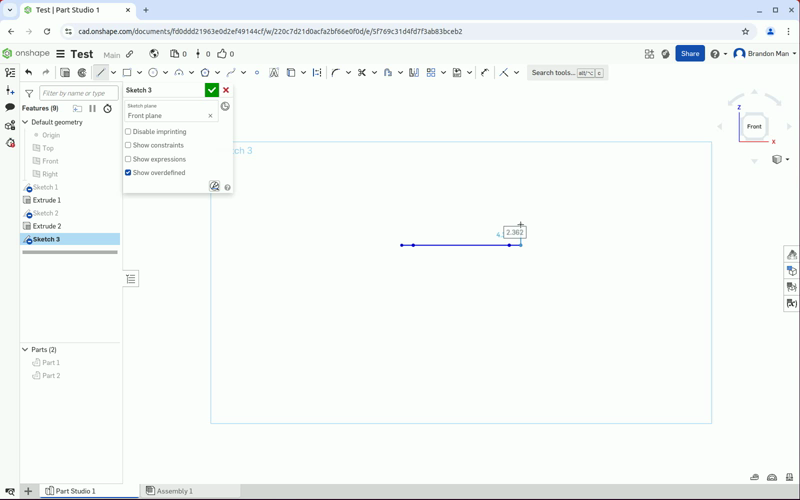
click(520, 224)
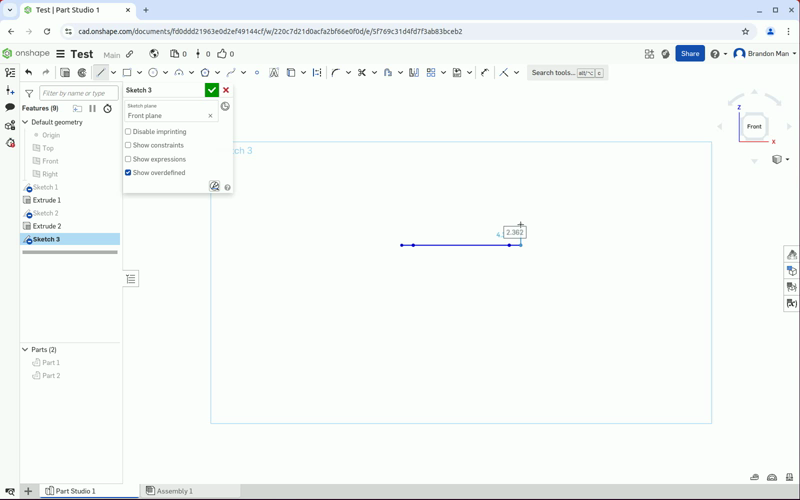
key_up(shift)
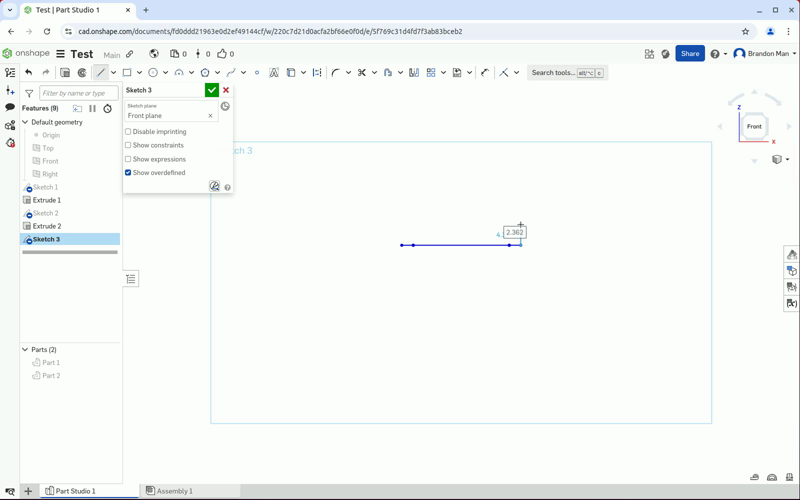
key_down(shift)
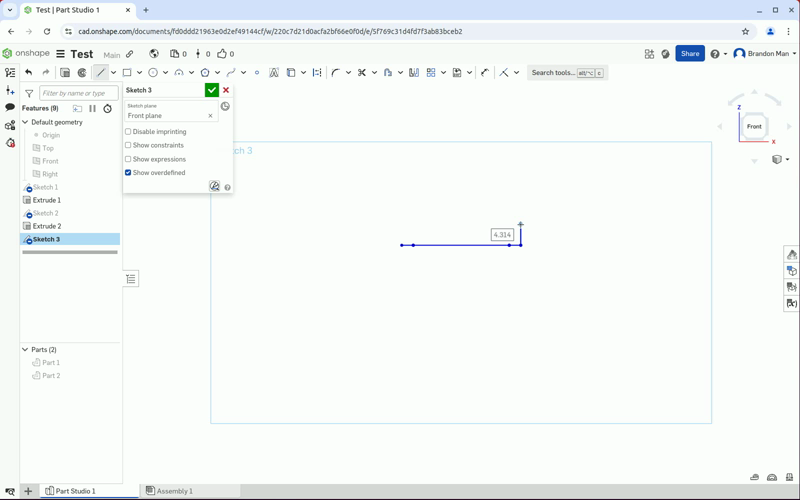
mouse_move(401, 224)
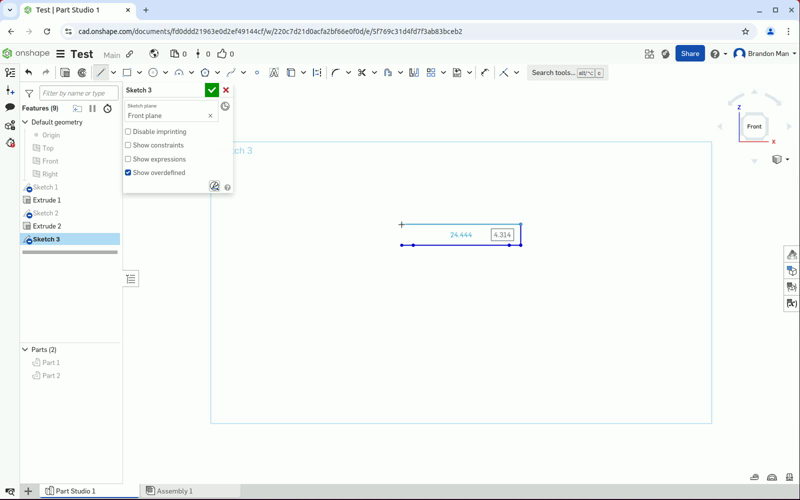
click(401, 224)
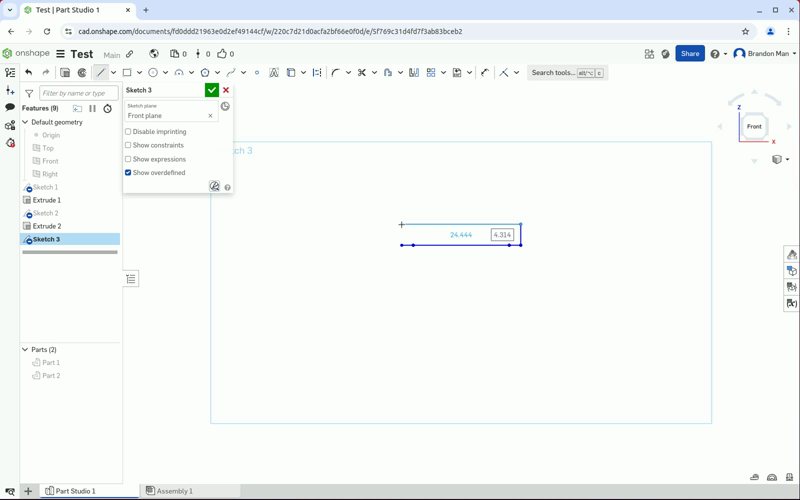
key_up(shift)
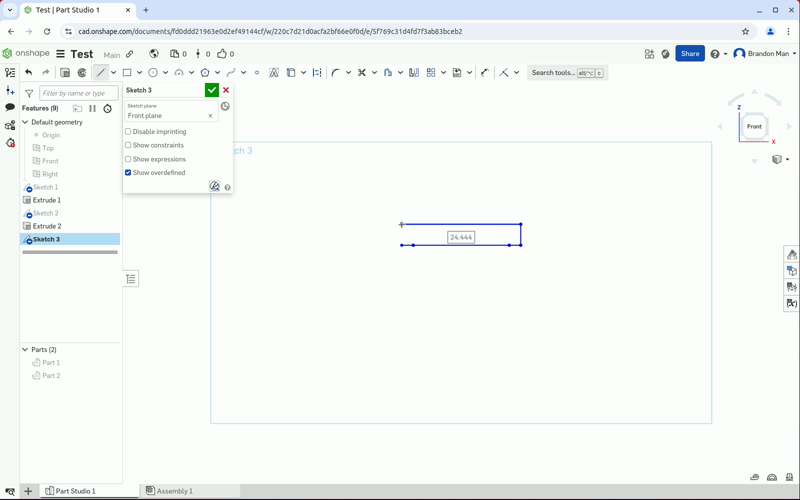
mouse_move(431, 224)
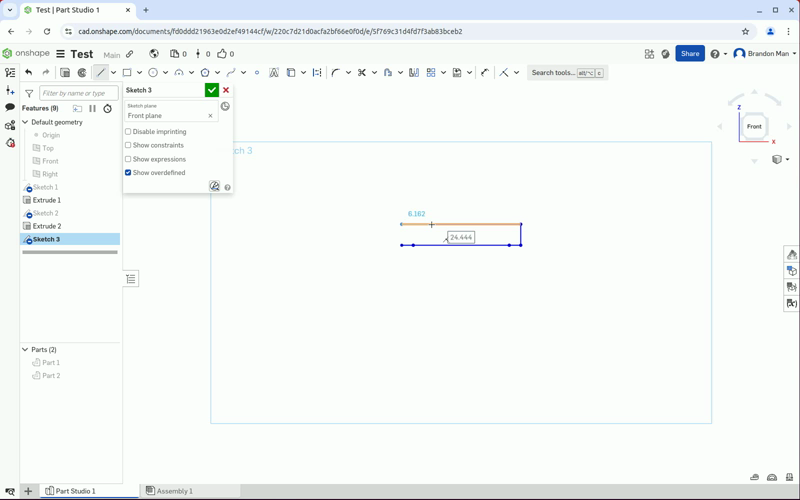
key_down(shift)
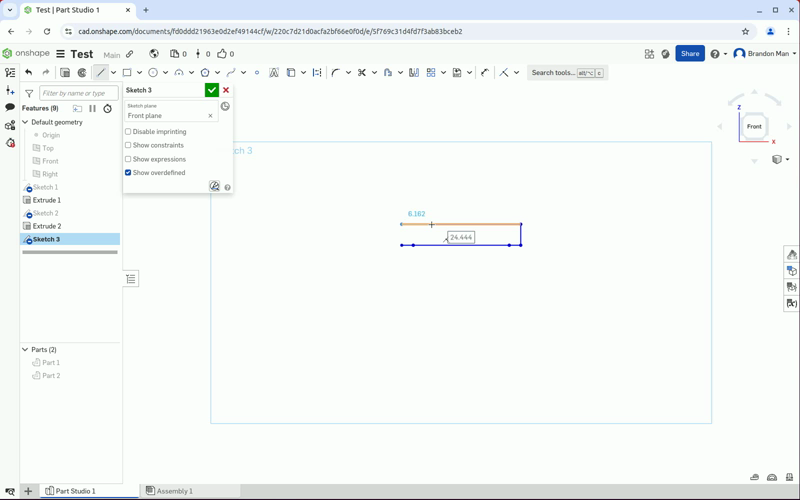
mouse_move(401, 245)
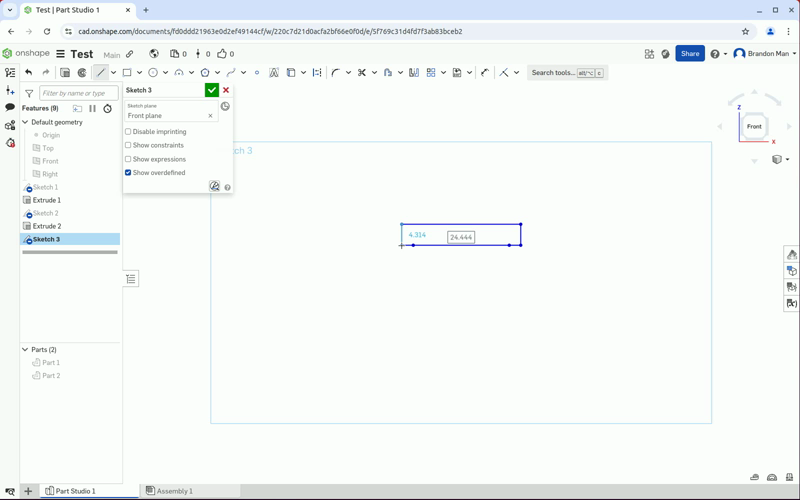
key_up(shift)
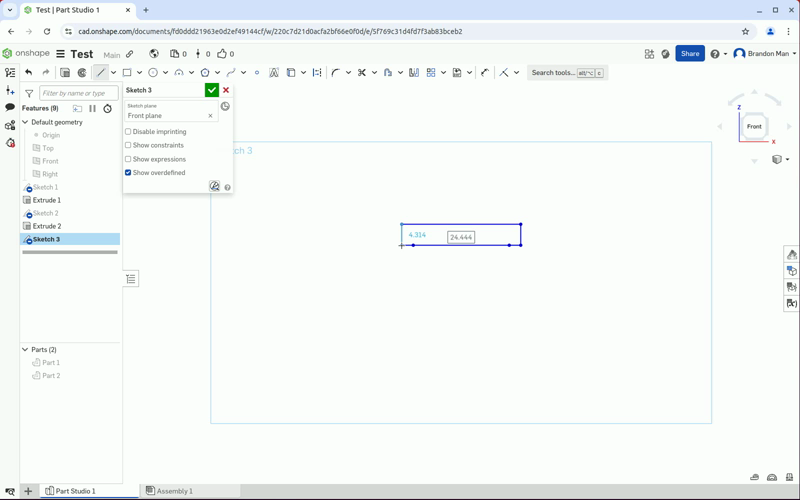
click(401, 245)
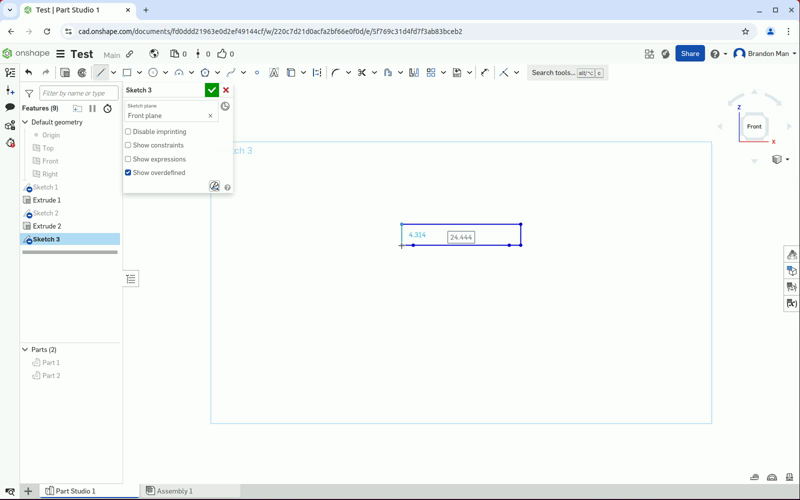
key(esc)
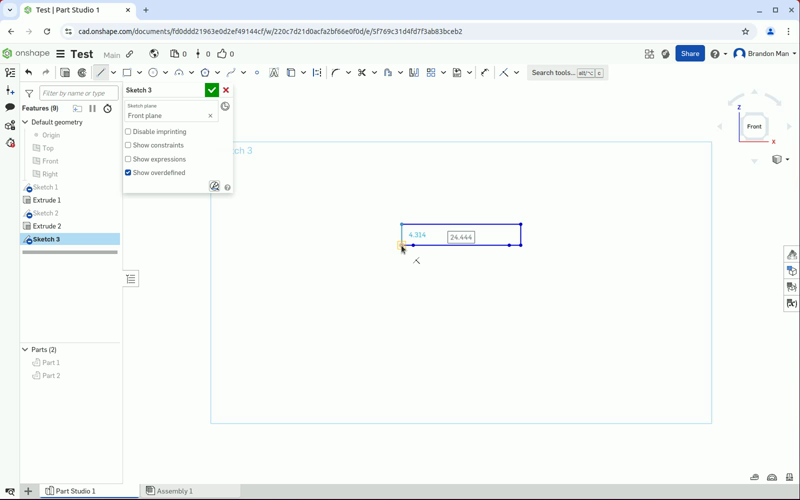
mouse_move(414, 236)
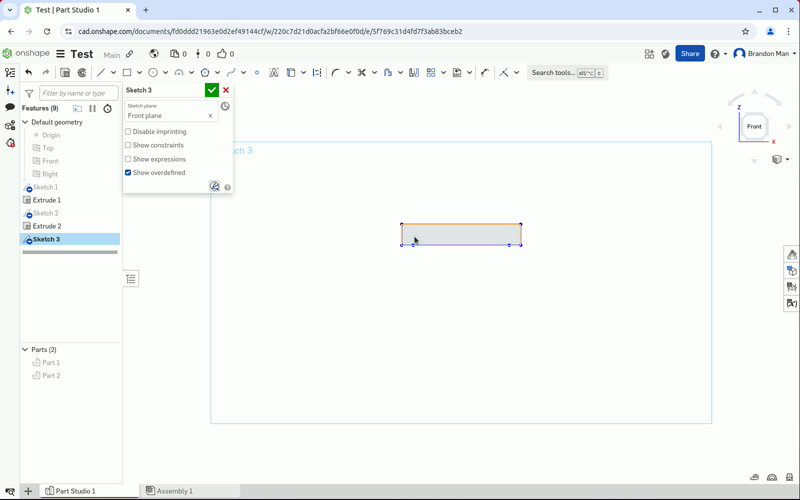
click(414, 236)
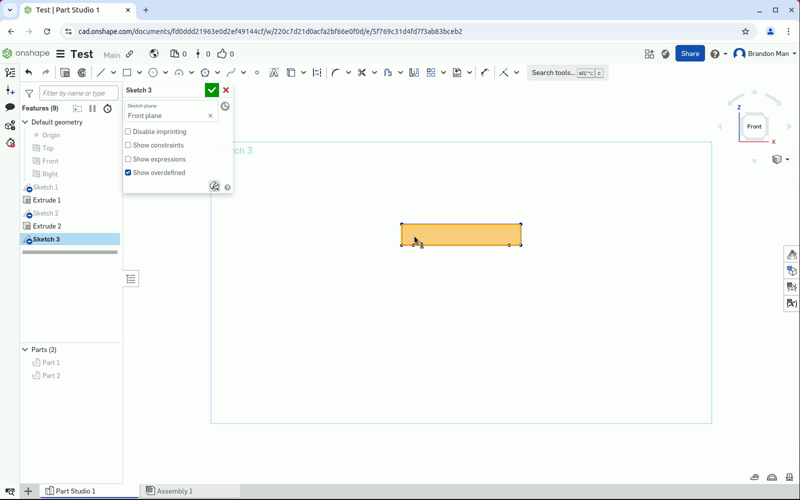
mouse_move(73, 352)
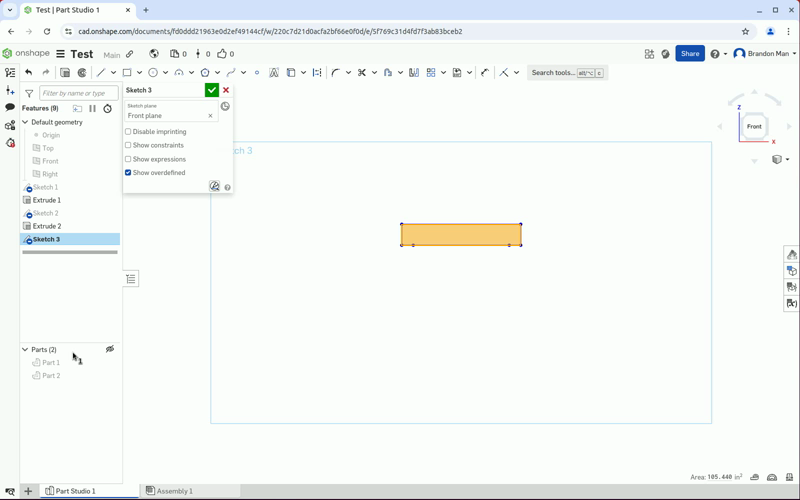
key(shift+y)
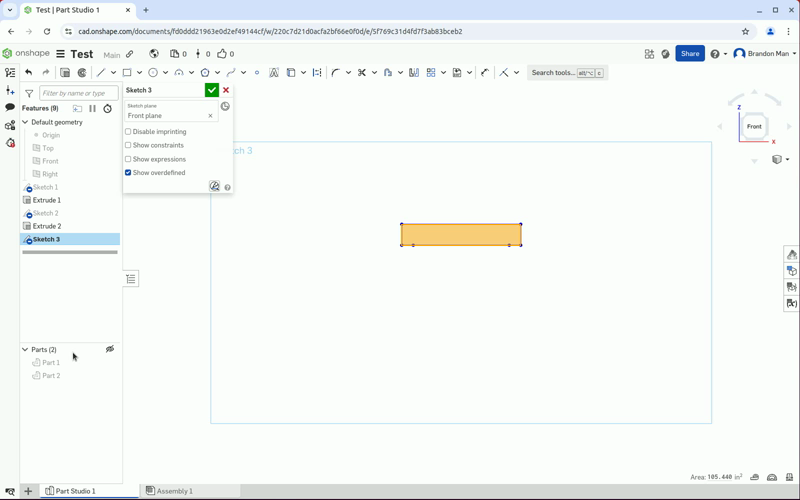
key(shift+e)
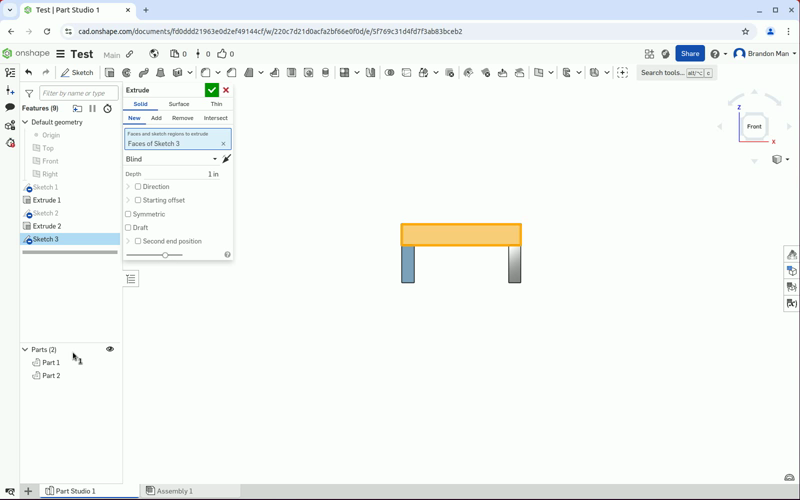
mouse_move(143, 106)
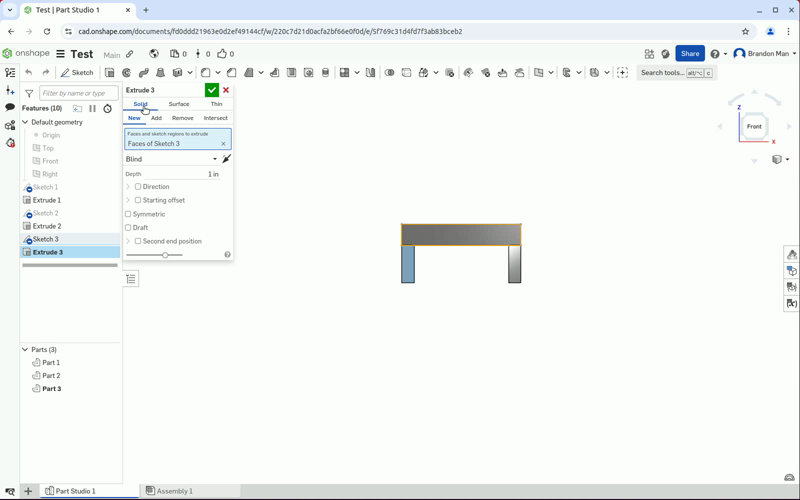
click(143, 106)
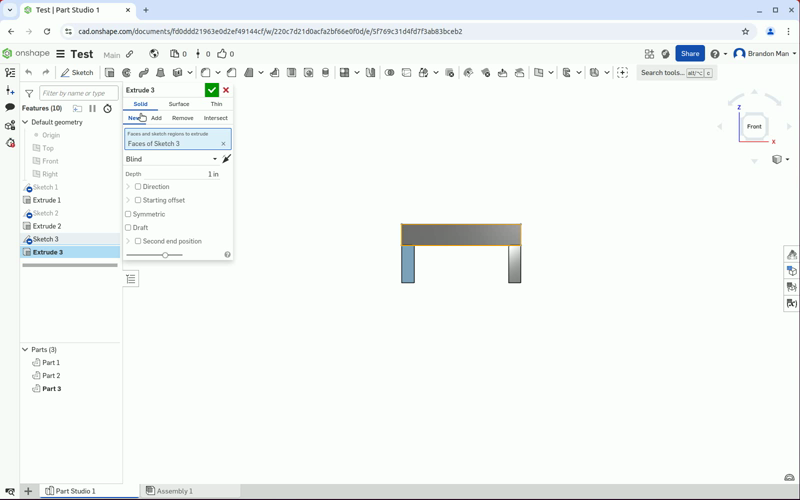
mouse_move(137, 120)
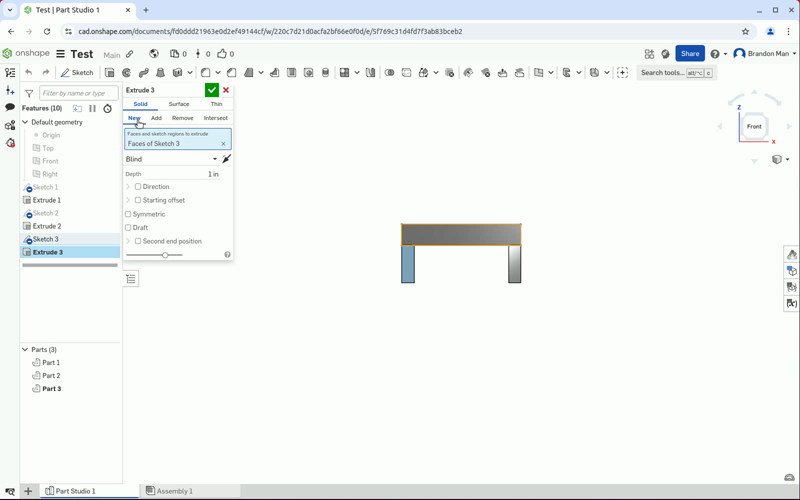
click(137, 120)
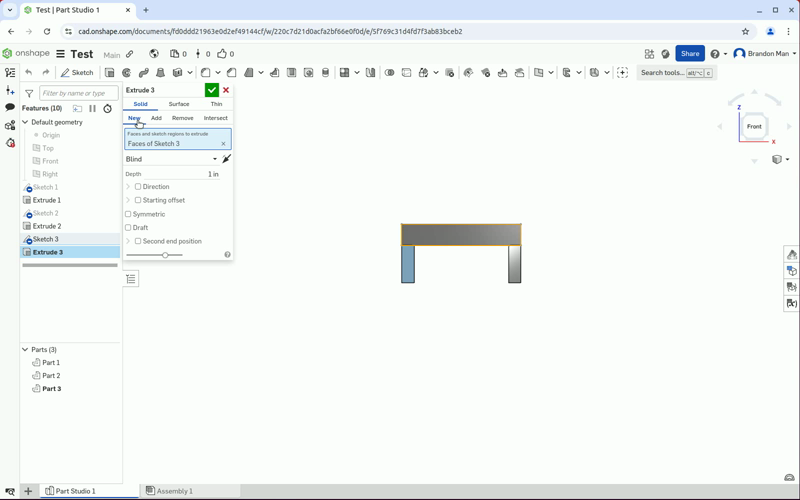
key(tab, 4)
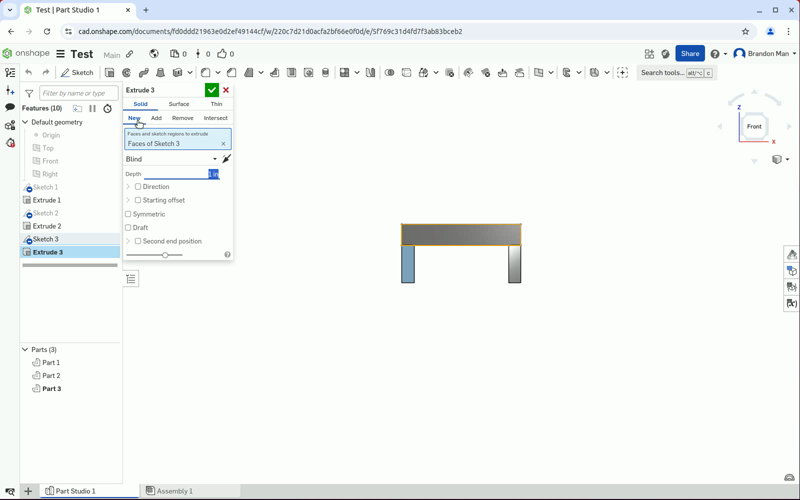
text(46.216)
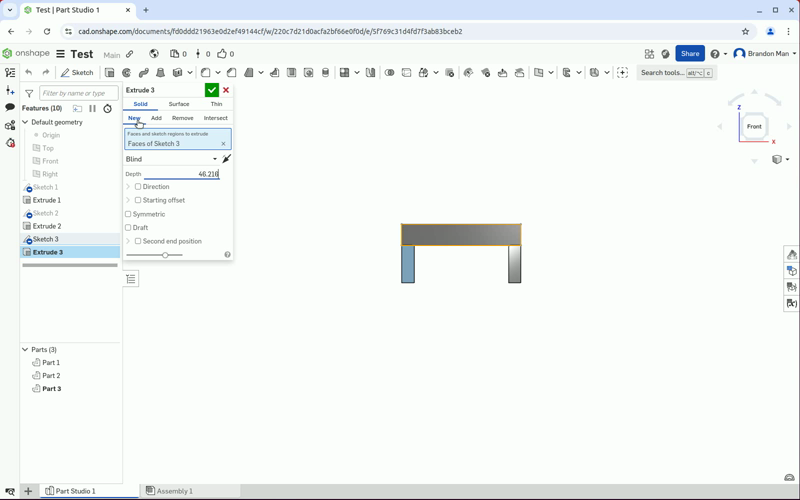
key(tab, 3)
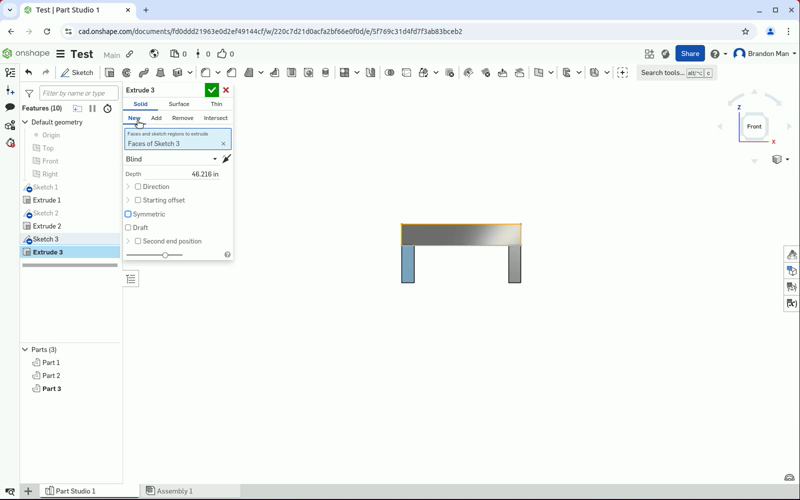
key(space)
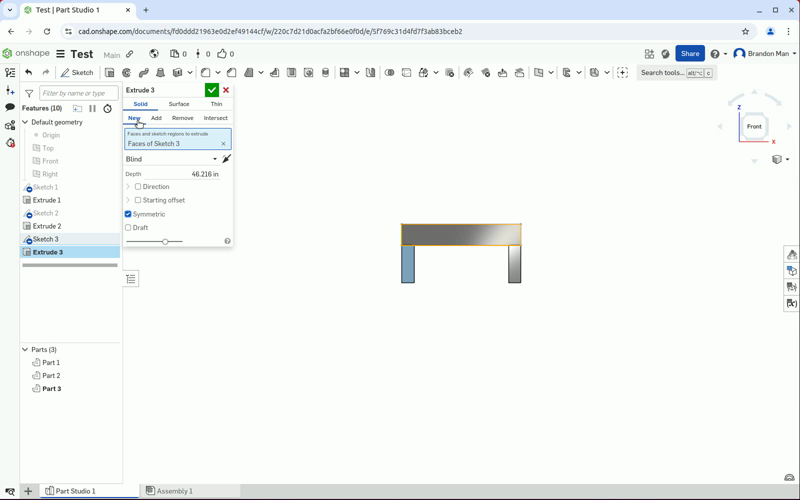
key(enter)
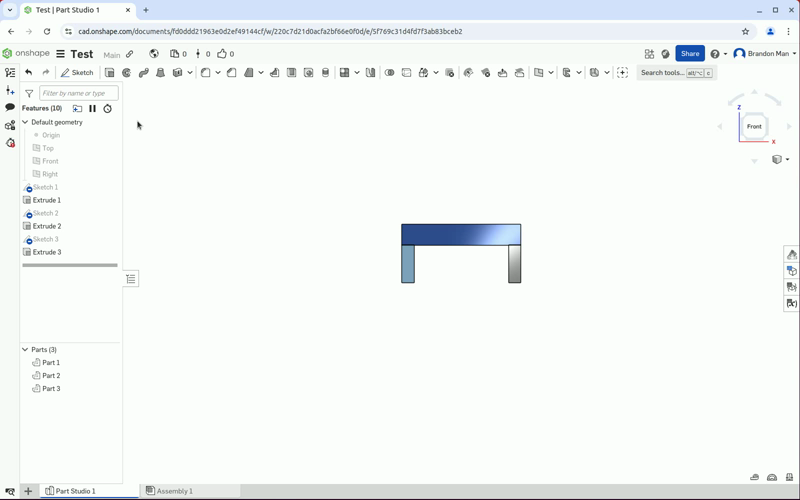
key(shift+h)
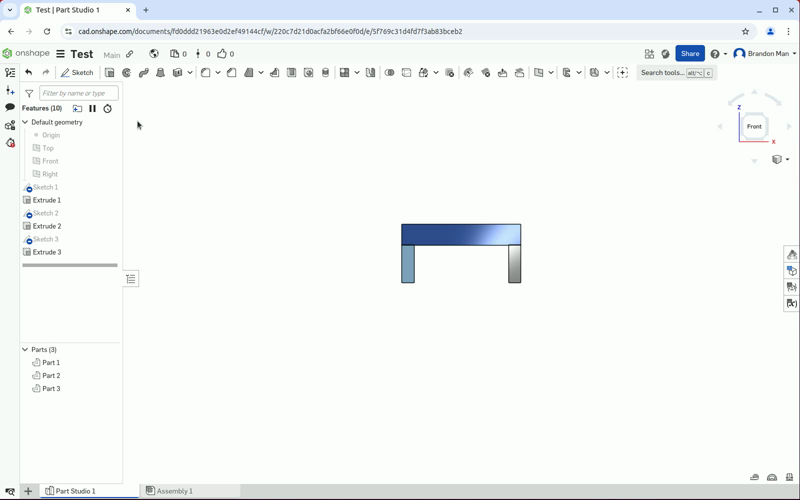
key(shift+h)
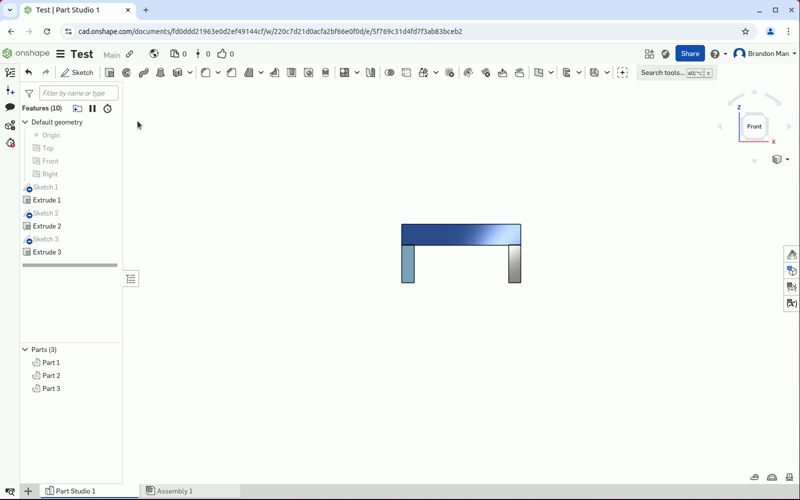
mouse_move(73, 189)
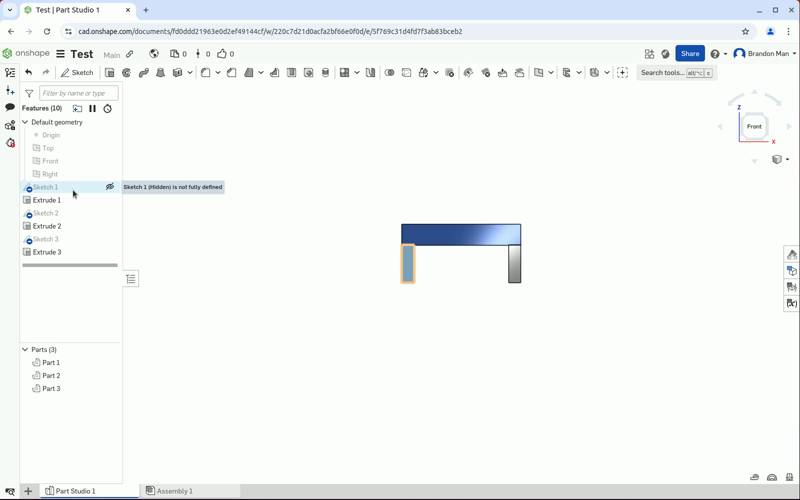
click(73, 189)
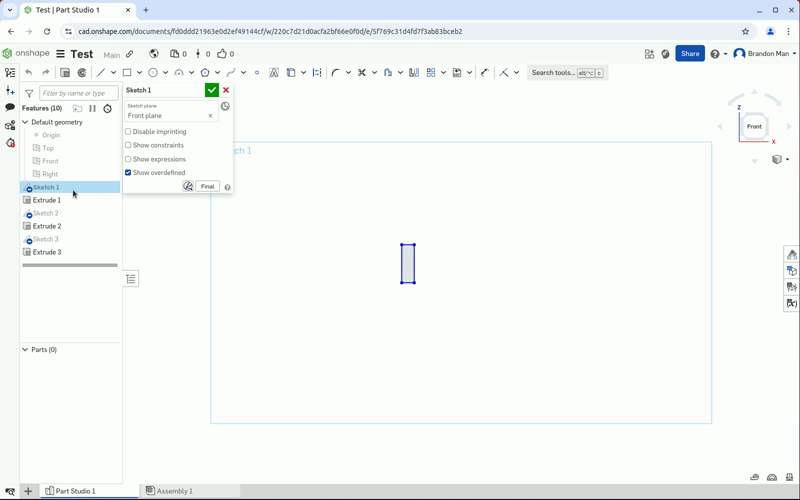
mouse_move(229, 92)
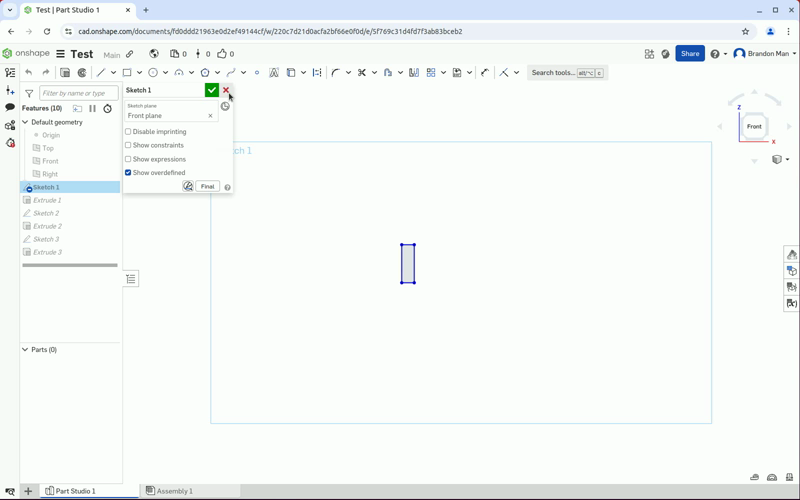
click(229, 92)
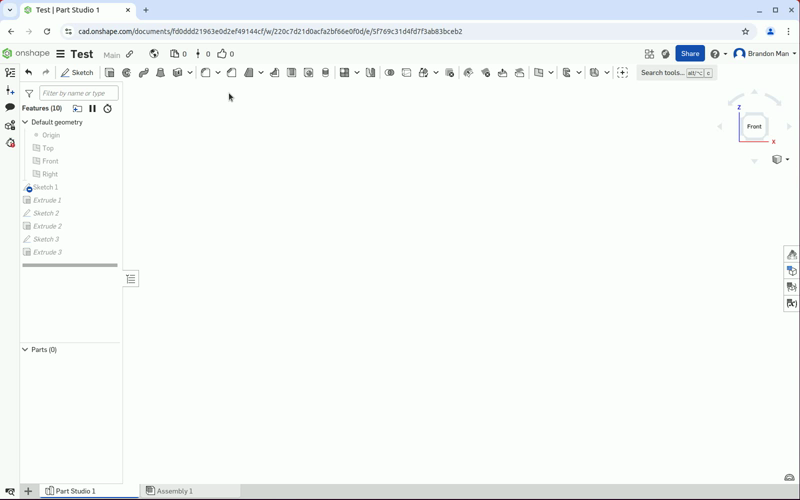
mouse_move(541, 75)
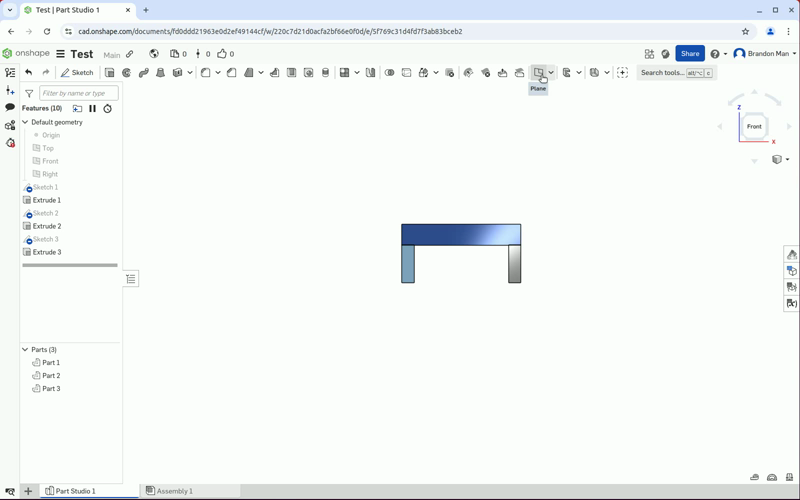
click(541, 75)
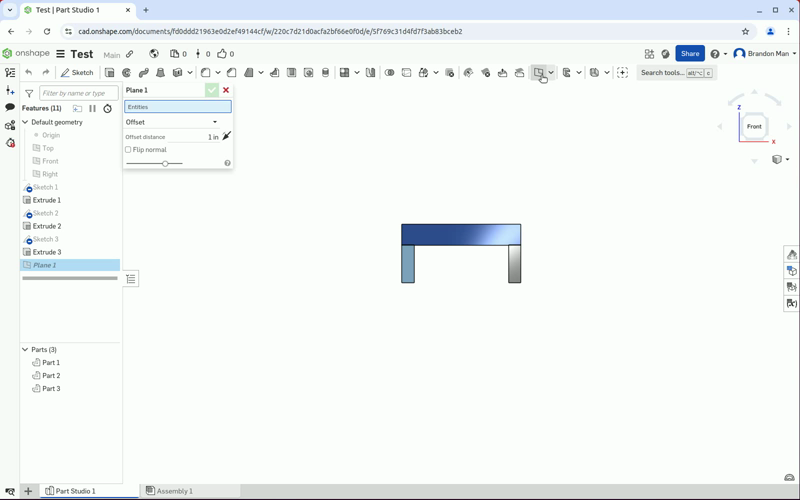
mouse_move(73, 163)
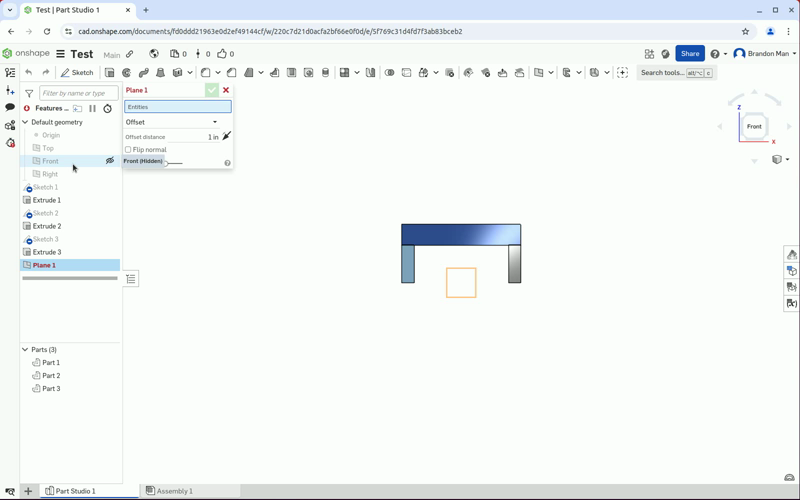
click(73, 163)
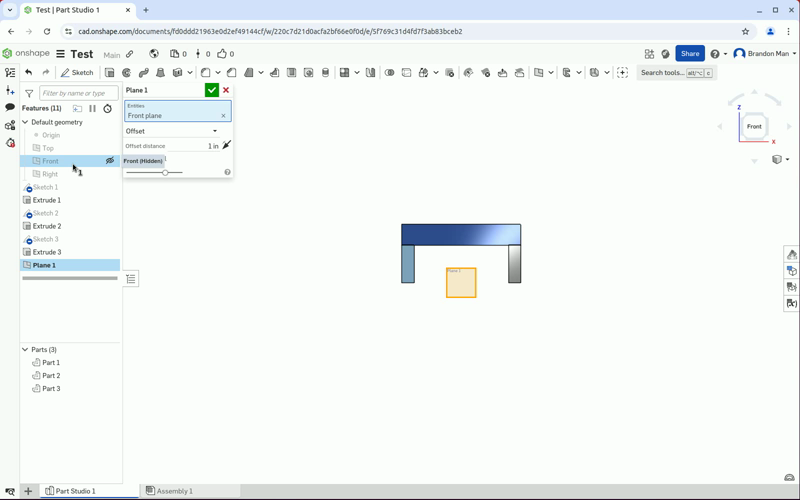
key(tab, 2)
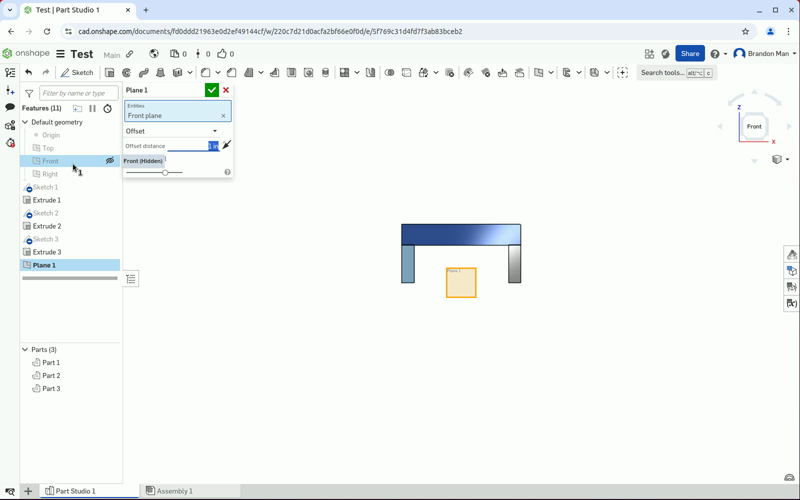
text(23.108)
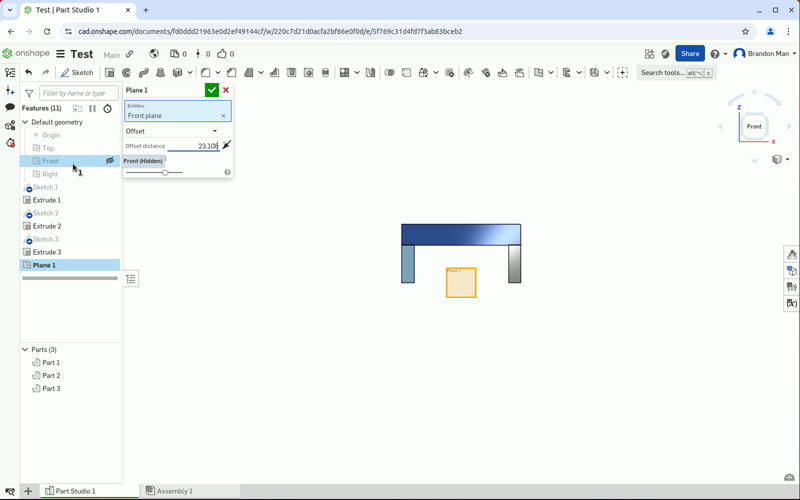
key(enter, 2)
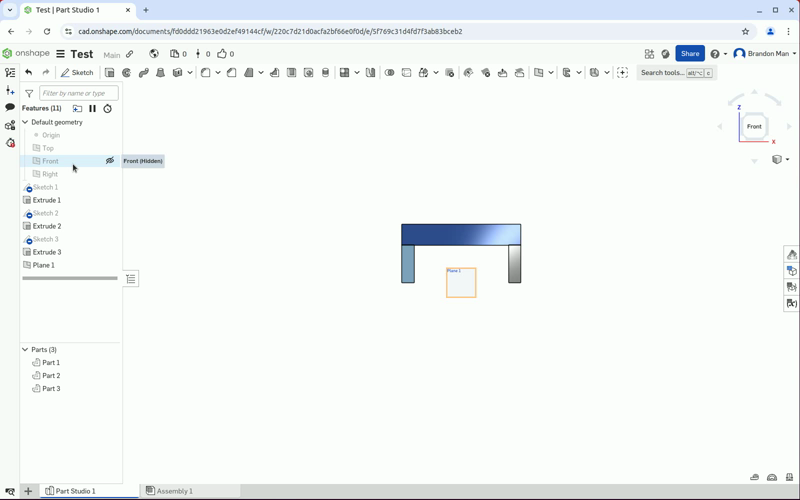
key(shift+s)
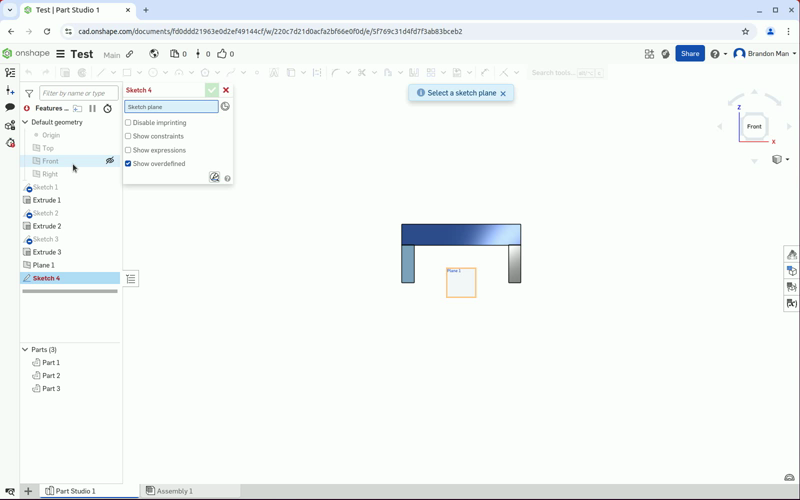
mouse_move(73, 267)
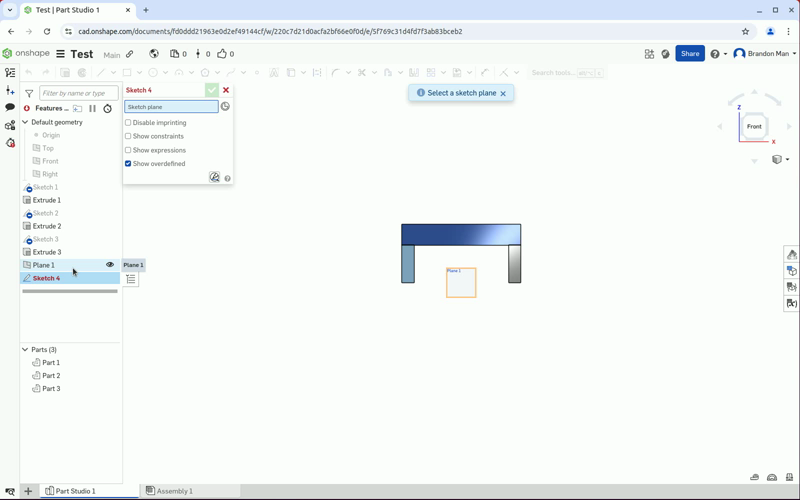
click(73, 267)
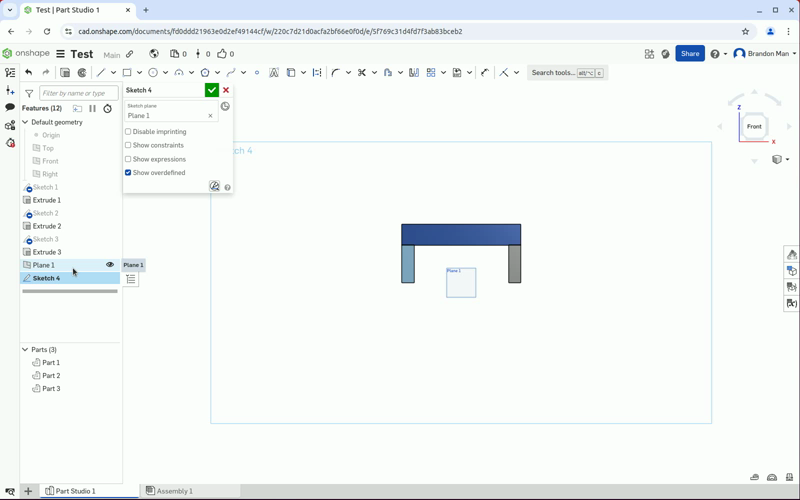
mouse_move(73, 352)
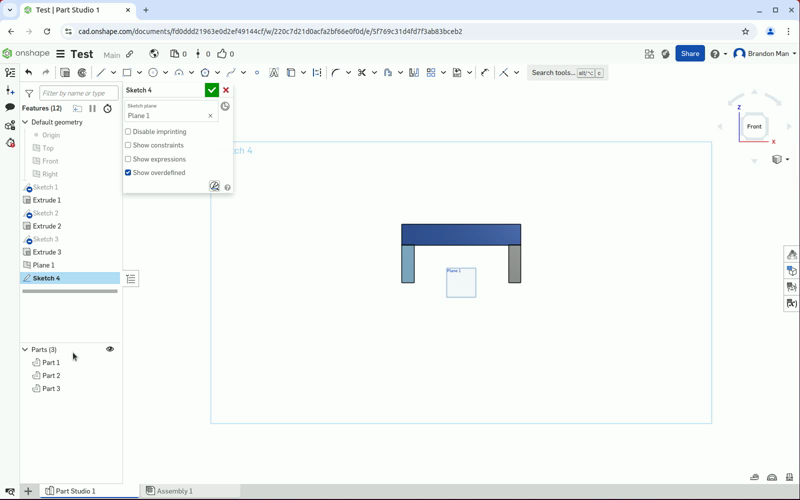
key(y)
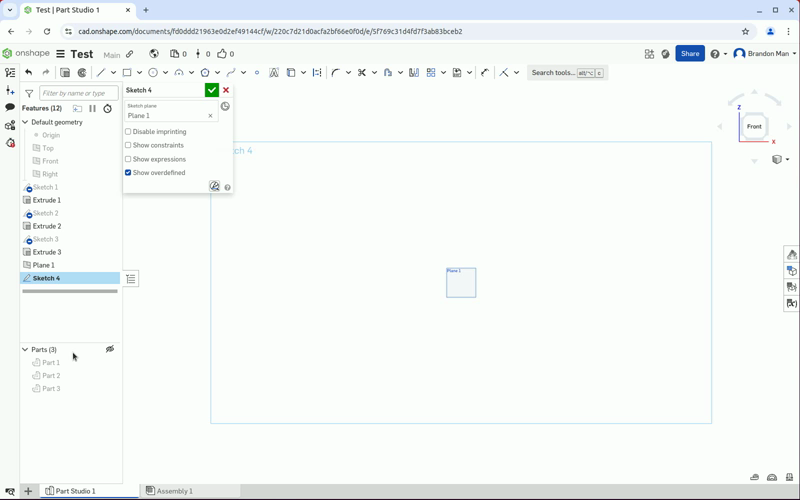
key(l)
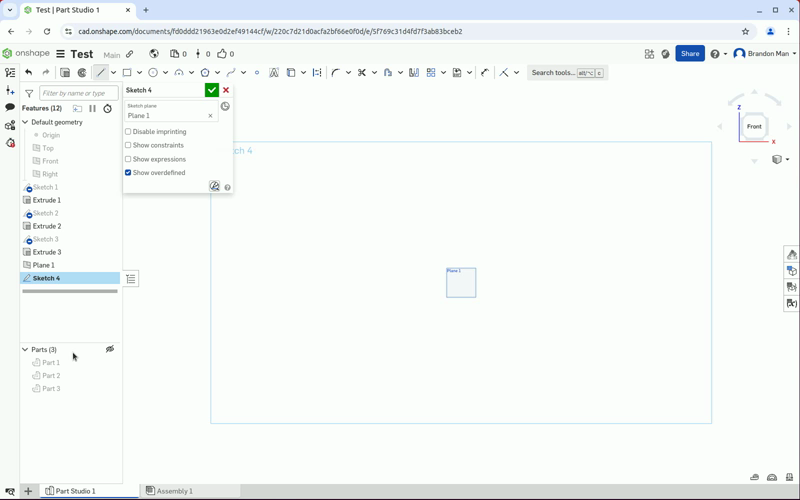
key_down(shift)
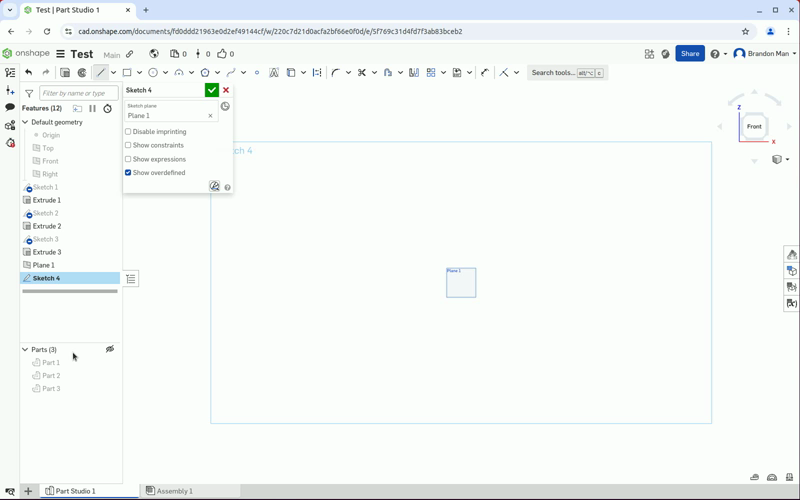
mouse_move(441, 238)
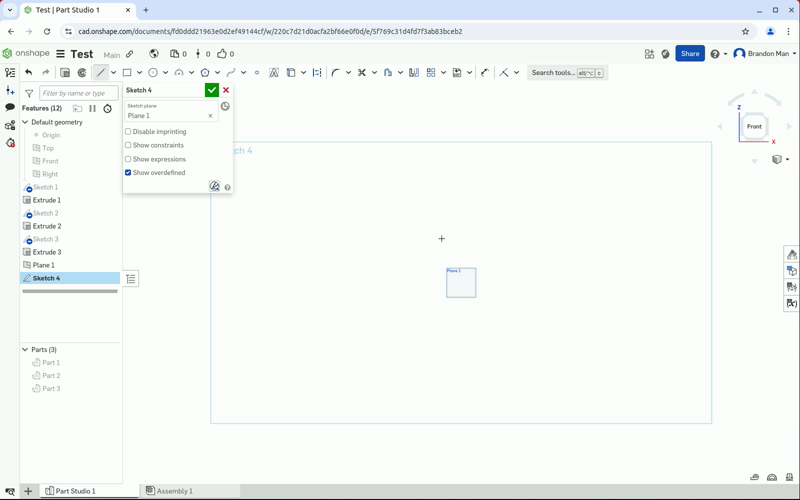
click(441, 238)
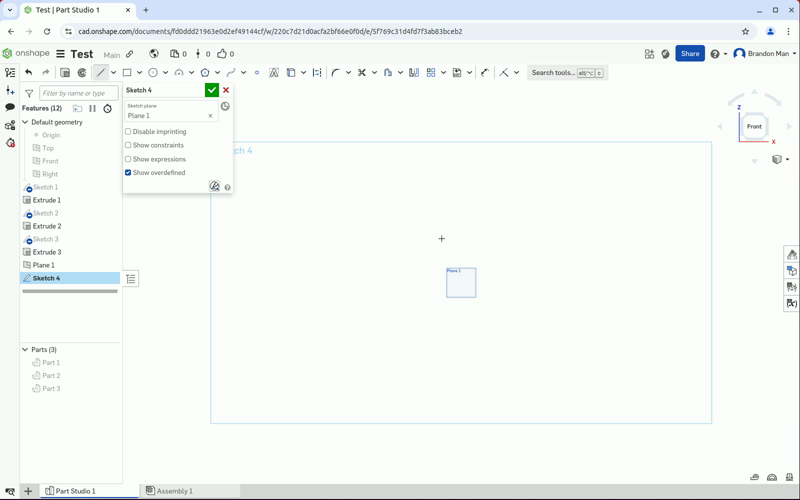
key_up(shift)
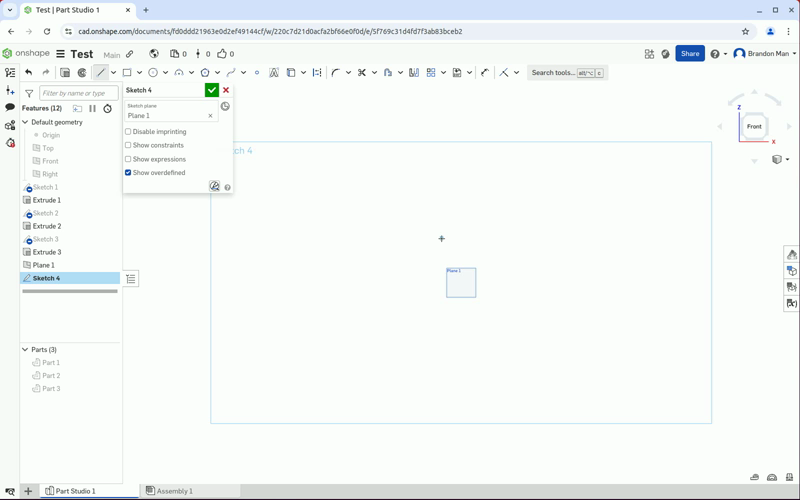
key_down(shift)
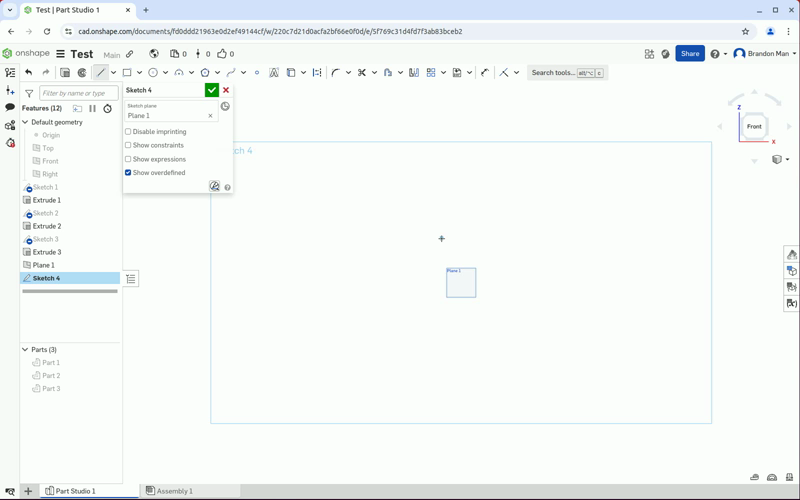
mouse_move(471, 238)
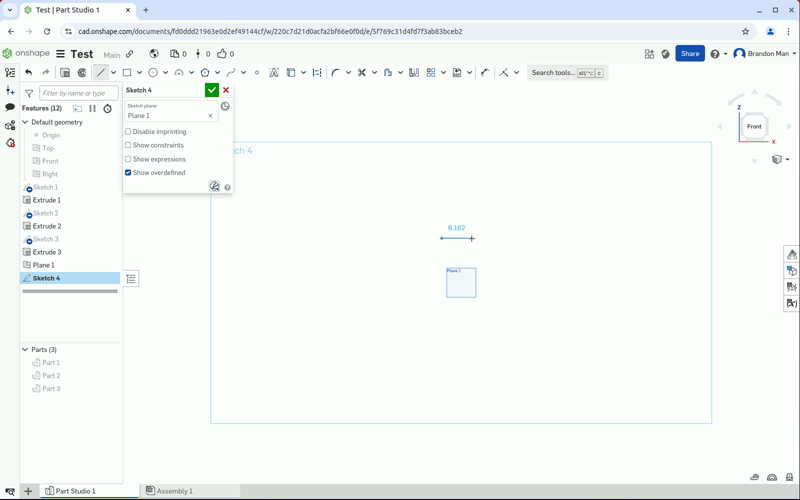
mouse_move(480, 238)
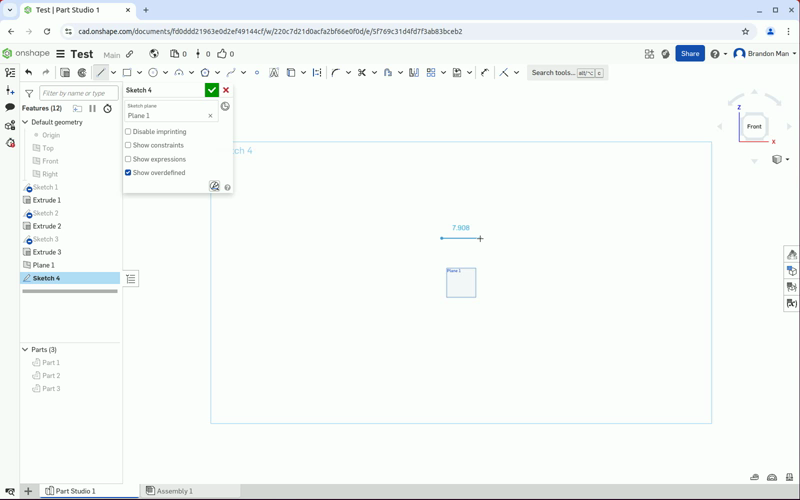
click(480, 238)
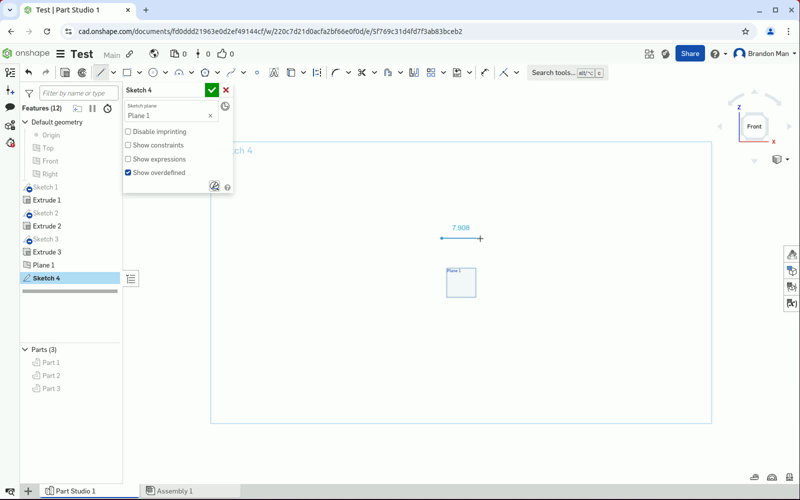
key_up(shift)
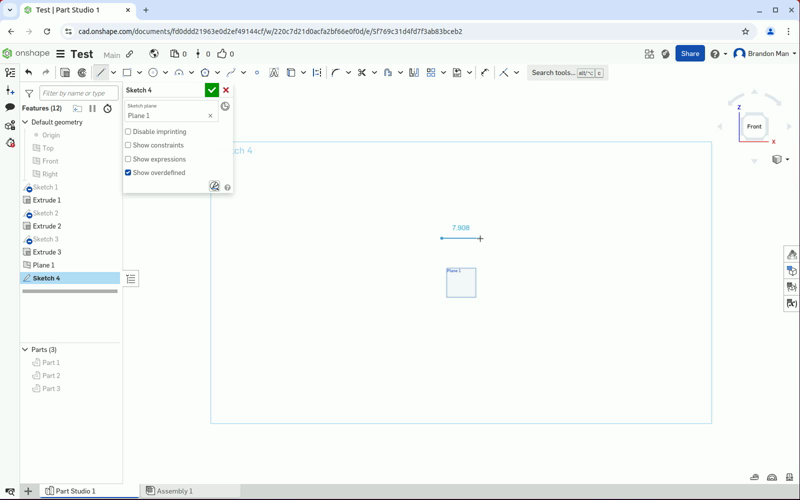
key_down(shift)
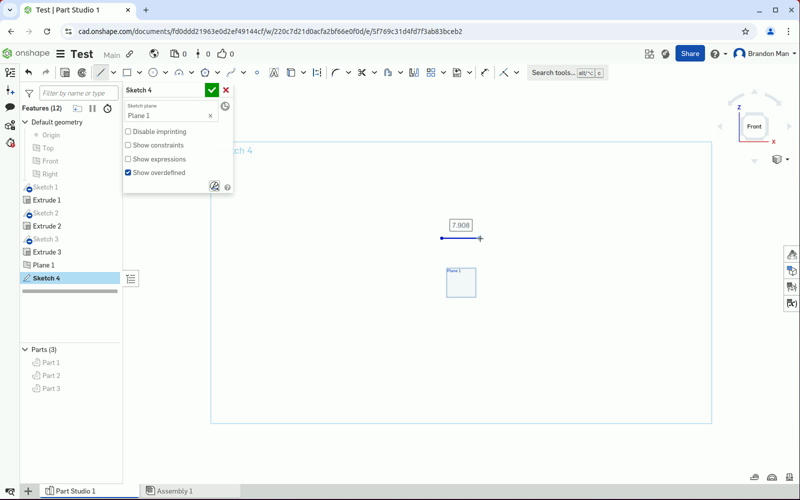
mouse_move(510, 238)
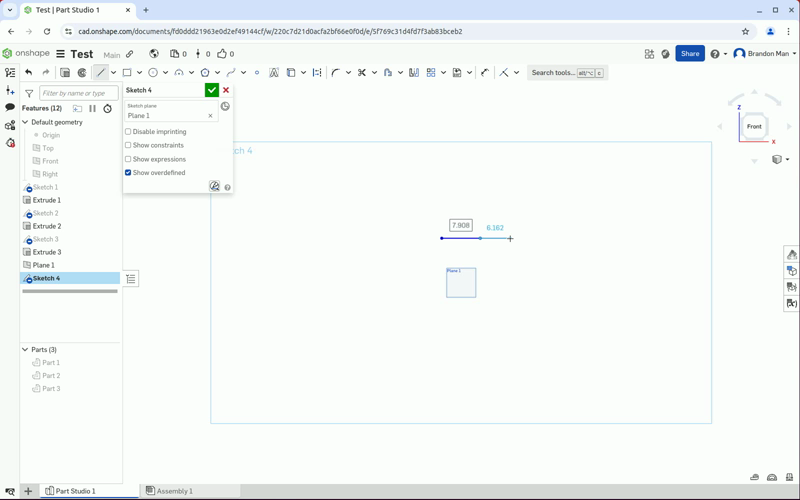
mouse_move(480, 223)
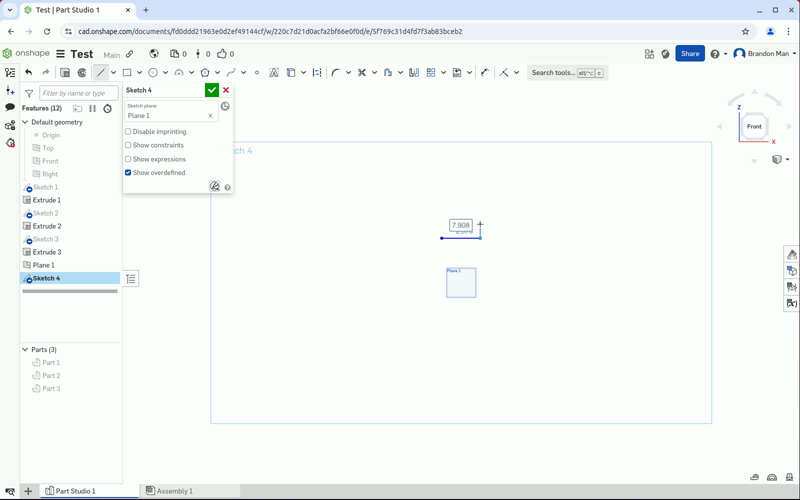
click(480, 223)
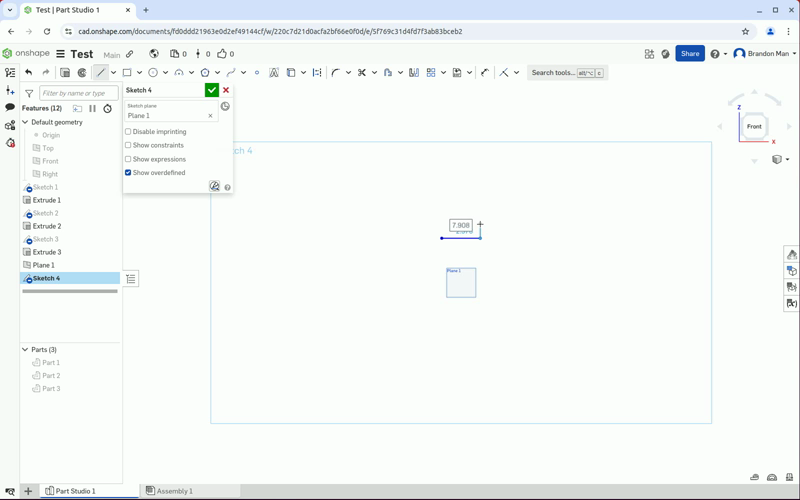
key_up(shift)
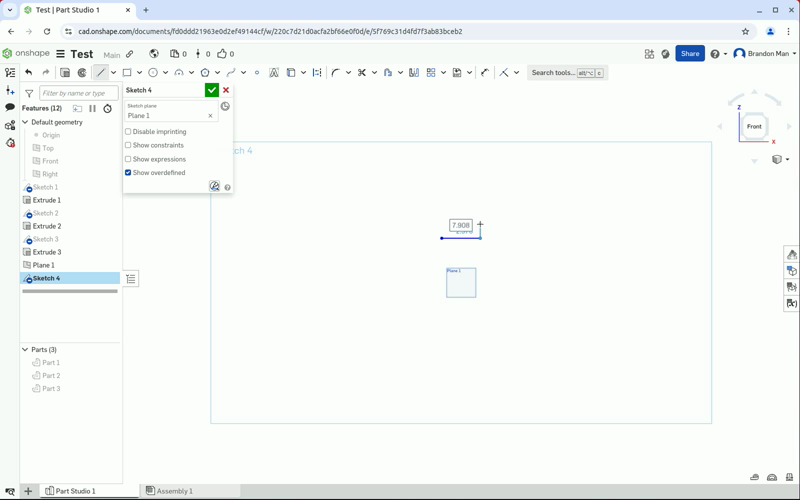
key_down(shift)
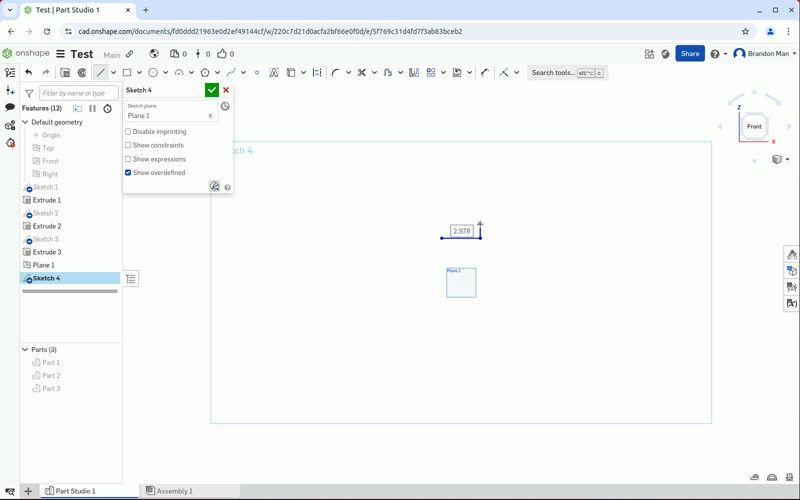
mouse_move(510, 223)
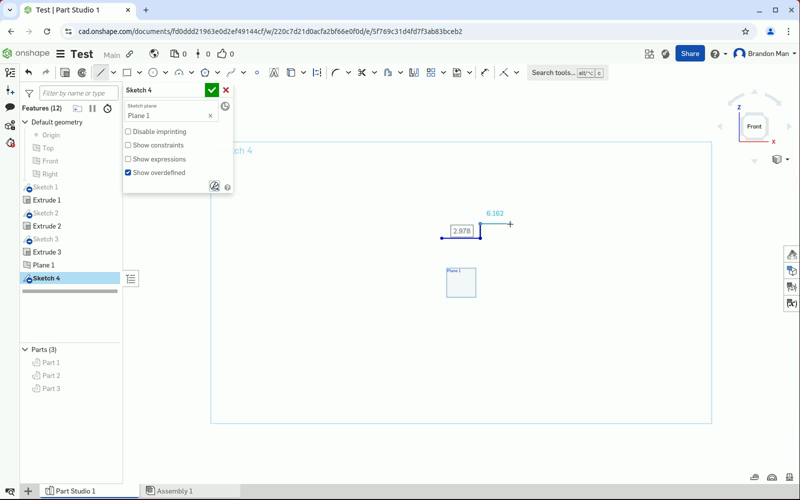
mouse_move(441, 223)
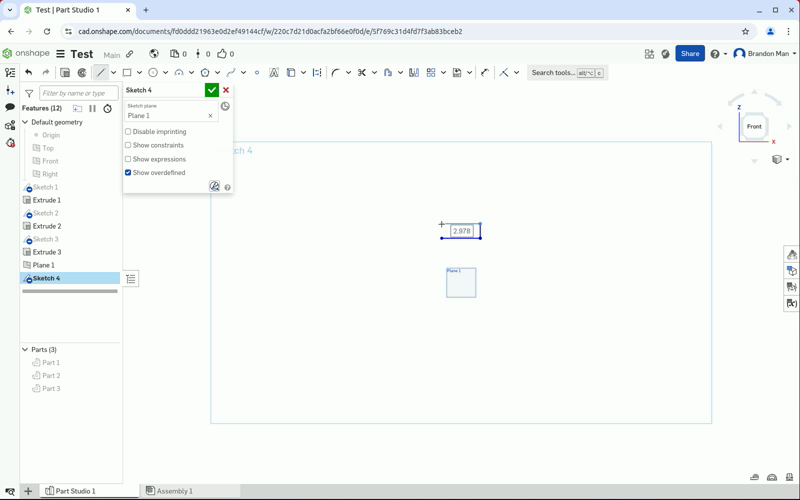
click(441, 223)
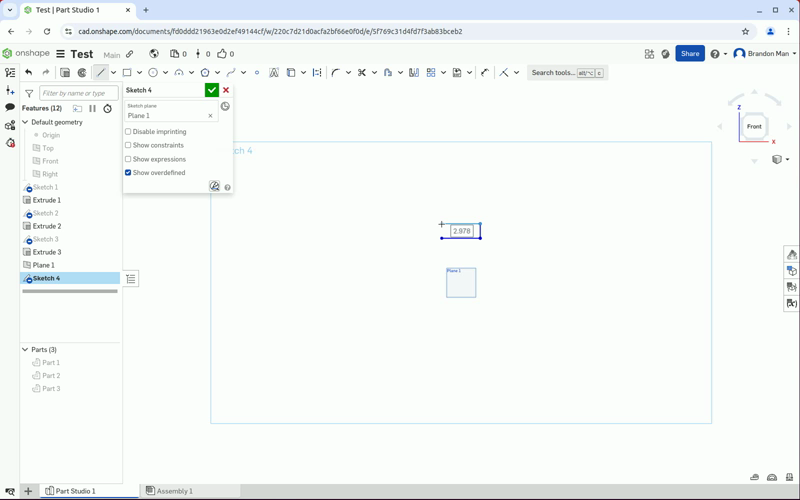
key_up(shift)
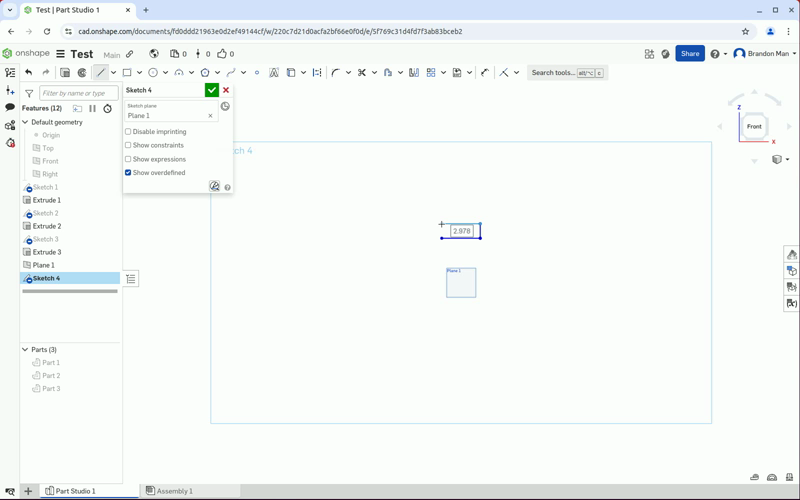
mouse_move(471, 223)
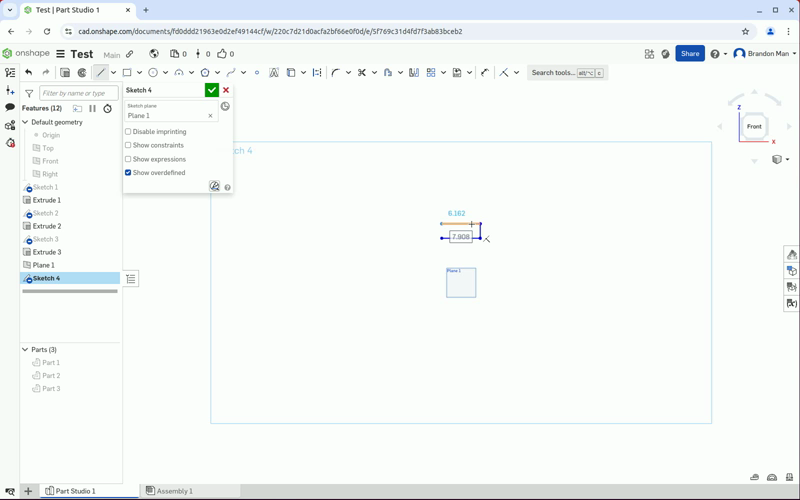
key_down(shift)
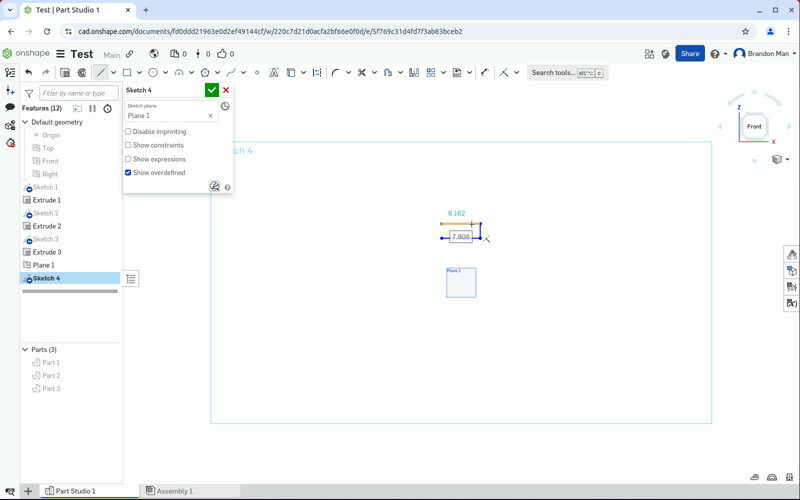
mouse_move(441, 238)
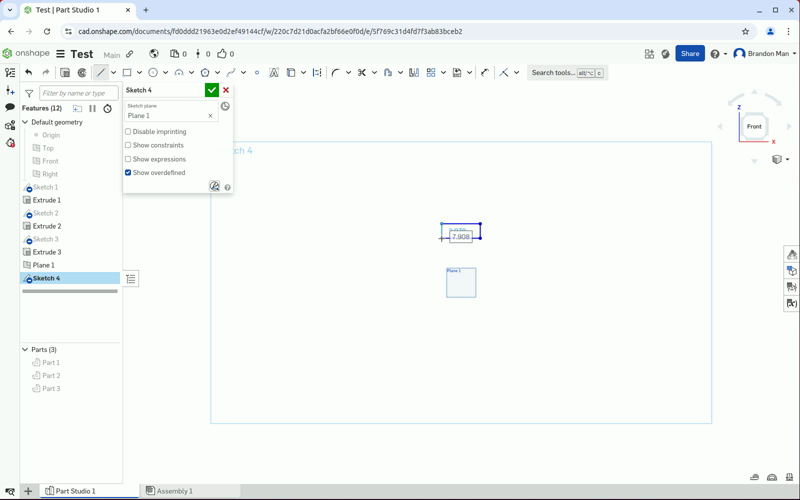
key_up(shift)
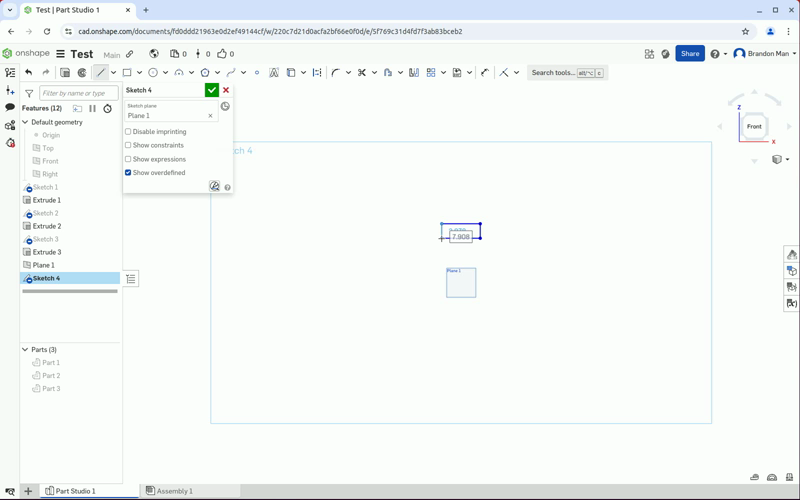
click(441, 238)
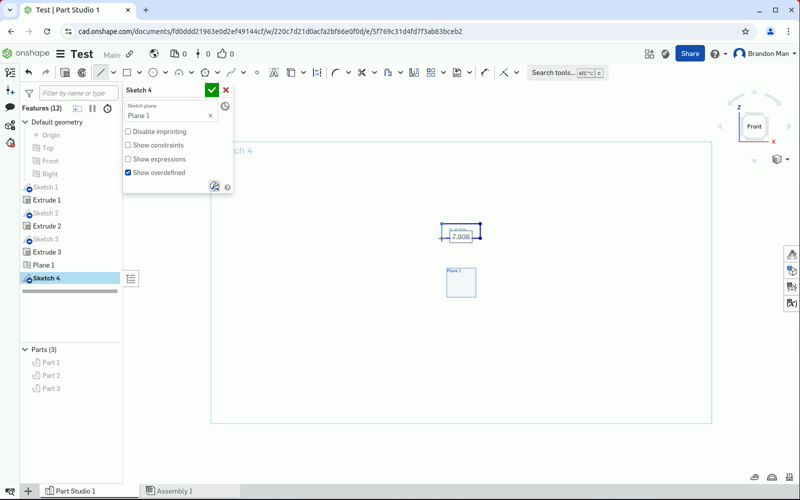
key(esc)
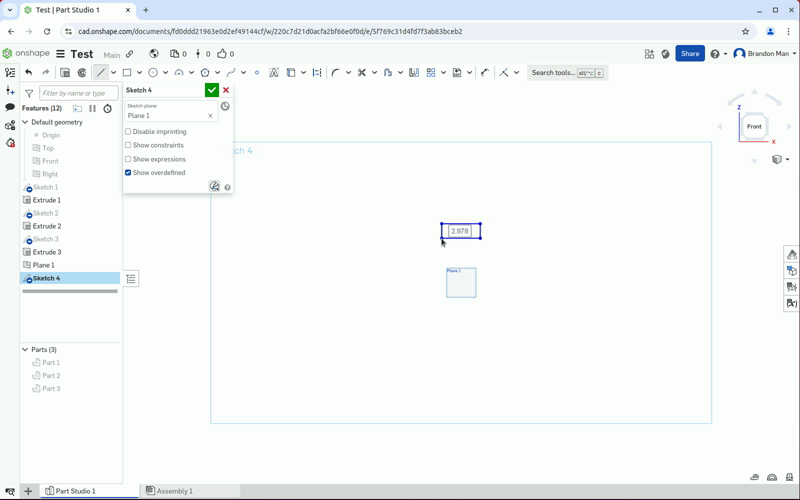
mouse_move(471, 229)
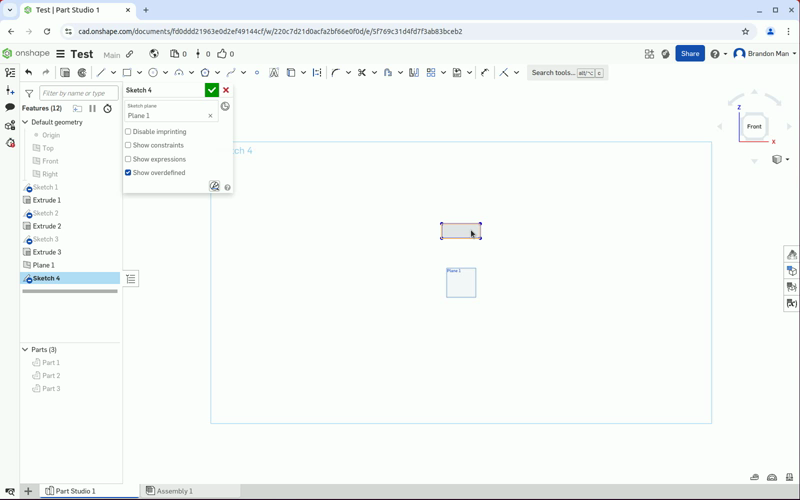
scroll(6)
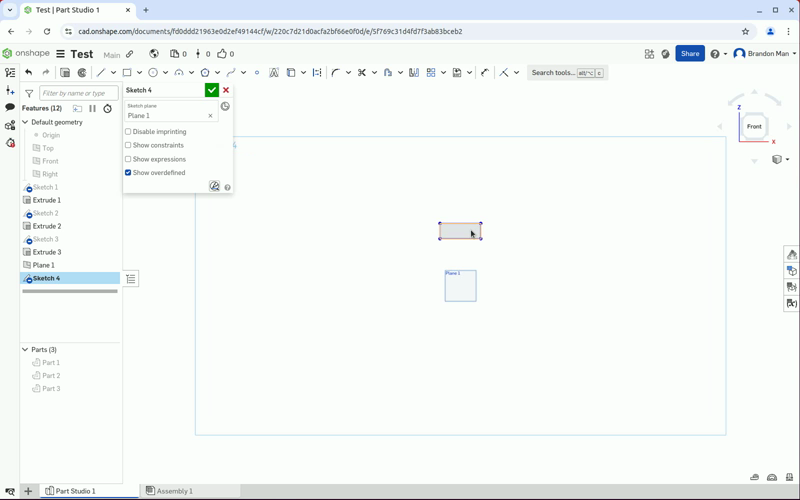
scroll(6)
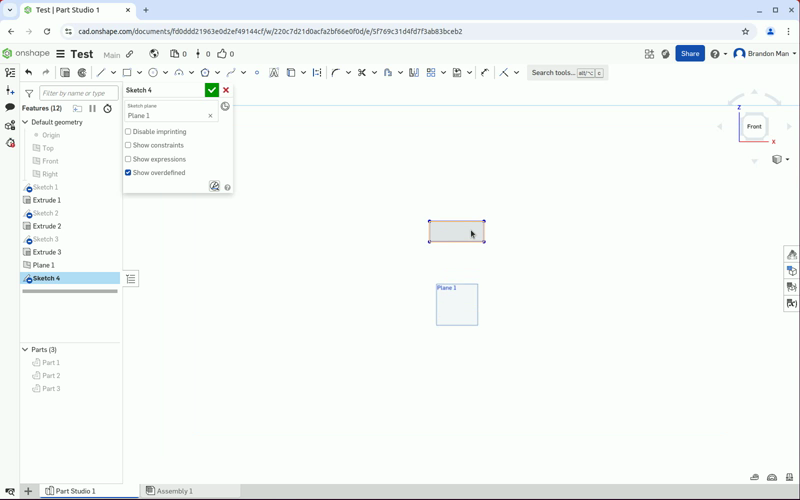
scroll(6)
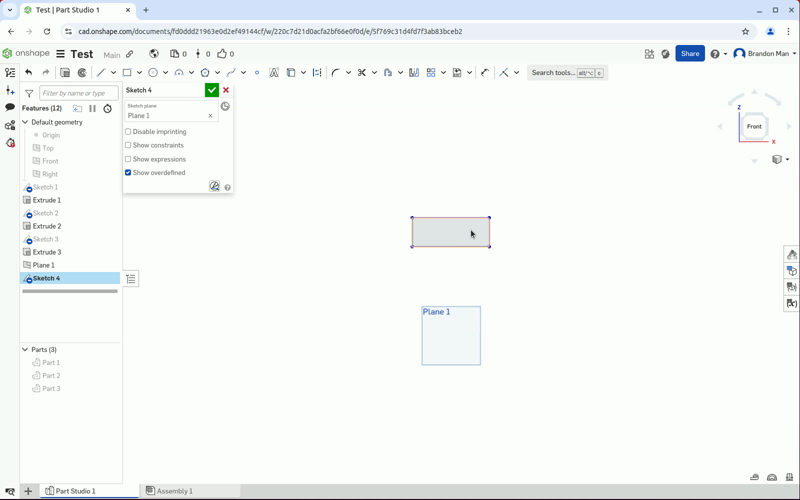
scroll(6)
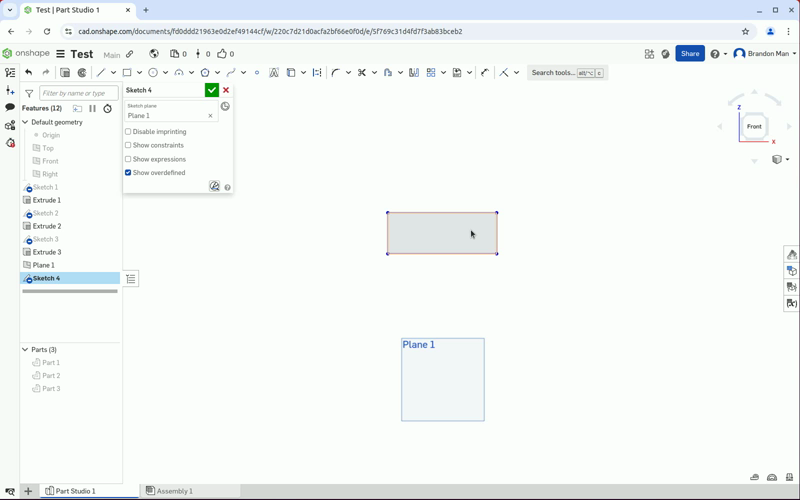
scroll(6)
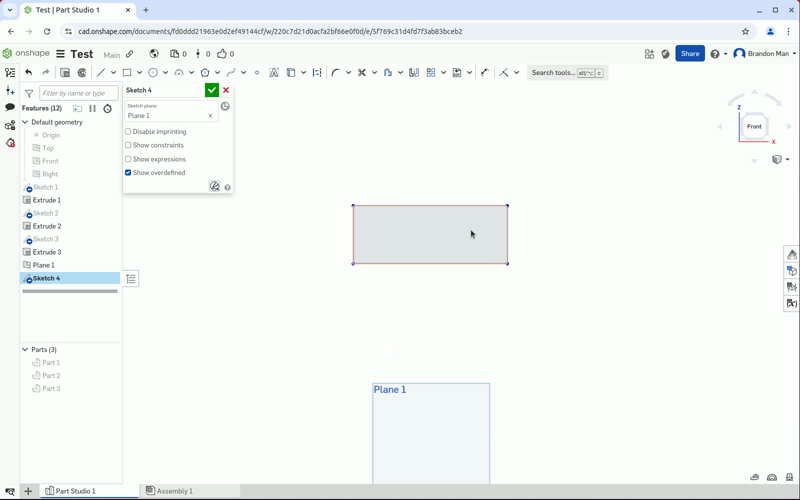
scroll(6)
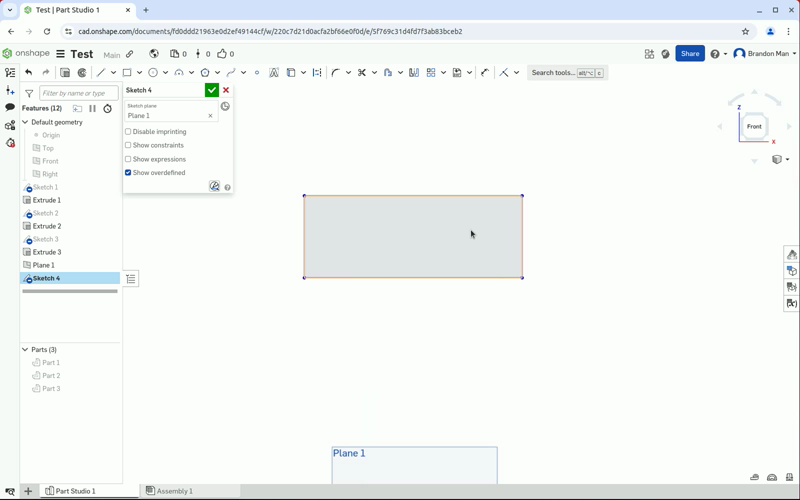
scroll(6)
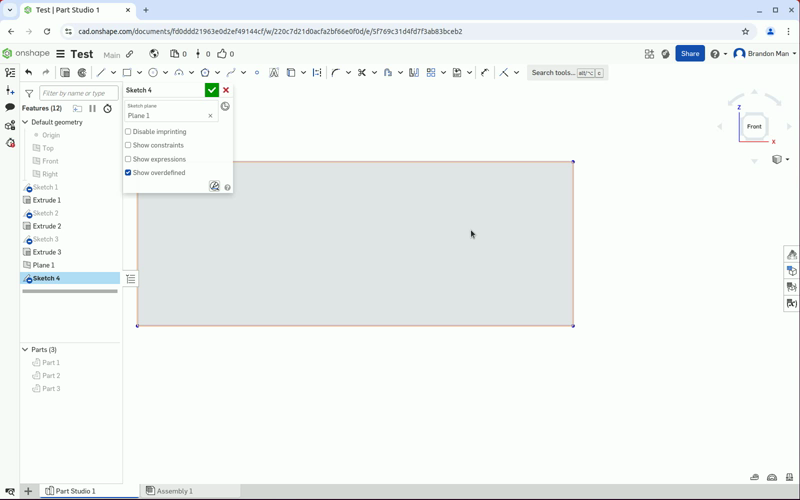
click(471, 229)
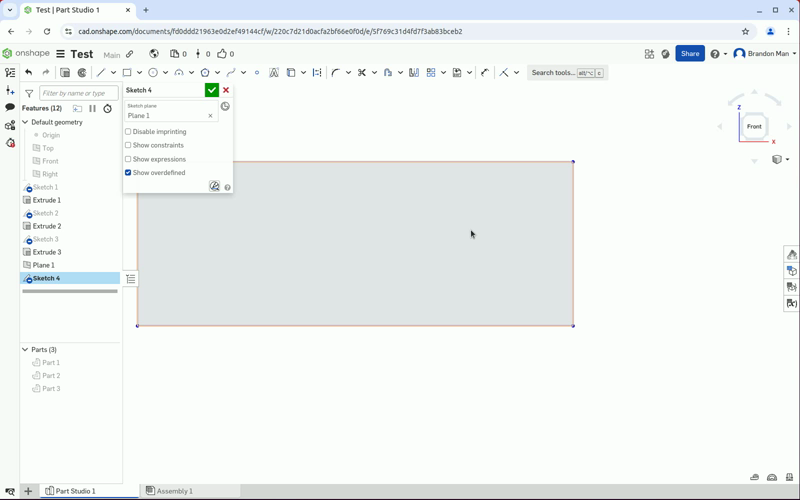
scroll(-6)
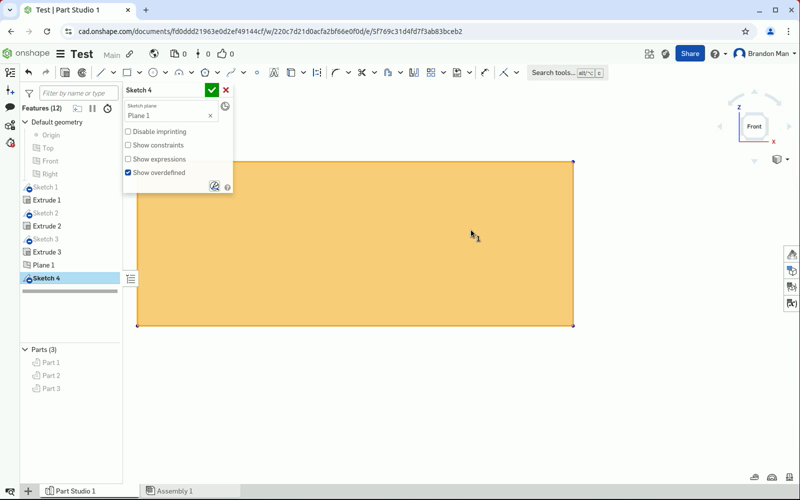
scroll(-6)
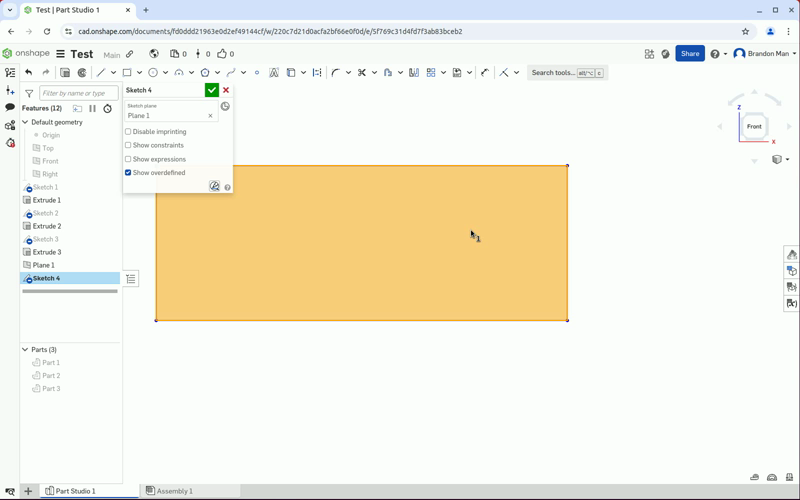
scroll(-6)
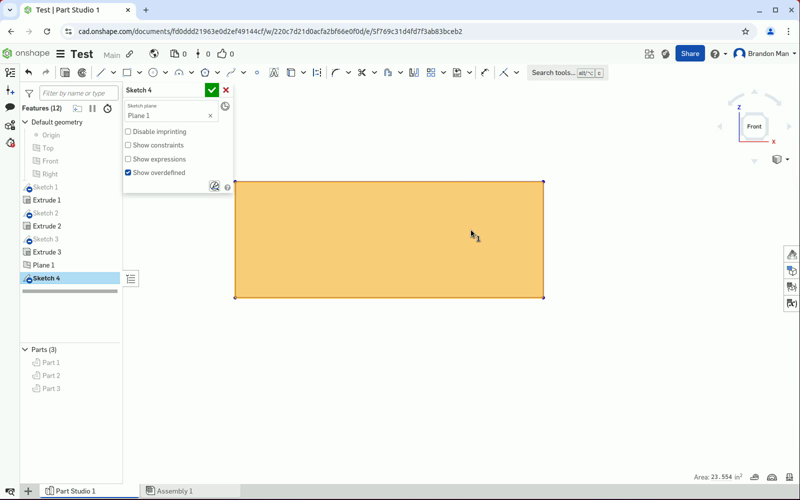
scroll(-6)
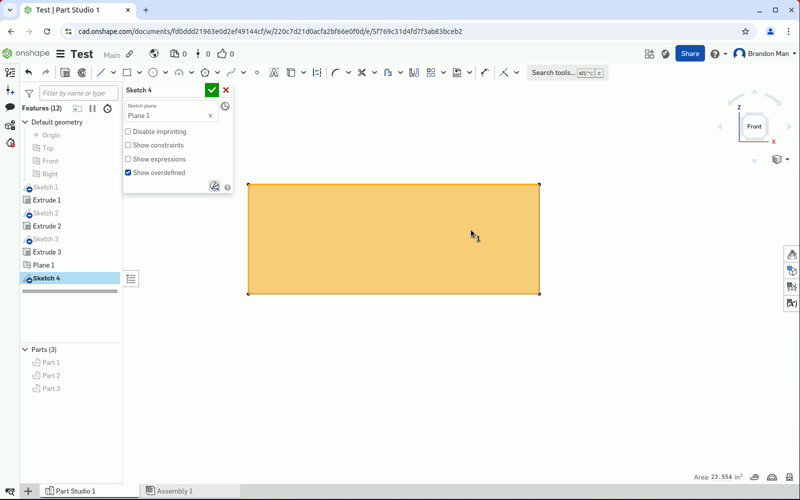
scroll(-6)
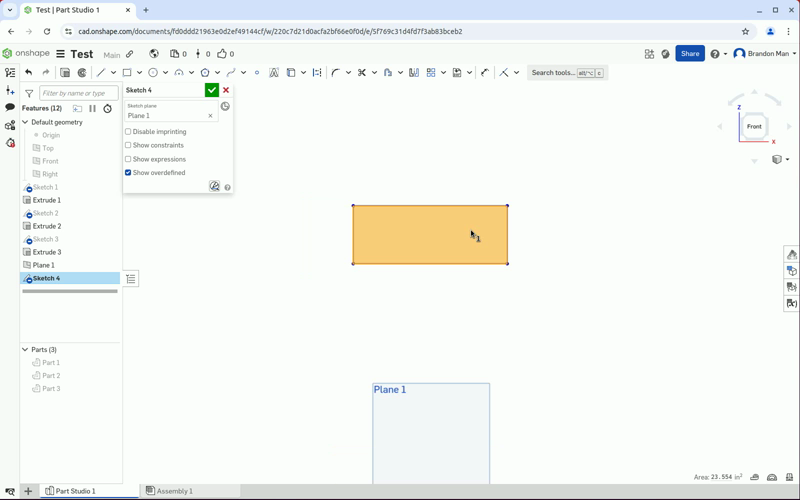
scroll(-6)
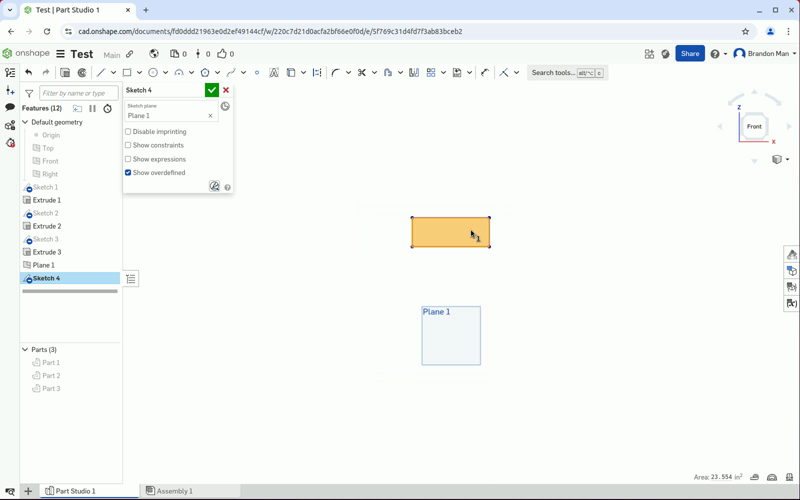
scroll(-6)
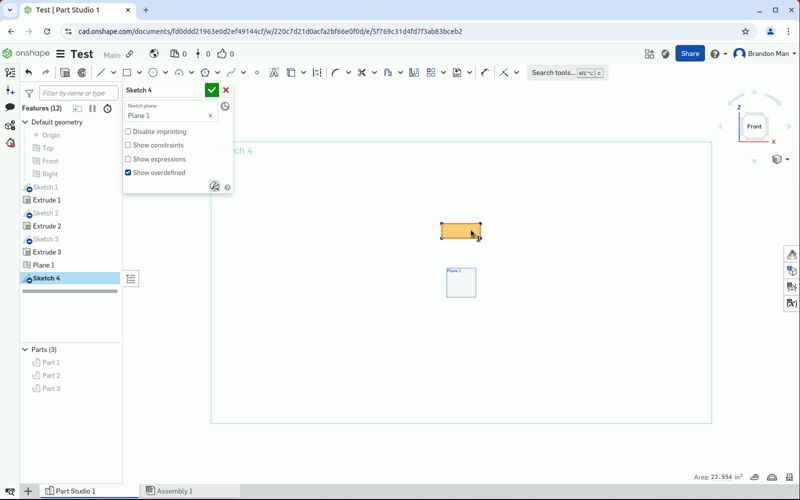
mouse_move(73, 352)
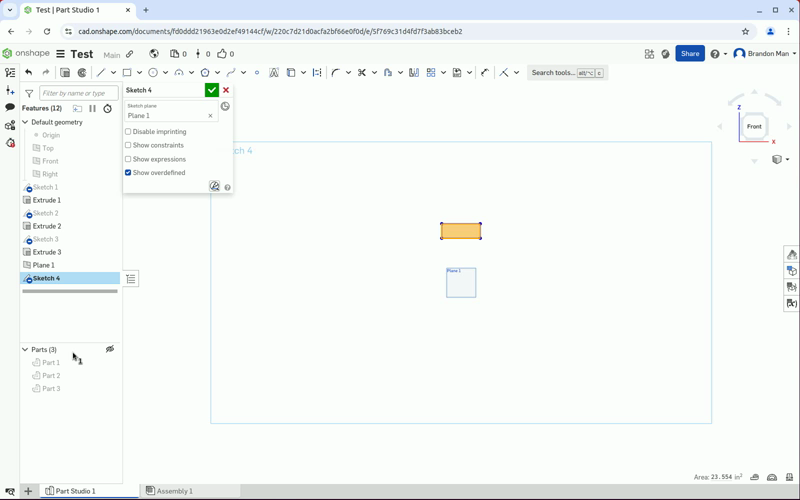
key(shift+y)
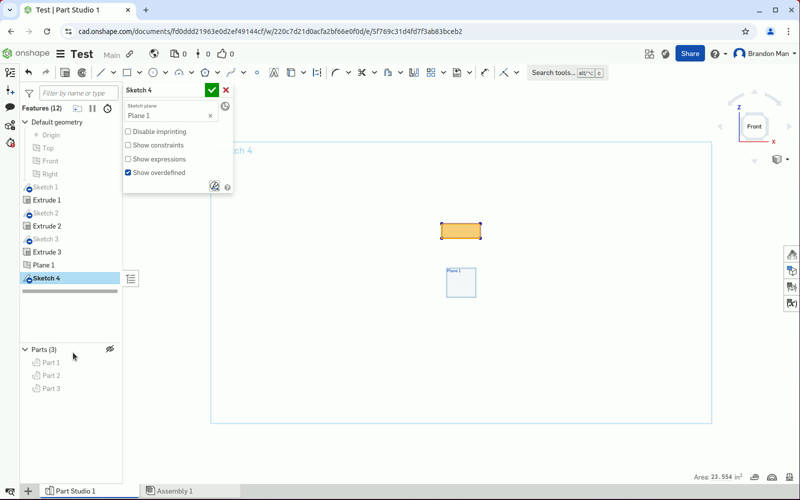
key(shift+e)
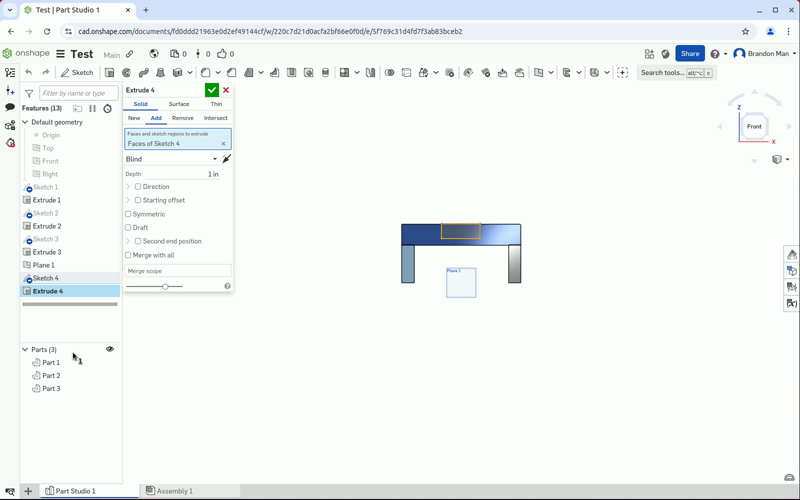
mouse_move(143, 106)
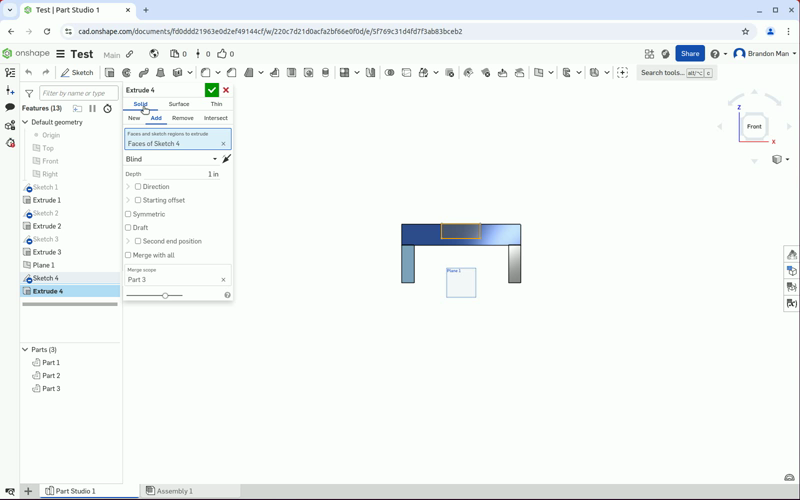
click(143, 106)
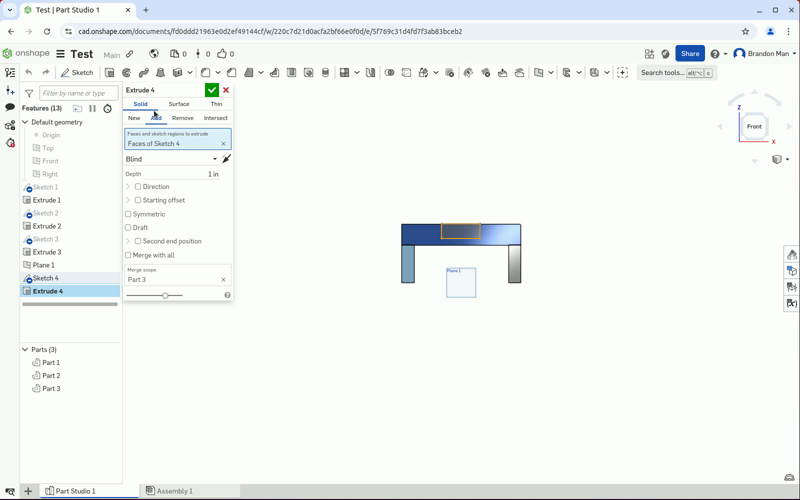
mouse_move(186, 120)
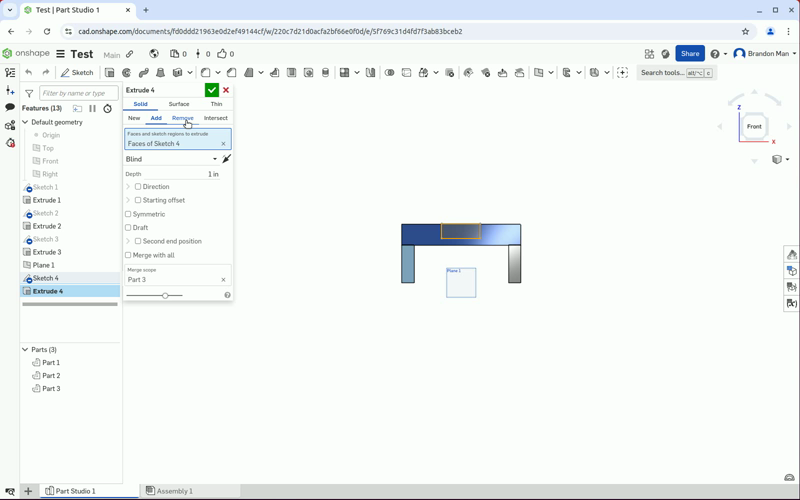
click(186, 120)
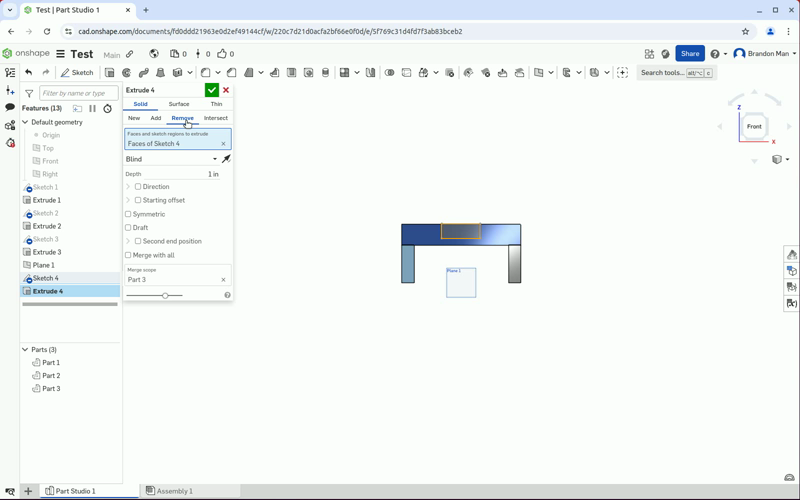
key(tab, 4)
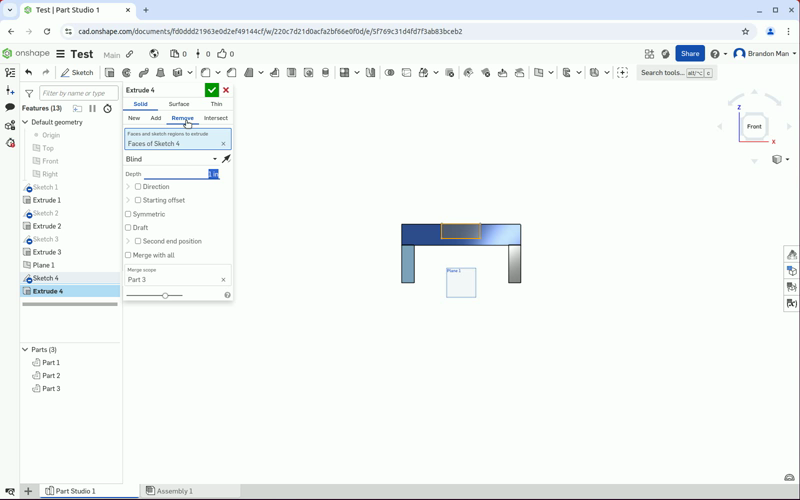
text(6.74)
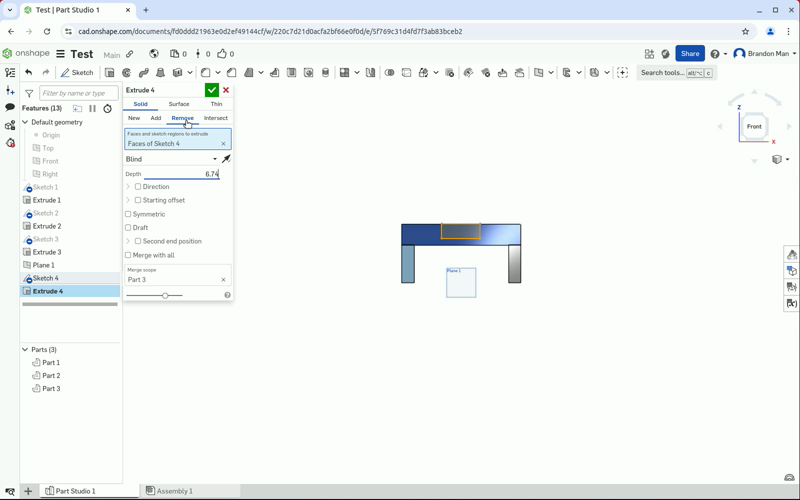
key(tab, 6)
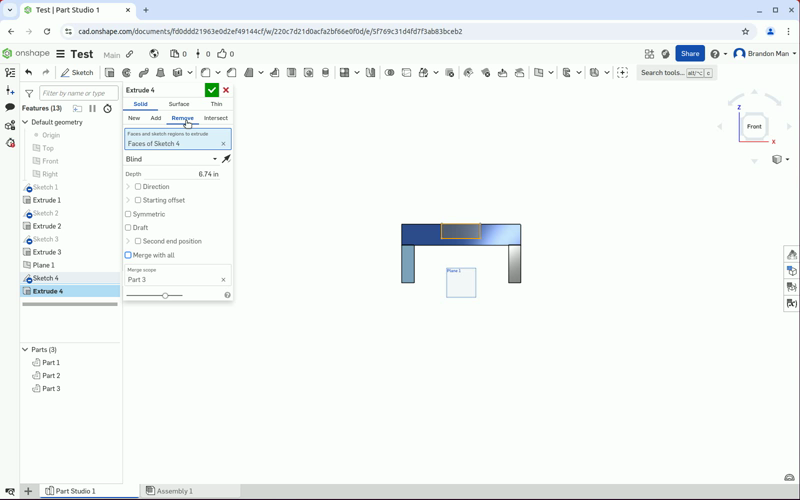
key(space)
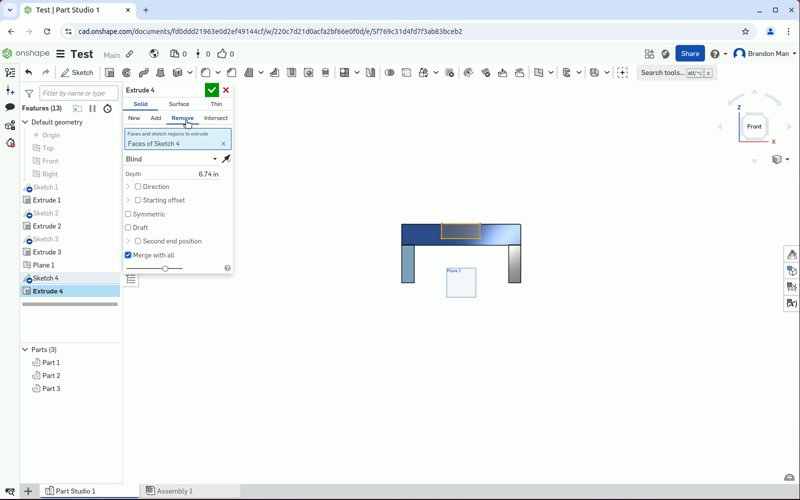
key(enter)
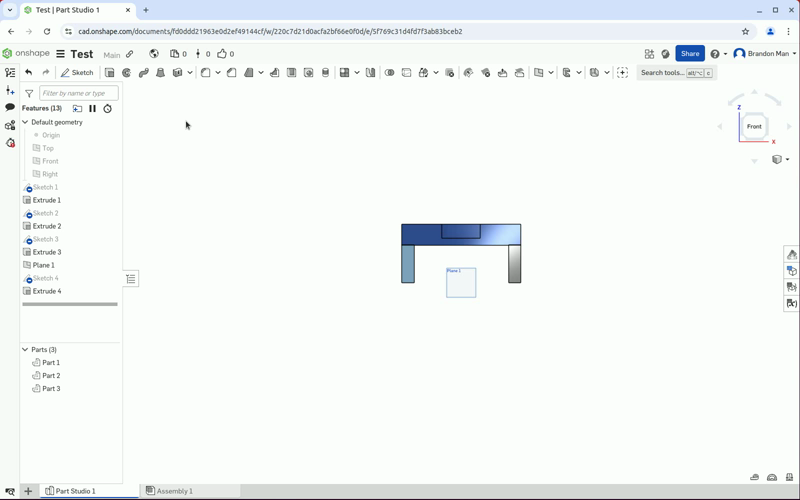
key(shift+h)
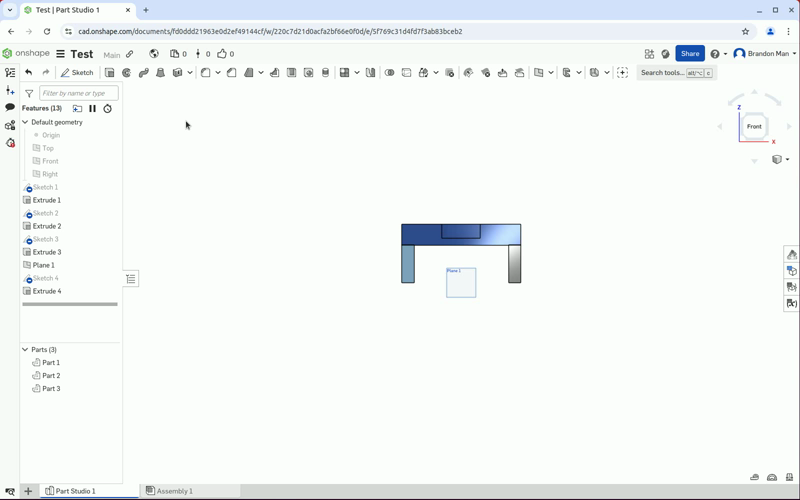
key(shift+h)
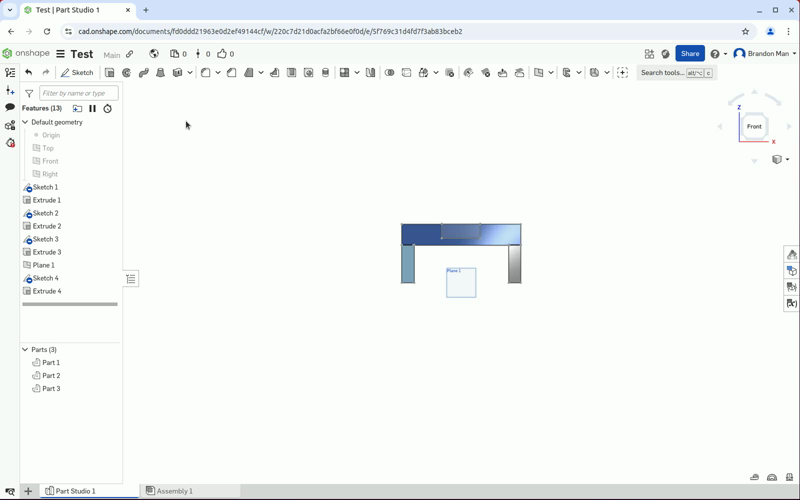
key(shift+7)
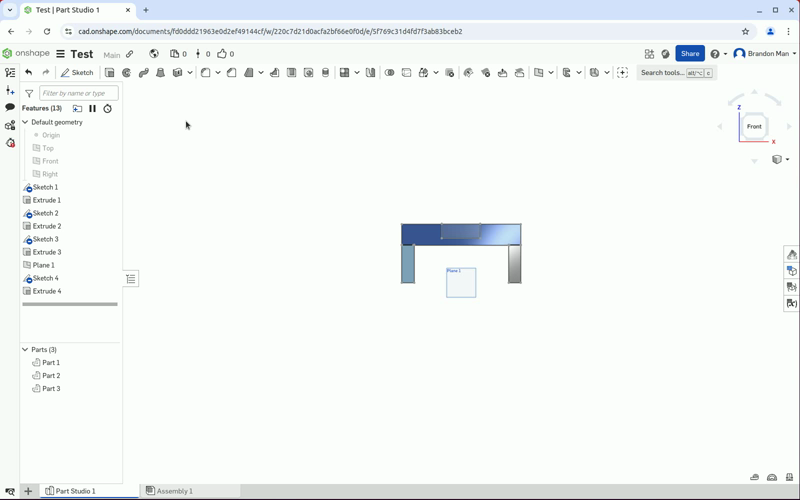
key(left, 2)
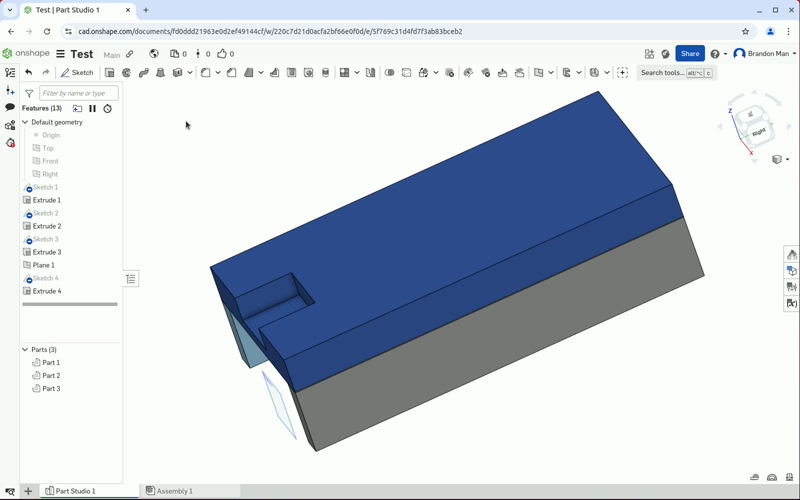
key(down, 2)
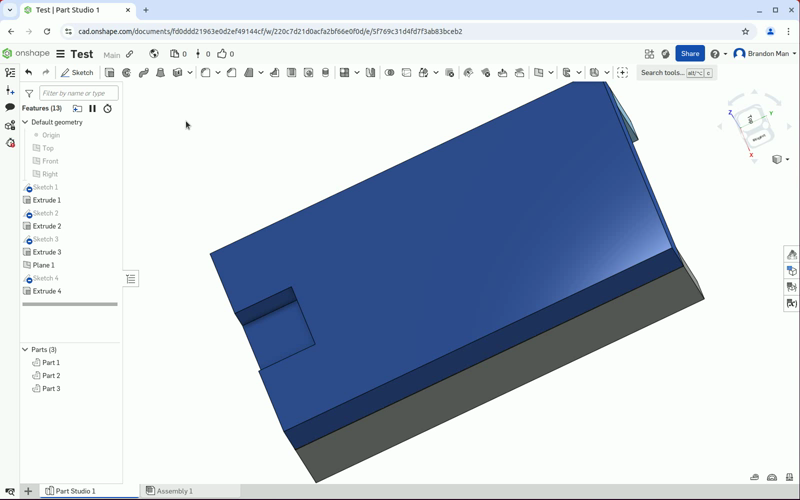
key(up, 2)
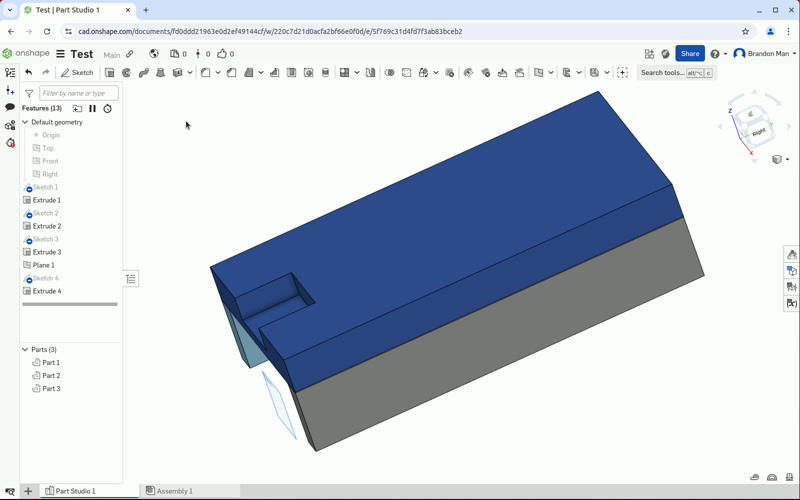
key(right, 2)
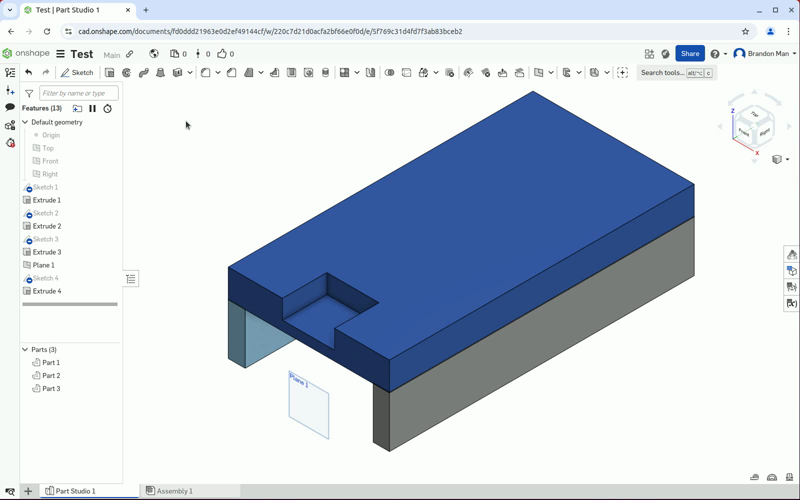
mouse_move(73, 189)
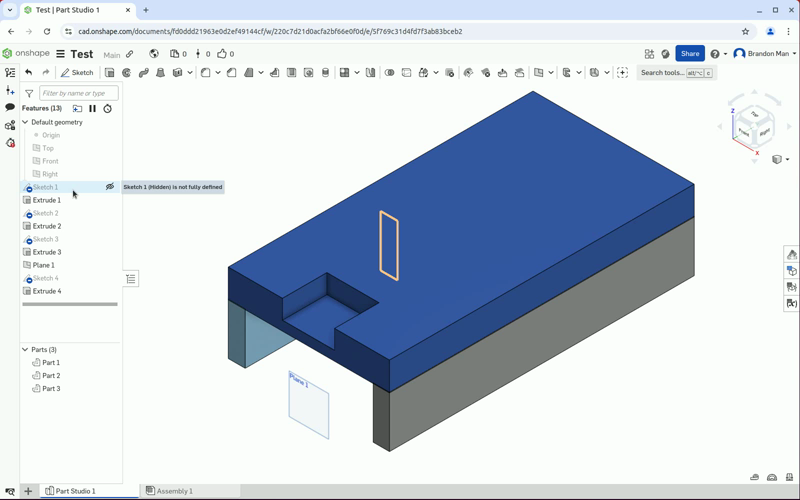
click(73, 189)